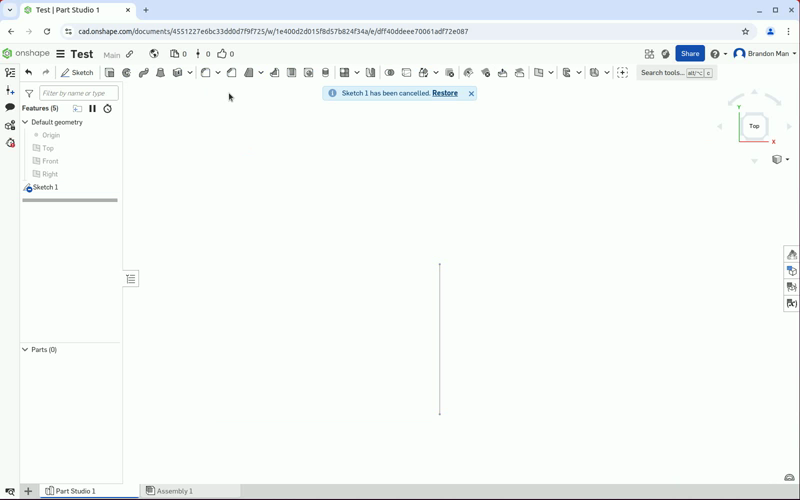
key(shift+h)
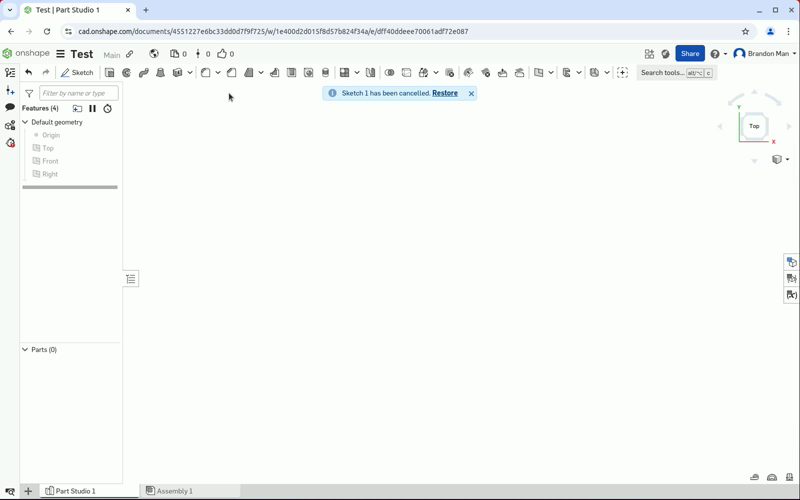
mouse_move(73, 352)
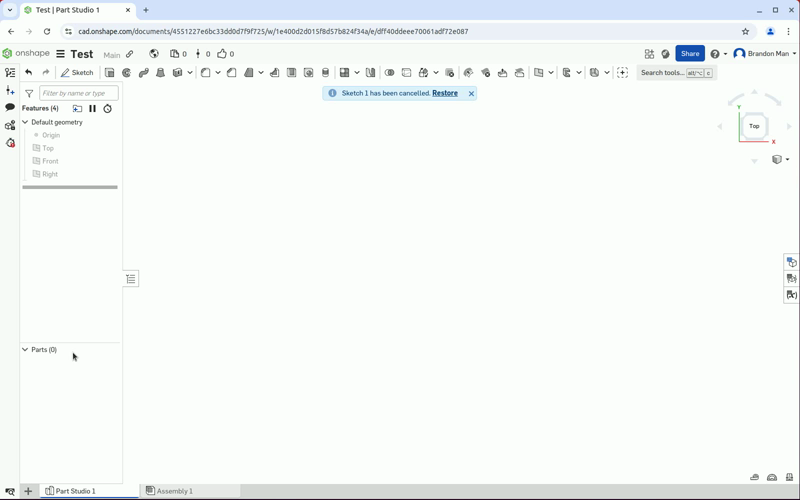
key(y)
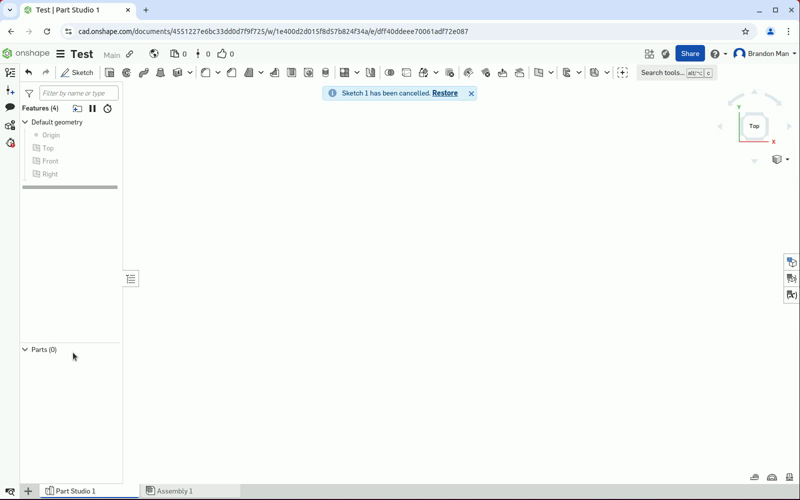
key(shift+p)
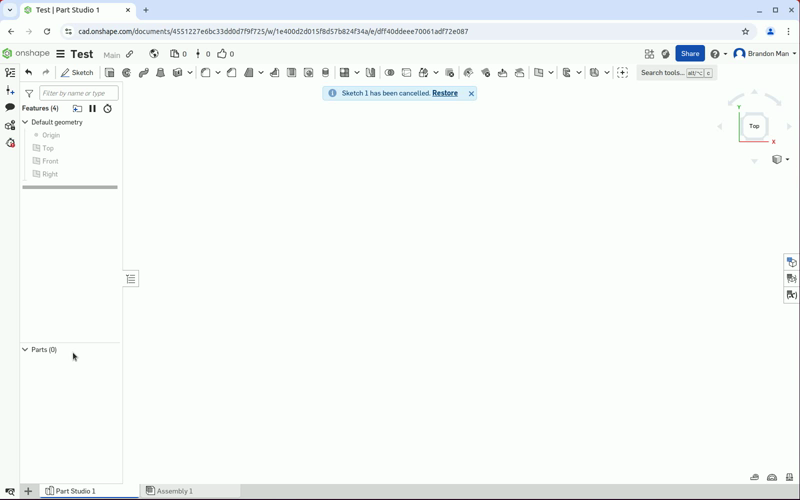
key(space)
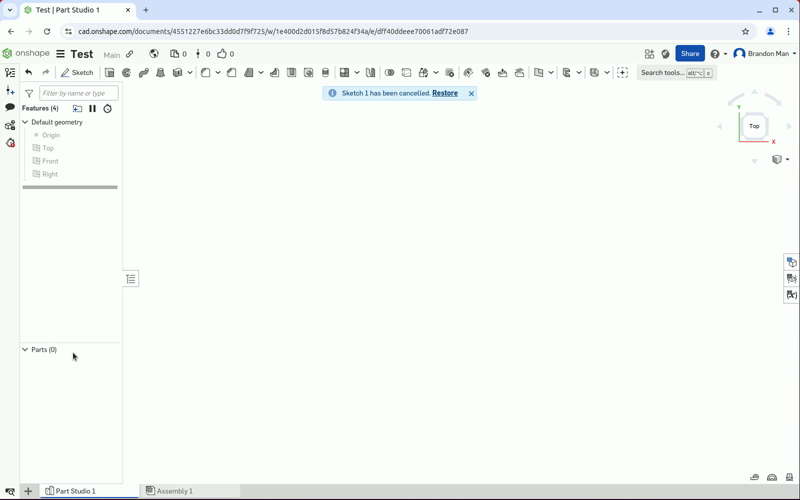
key_down(shift)
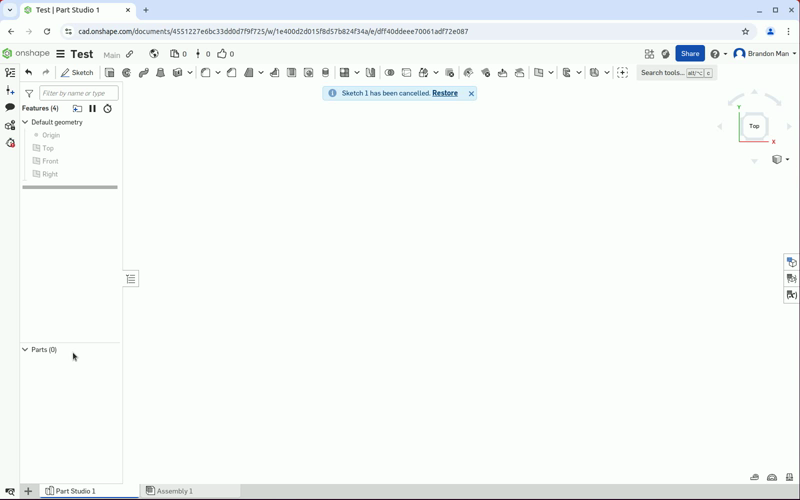
key(up)
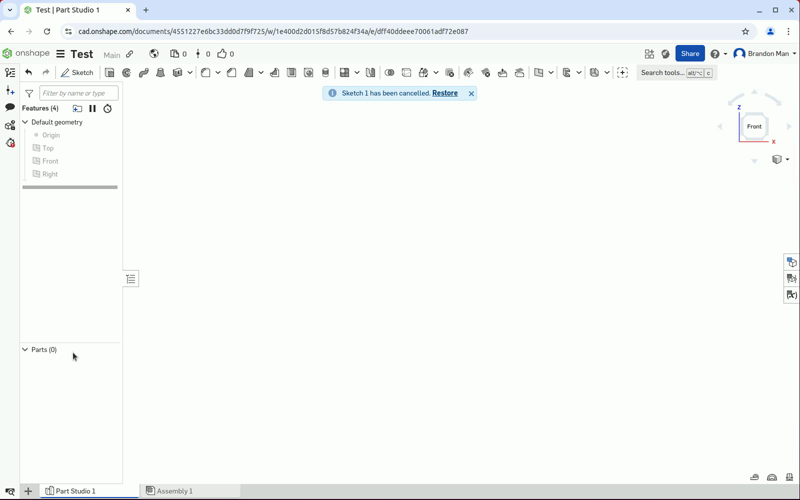
key_up(shift)
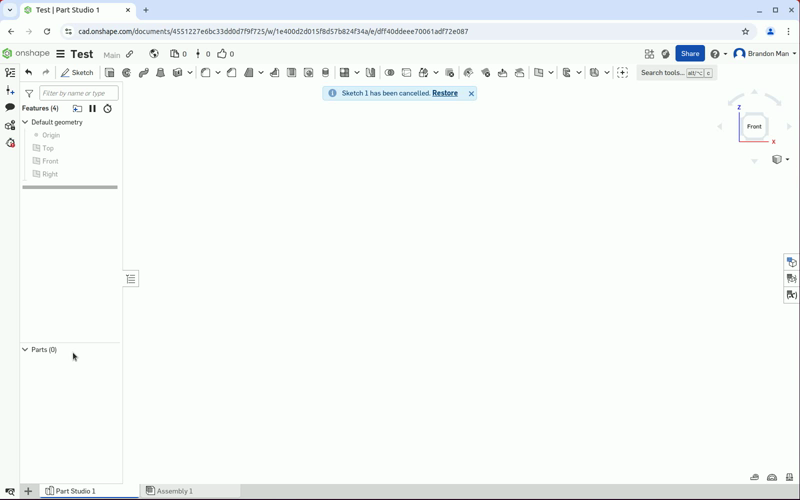
mouse_move(73, 352)
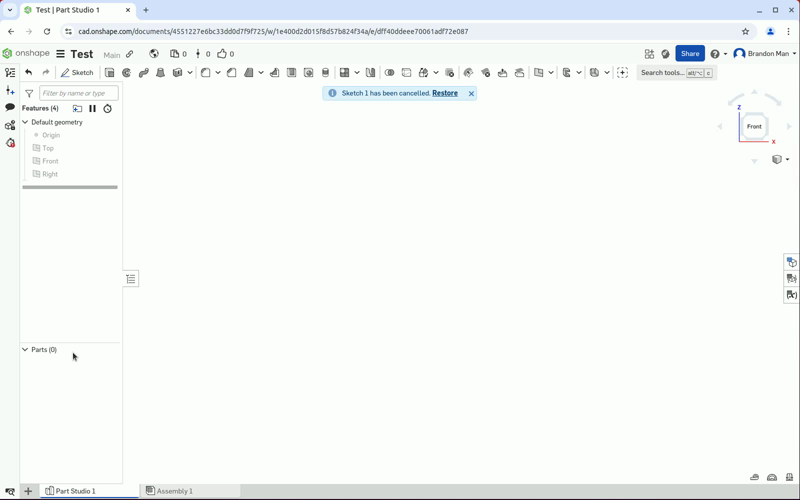
key(shift+y)
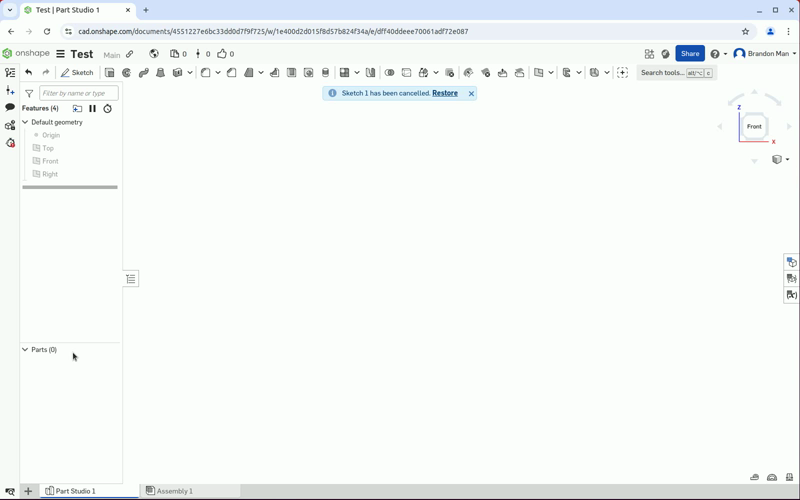
key(shift+s)
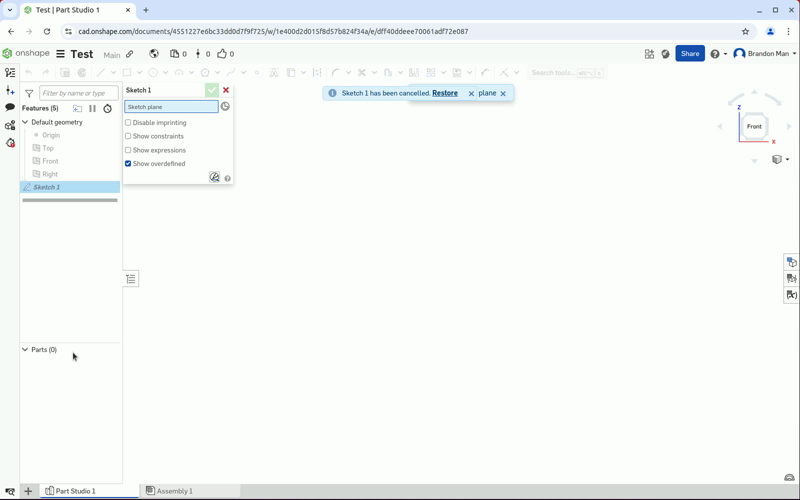
mouse_move(73, 163)
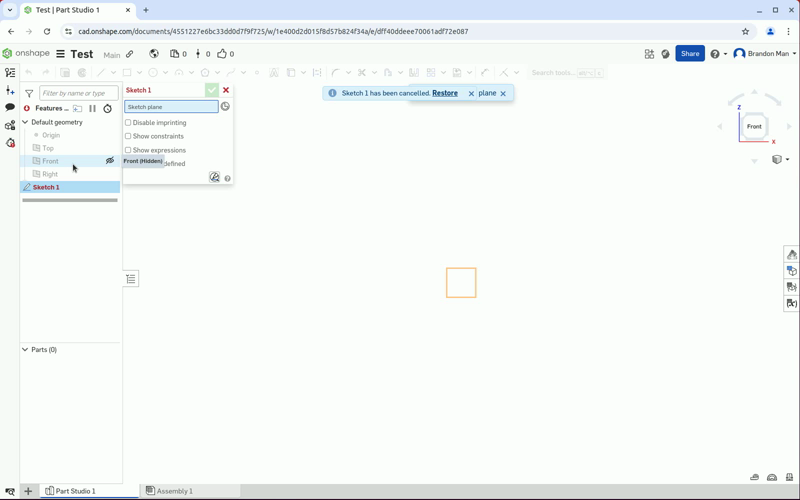
click(73, 163)
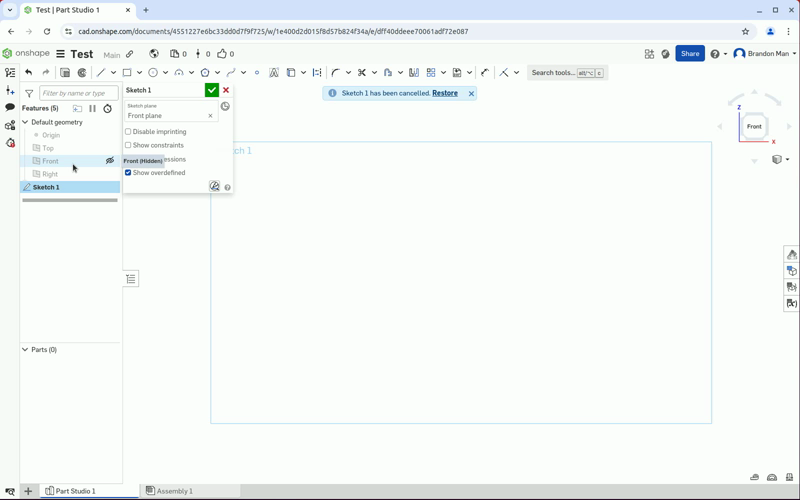
mouse_move(73, 352)
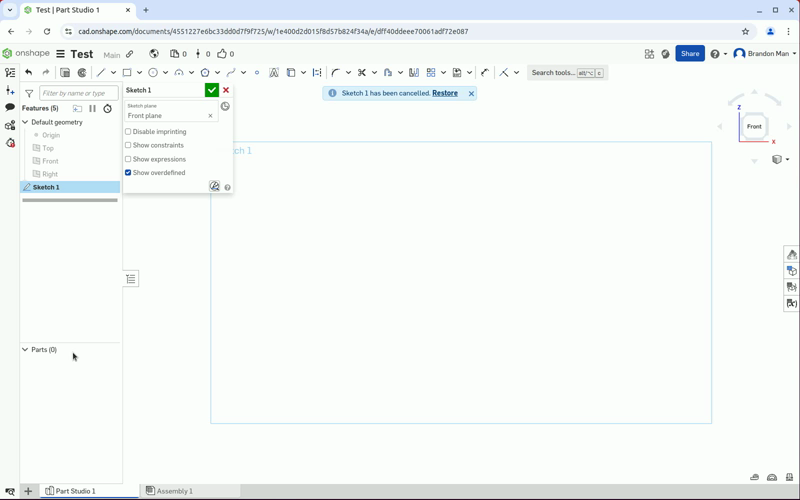
key(y)
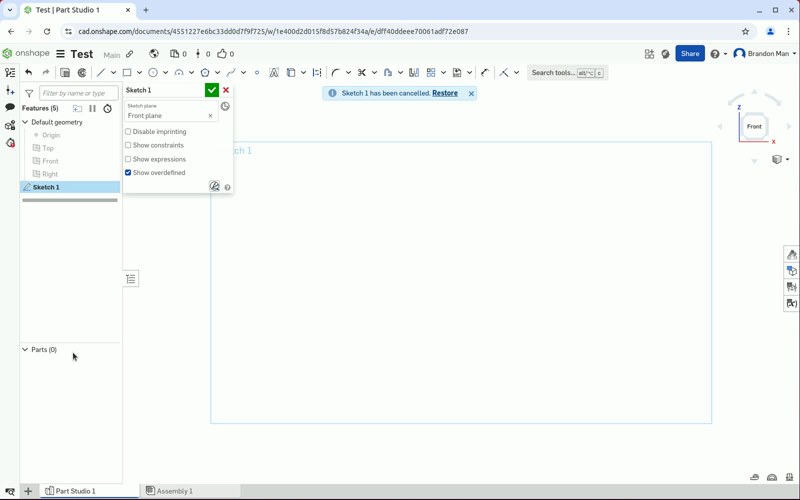
key(l)
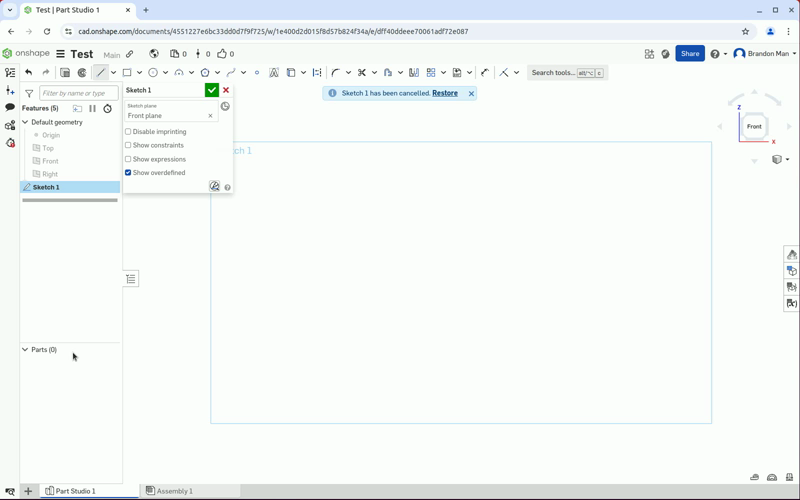
key_down(shift)
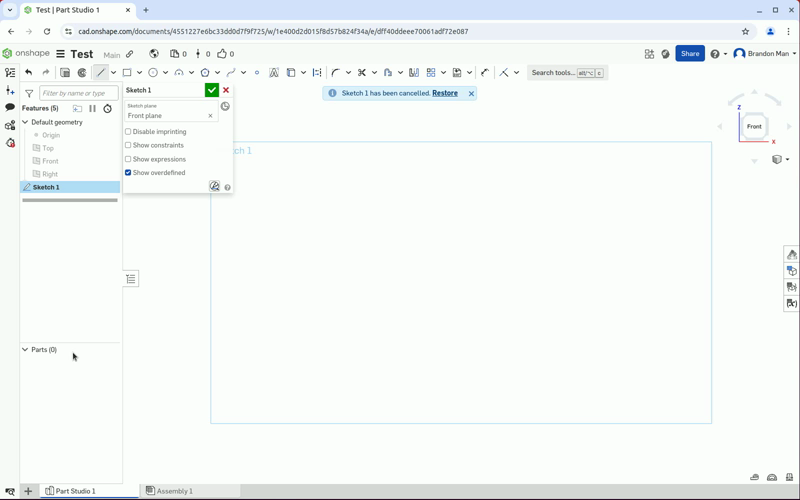
mouse_move(422, 347)
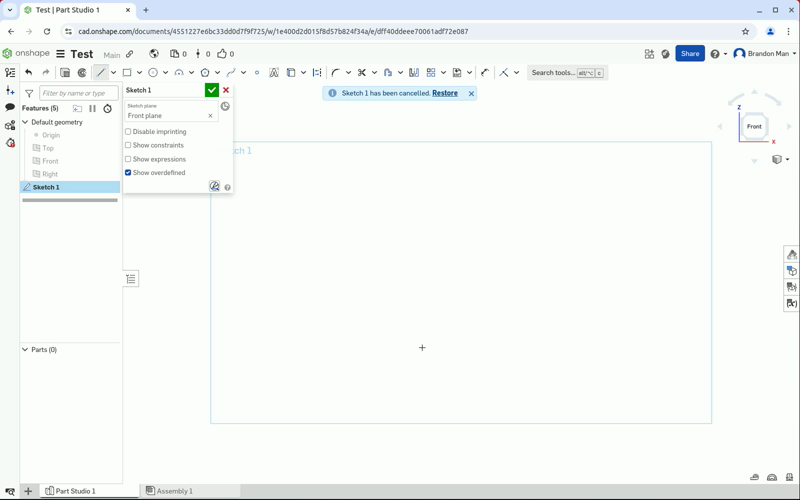
click(422, 347)
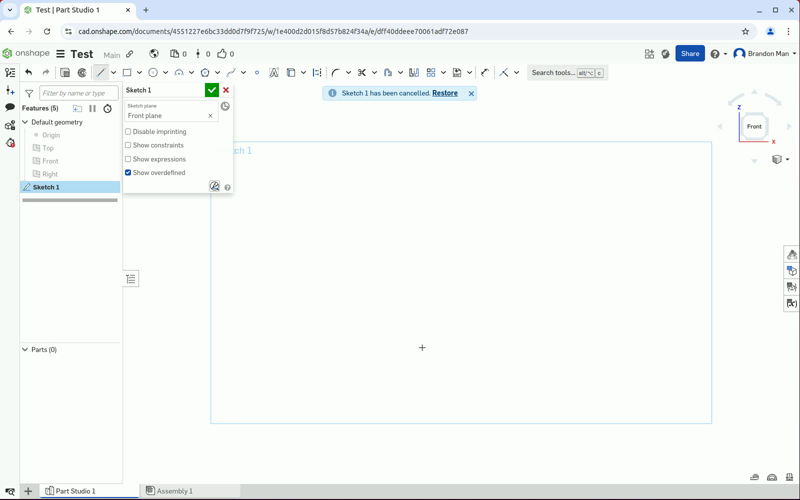
key_up(shift)
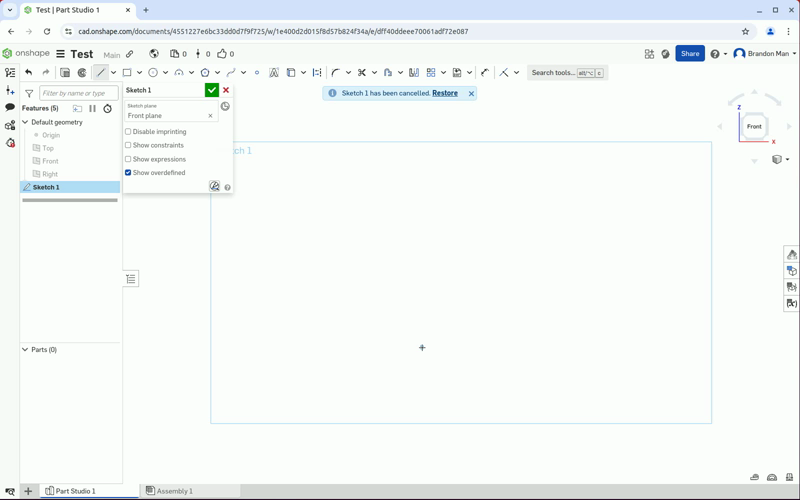
key_down(shift)
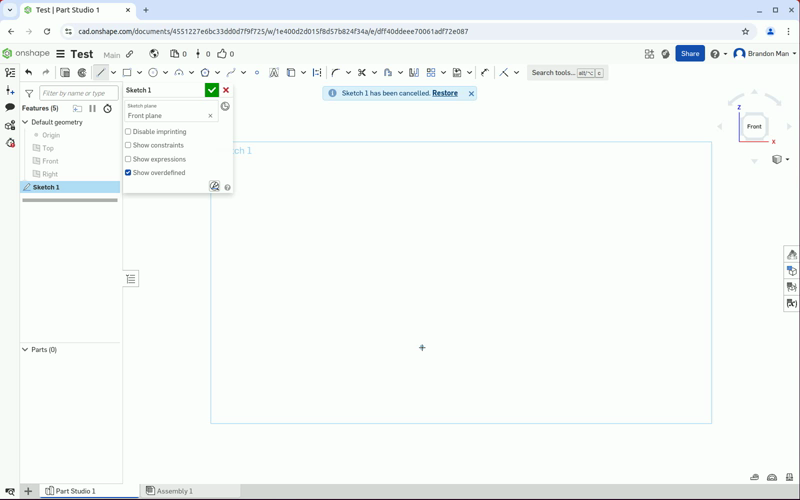
mouse_move(498, 347)
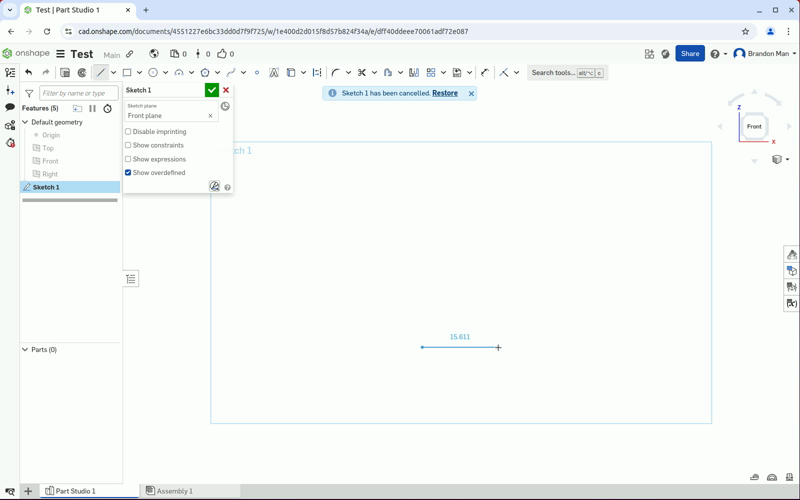
click(498, 347)
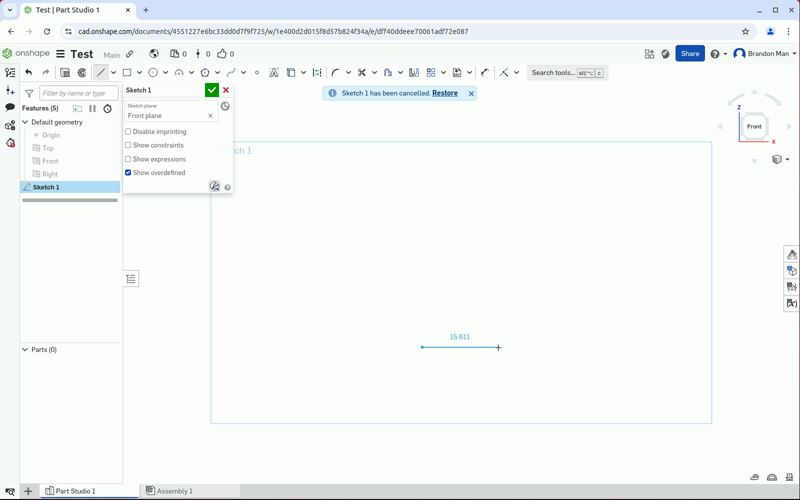
key_up(shift)
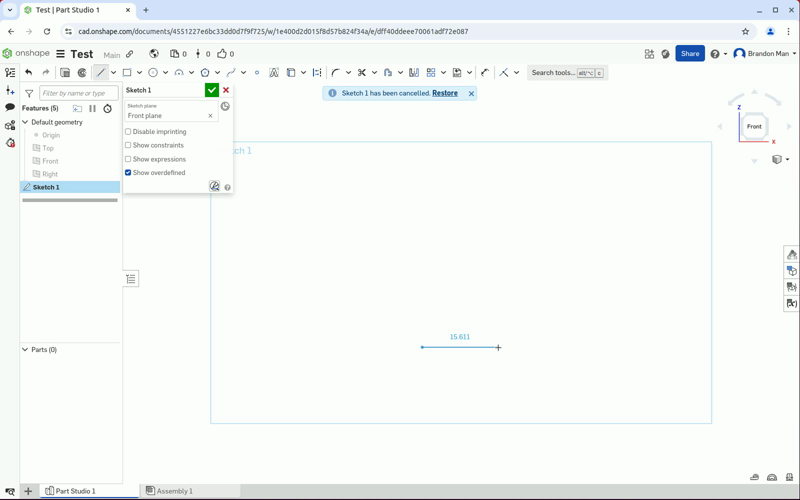
key_down(shift)
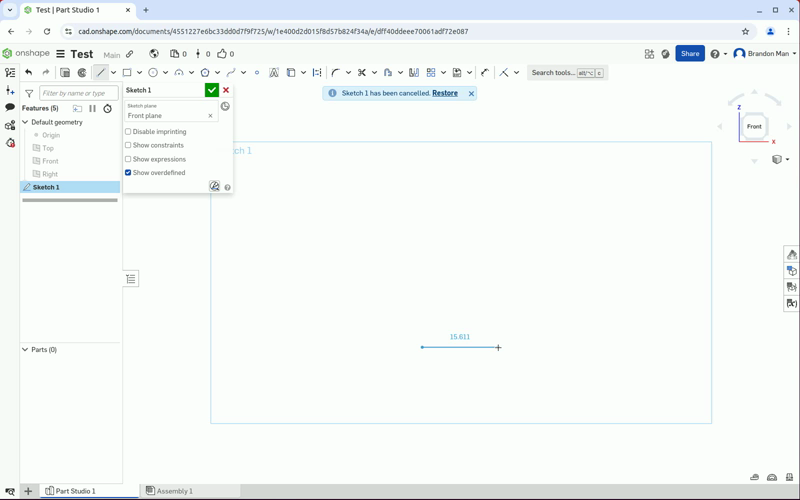
mouse_move(498, 284)
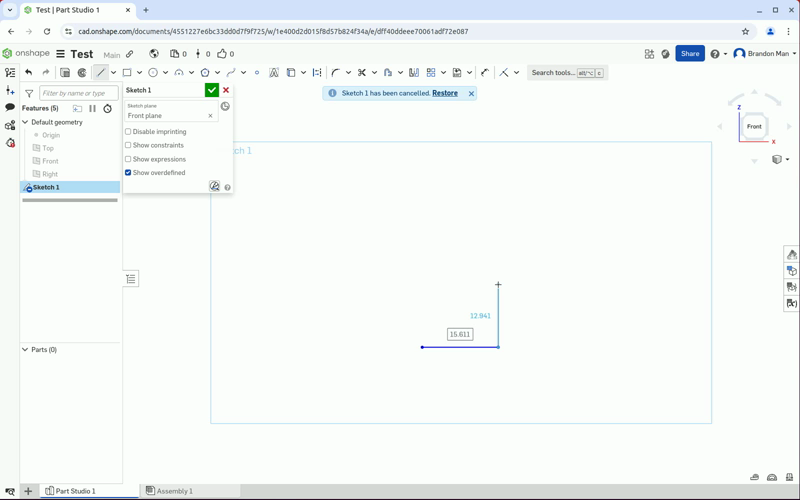
click(498, 284)
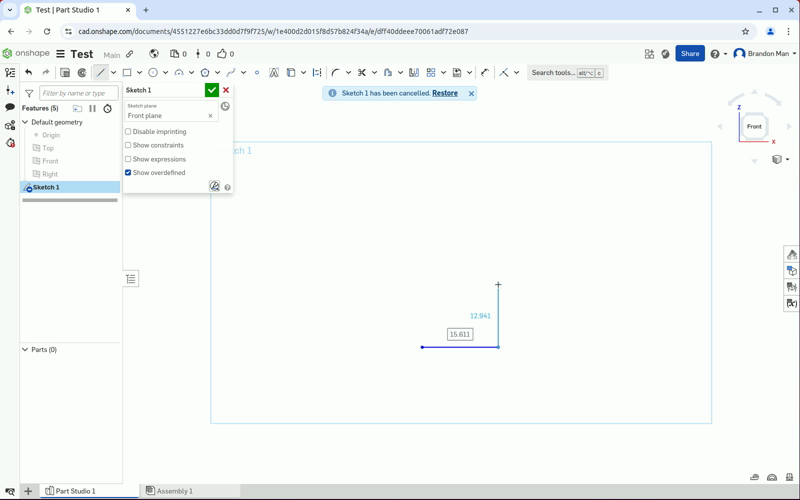
key_up(shift)
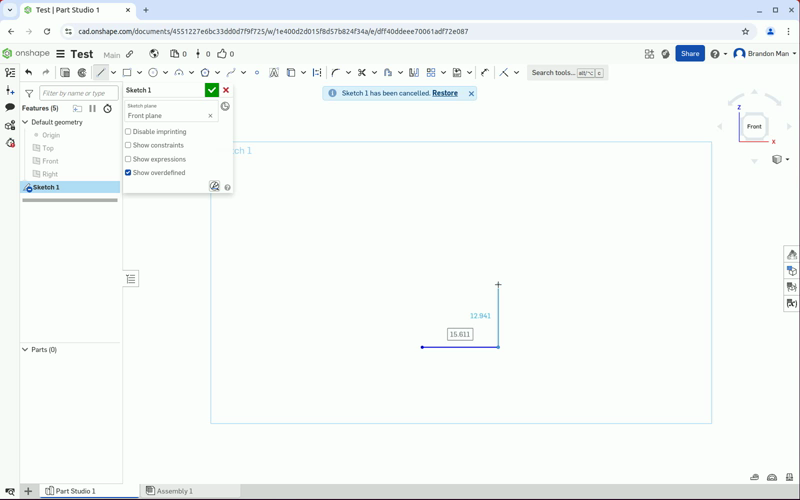
key(esc)
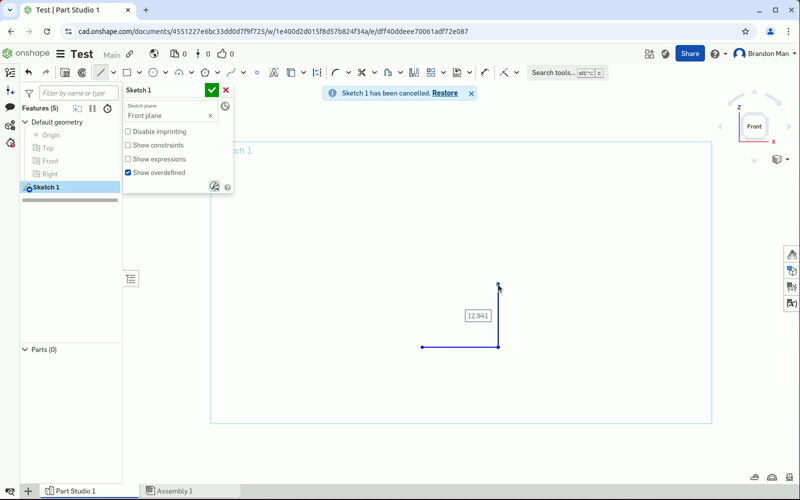
key(a)
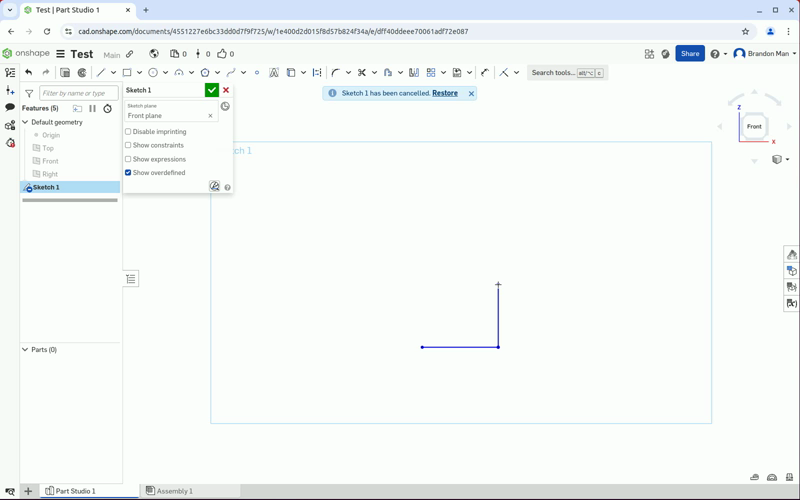
mouse_move(498, 284)
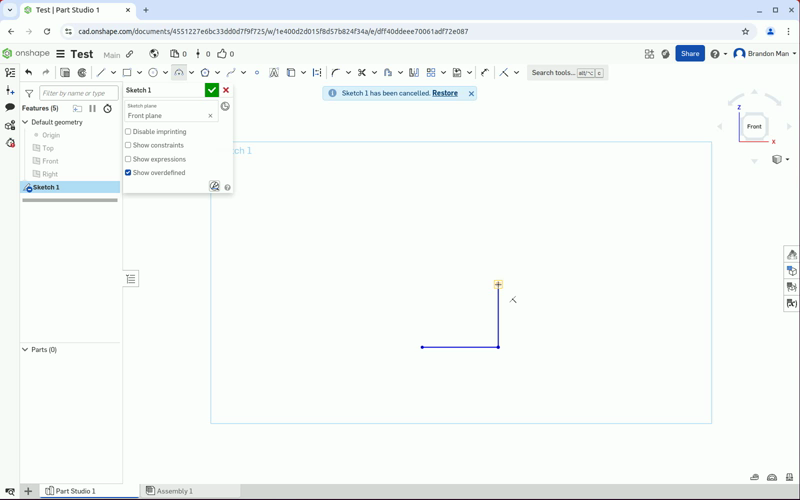
click(498, 284)
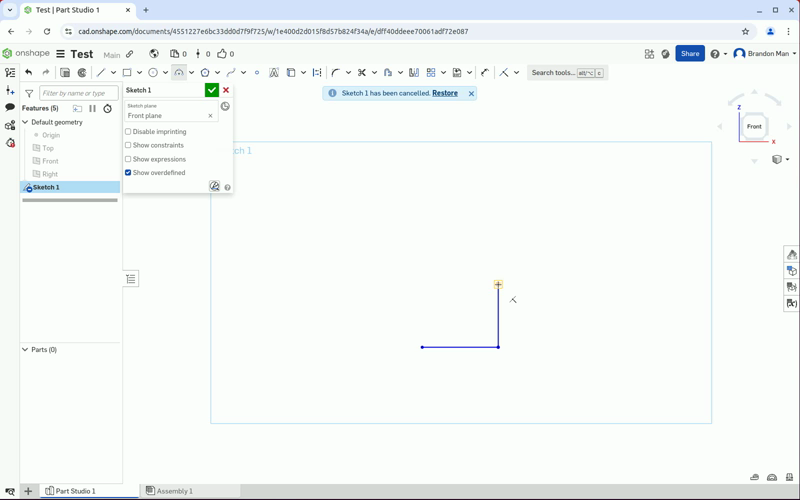
key_down(shift)
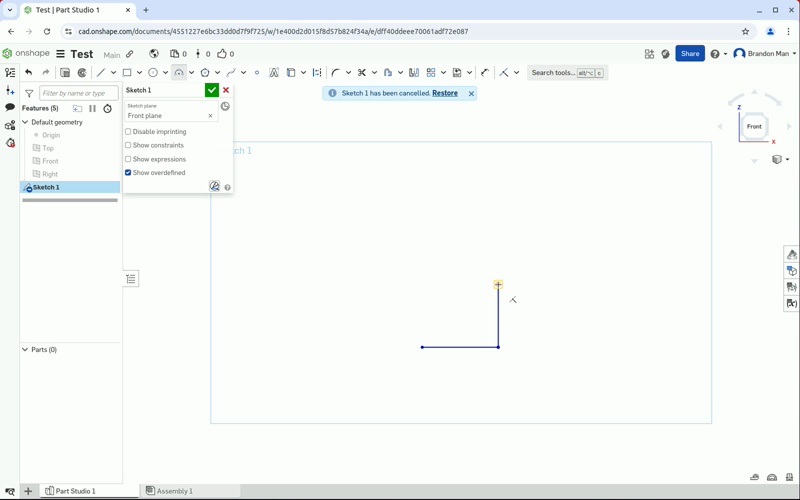
mouse_move(422, 284)
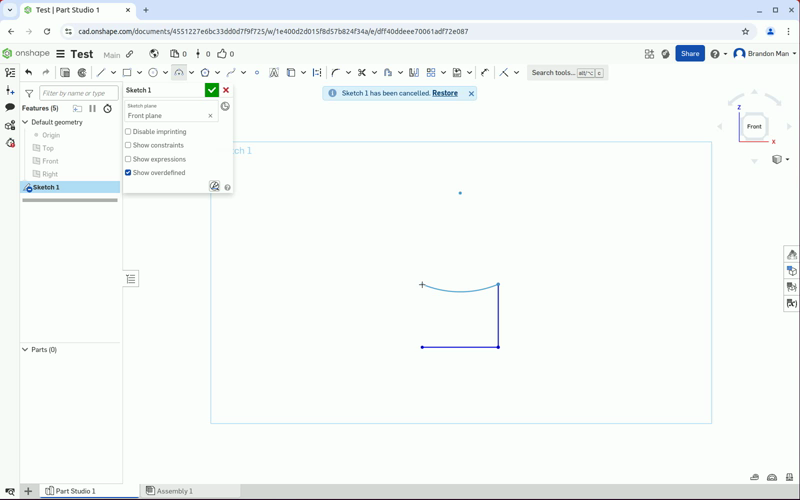
click(422, 284)
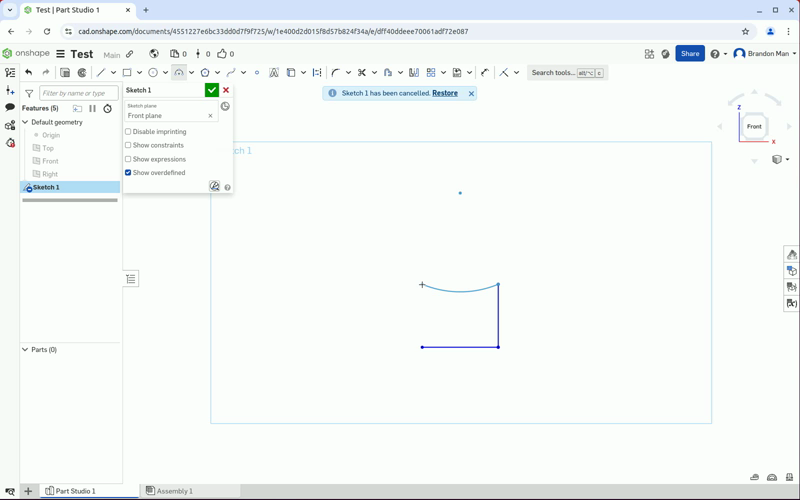
mouse_move(460, 246)
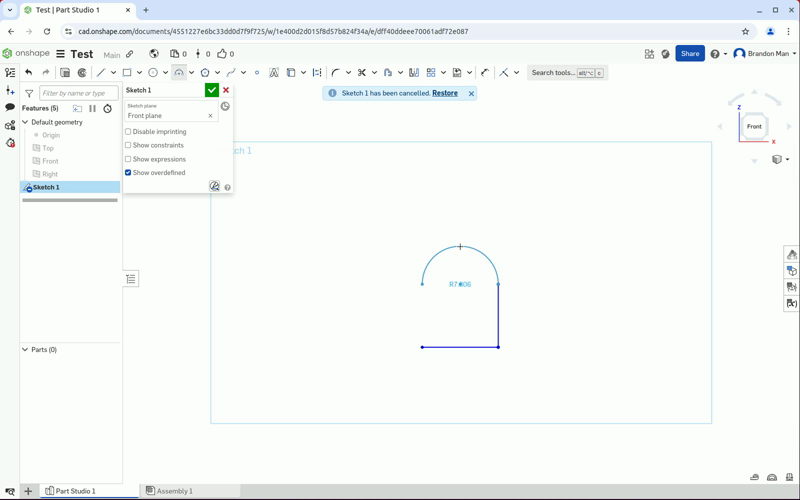
click(460, 246)
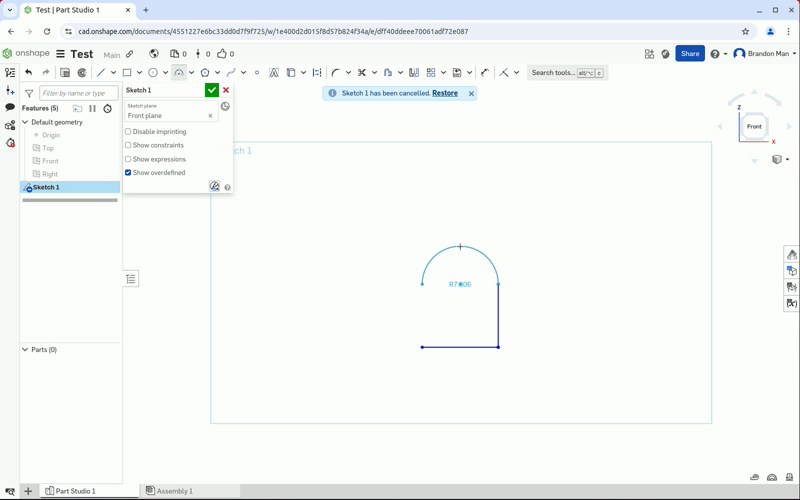
key_up(shift)
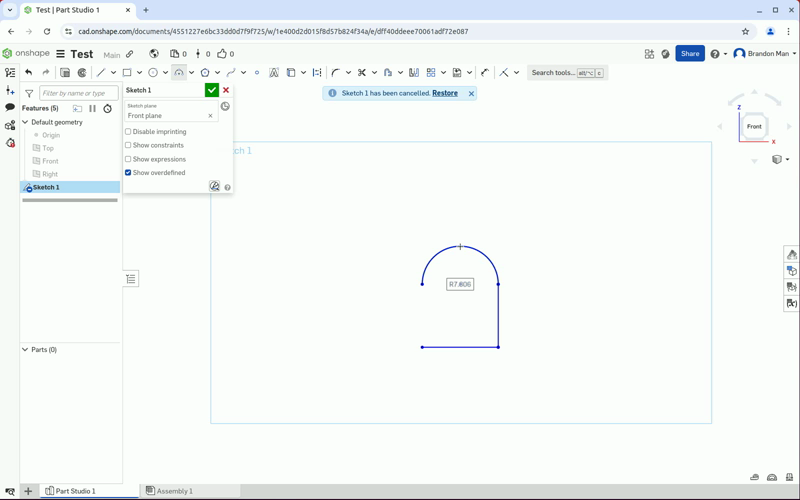
key(esc)
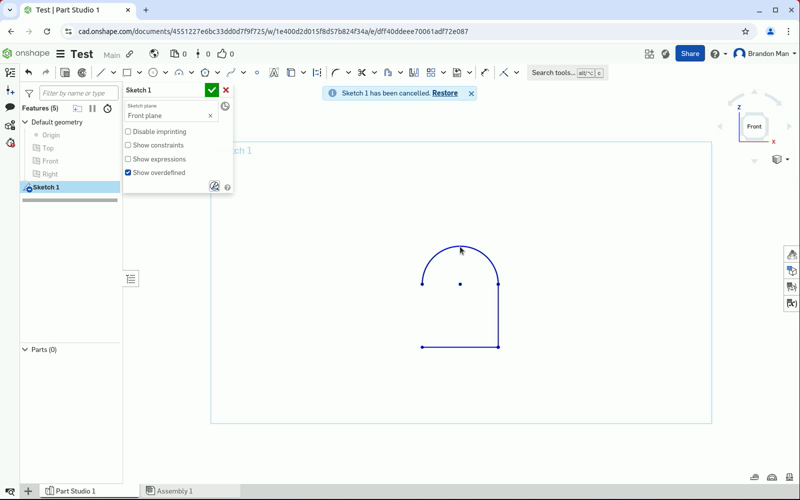
key(l)
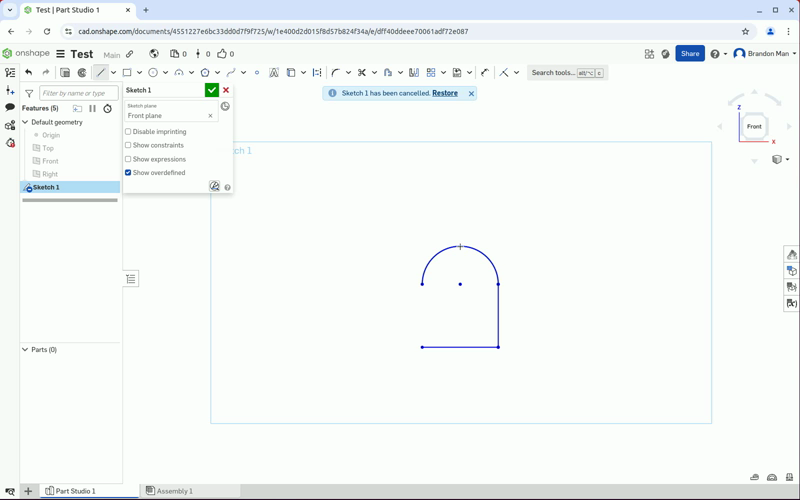
mouse_move(422, 284)
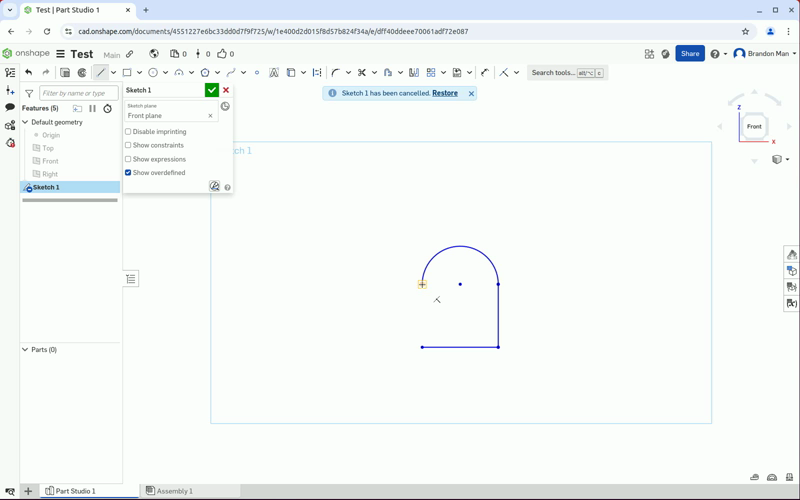
click(422, 284)
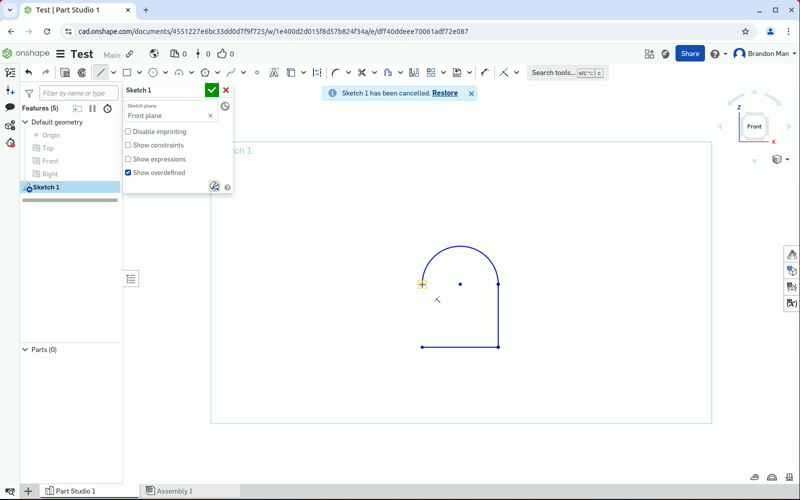
key_down(shift)
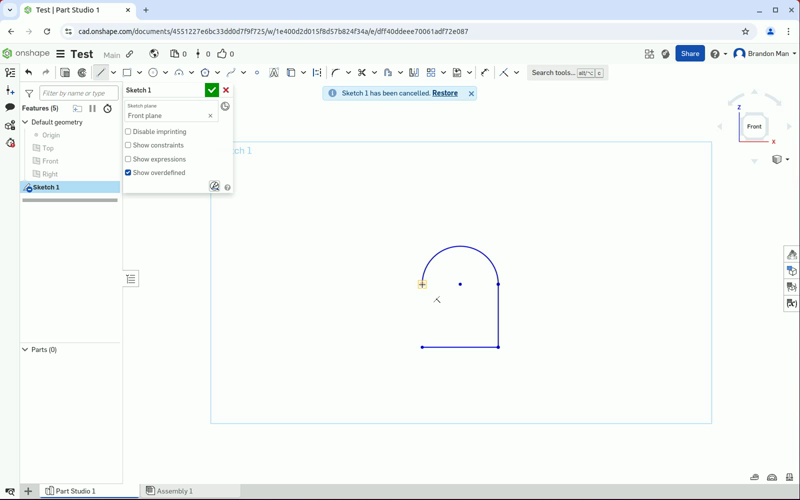
mouse_move(422, 347)
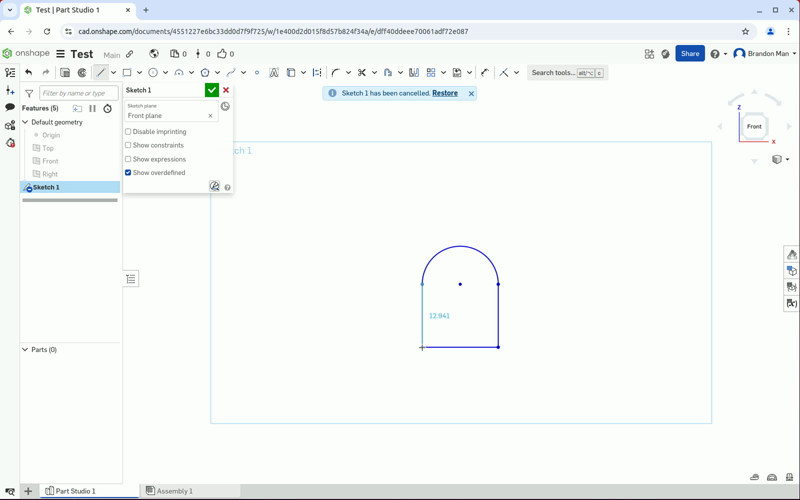
key_up(shift)
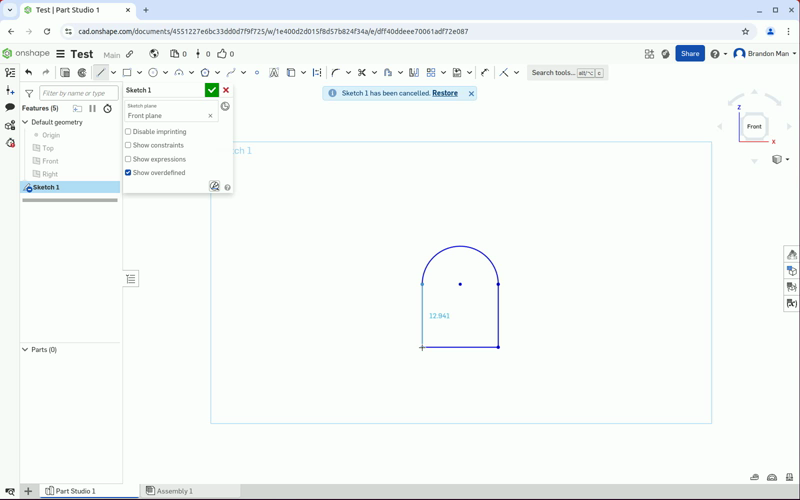
click(422, 347)
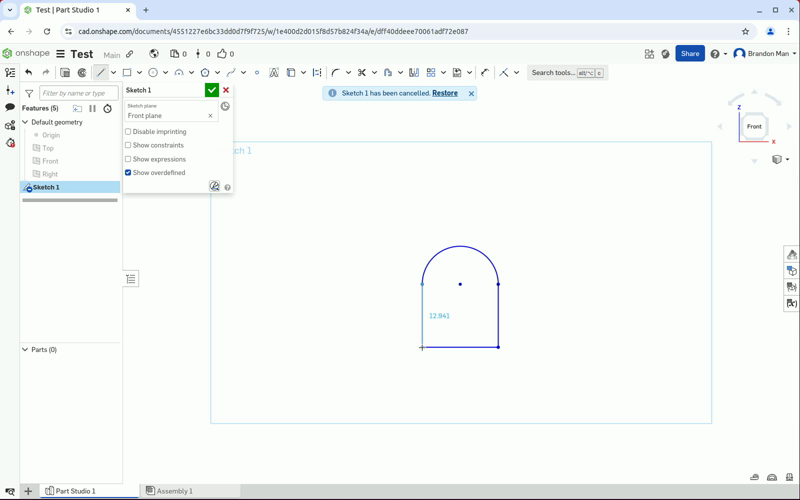
key(esc)
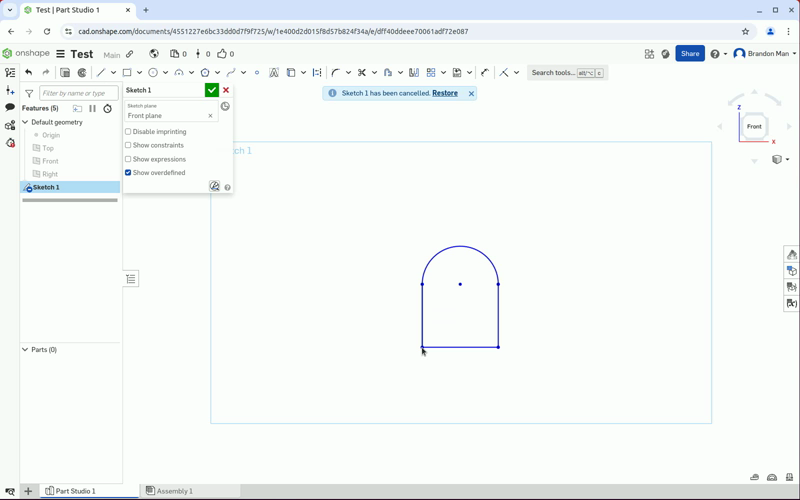
key(c)
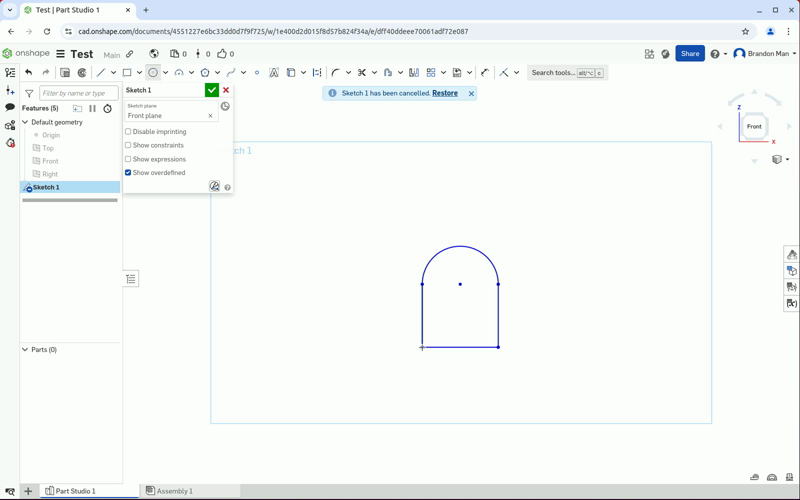
key_down(shift)
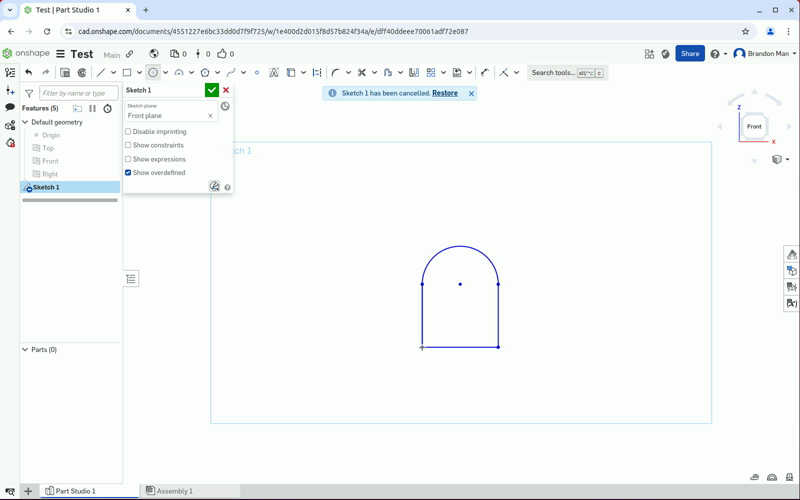
mouse_move(460, 284)
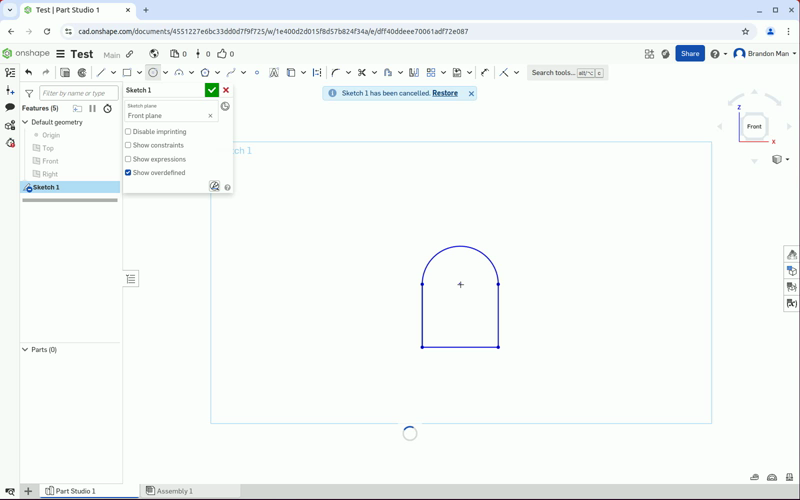
scroll(6)
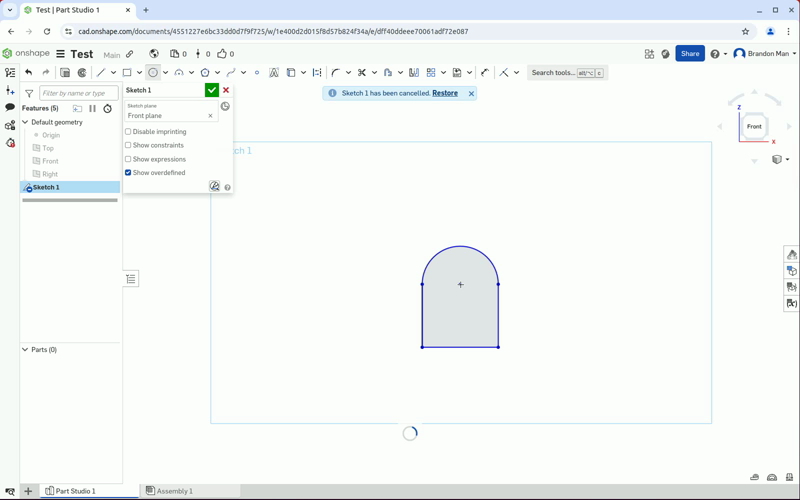
scroll(6)
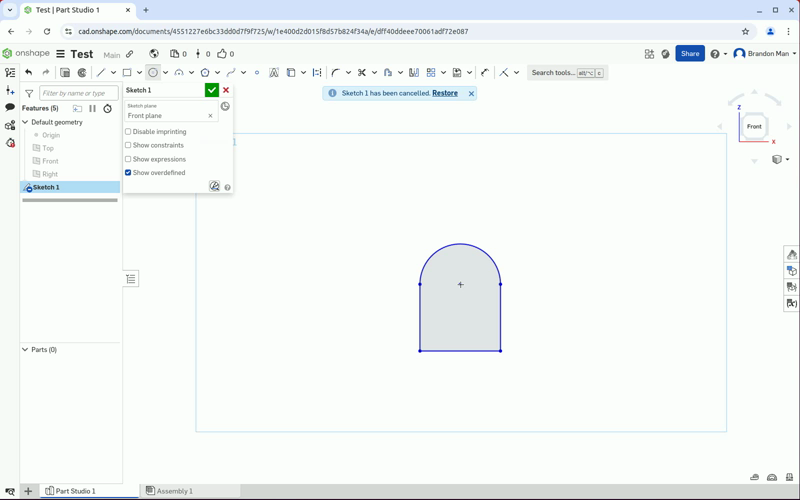
scroll(6)
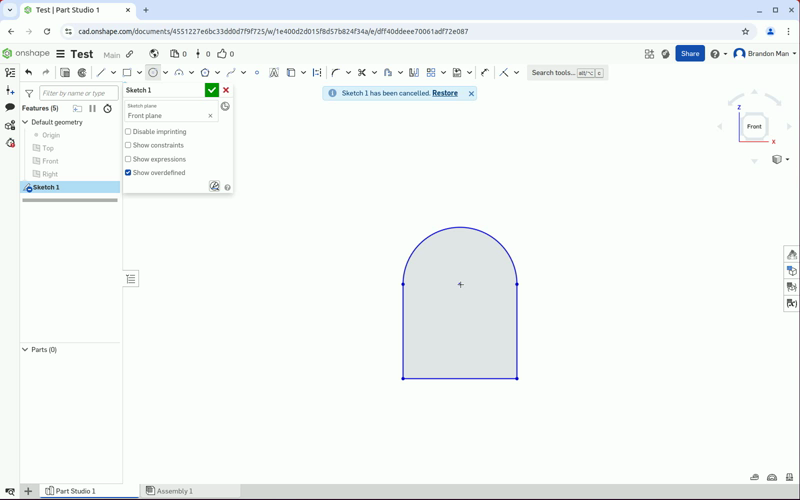
scroll(6)
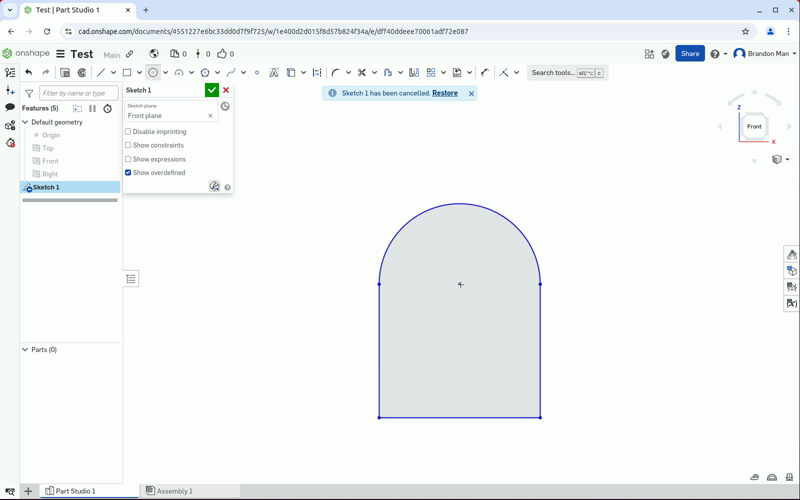
scroll(6)
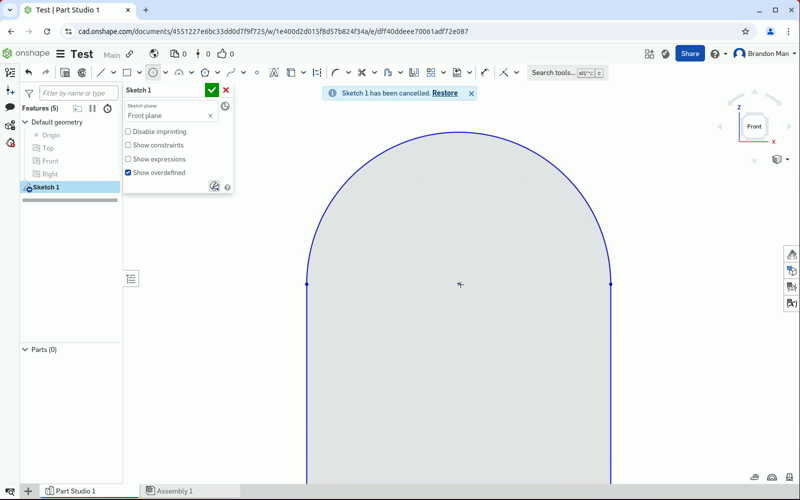
scroll(6)
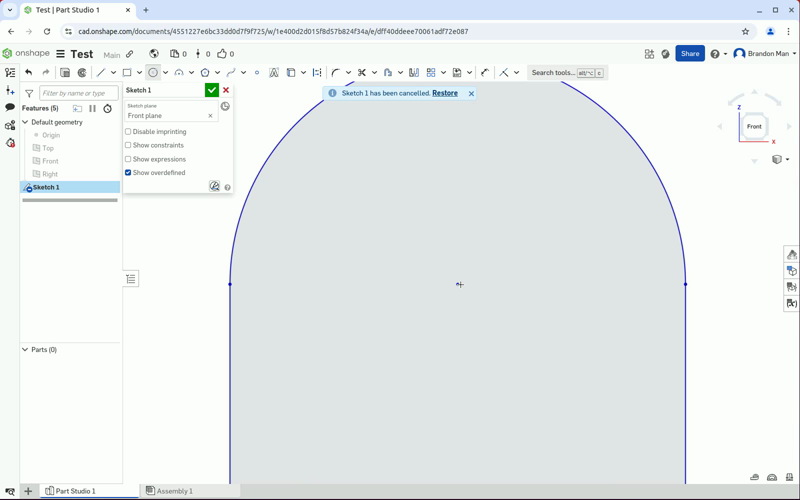
scroll(6)
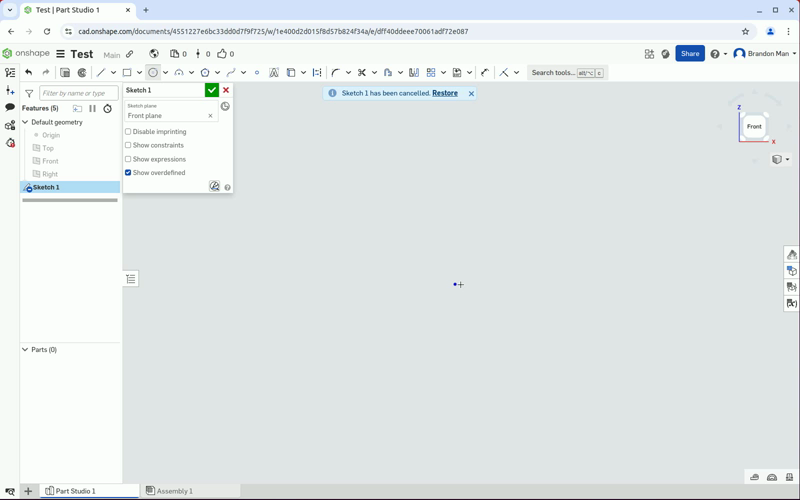
click(460, 284)
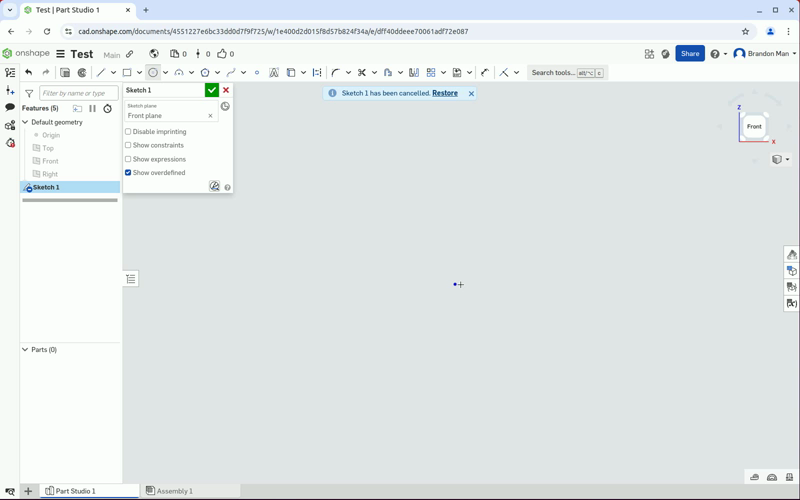
scroll(-6)
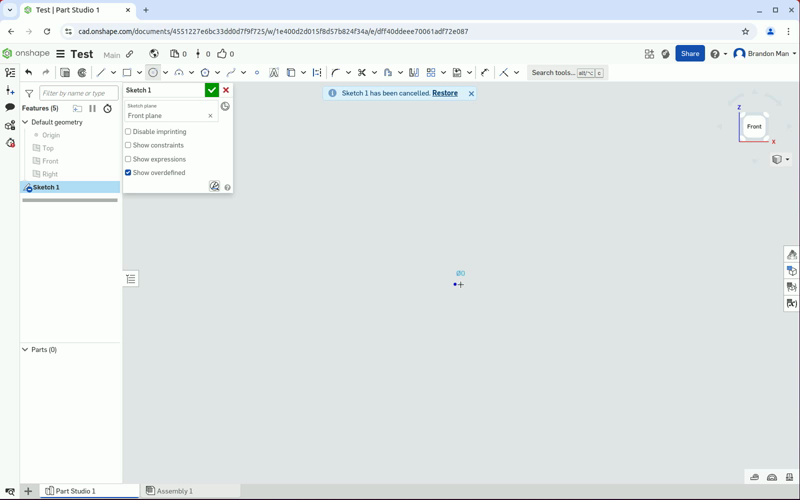
scroll(-6)
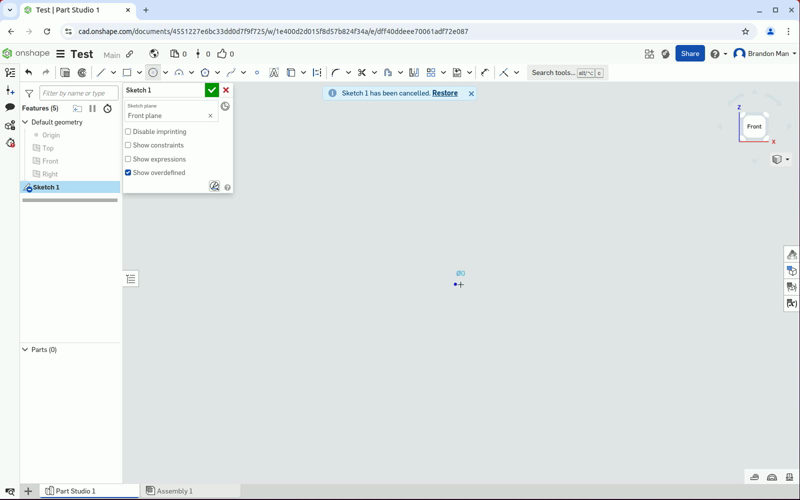
scroll(-6)
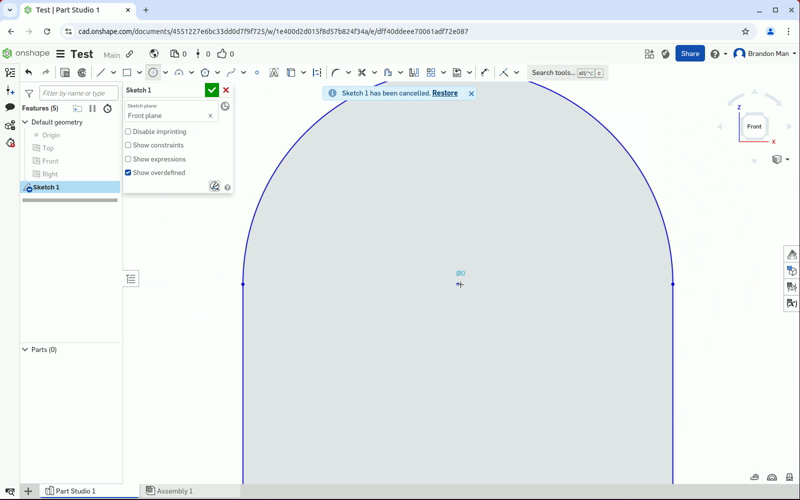
scroll(-6)
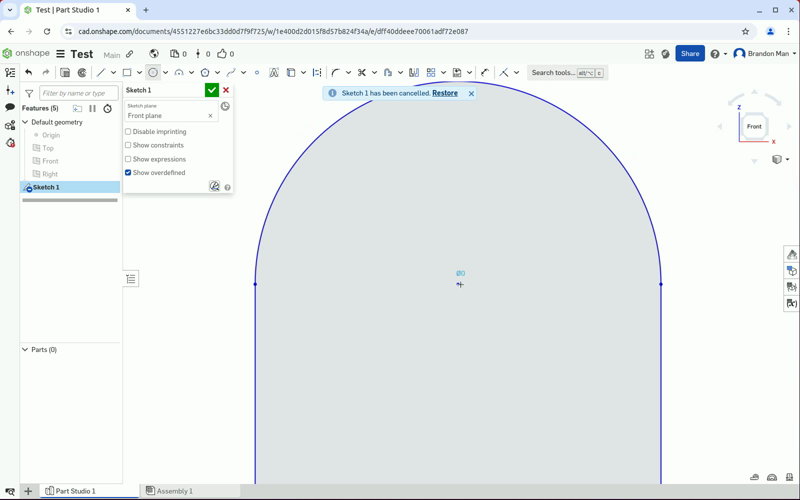
scroll(-6)
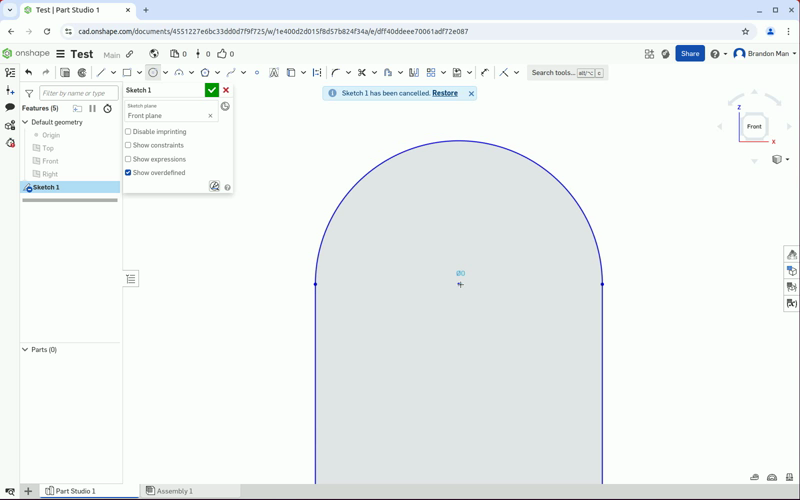
scroll(-6)
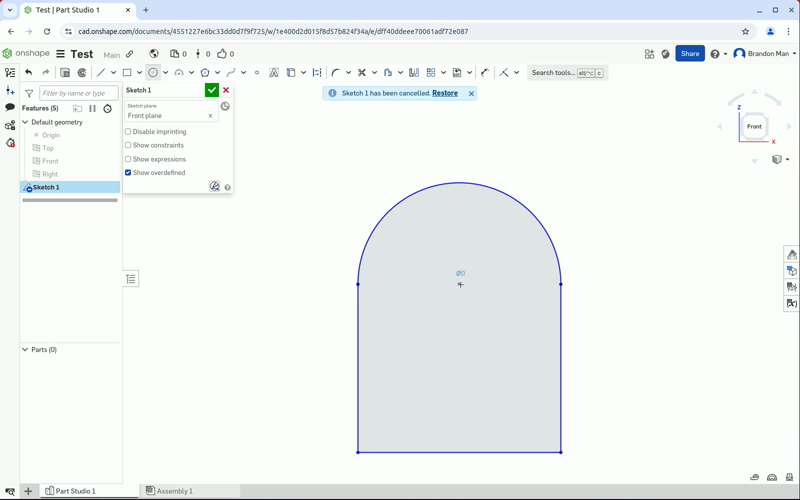
scroll(-6)
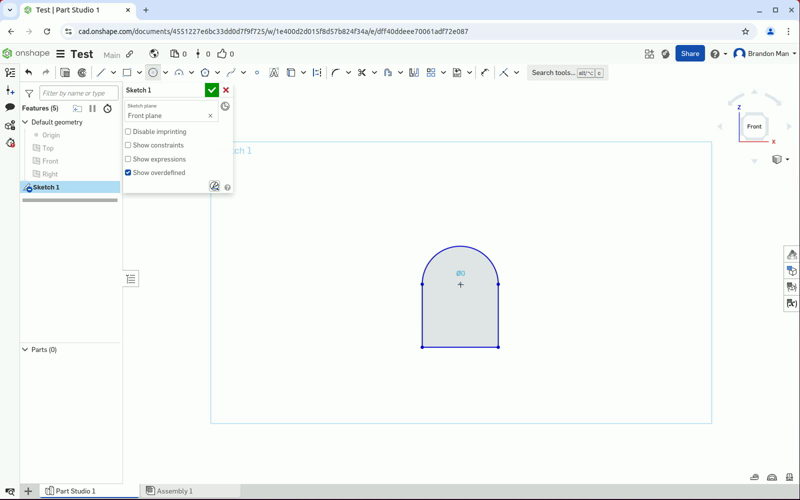
key_up(shift)
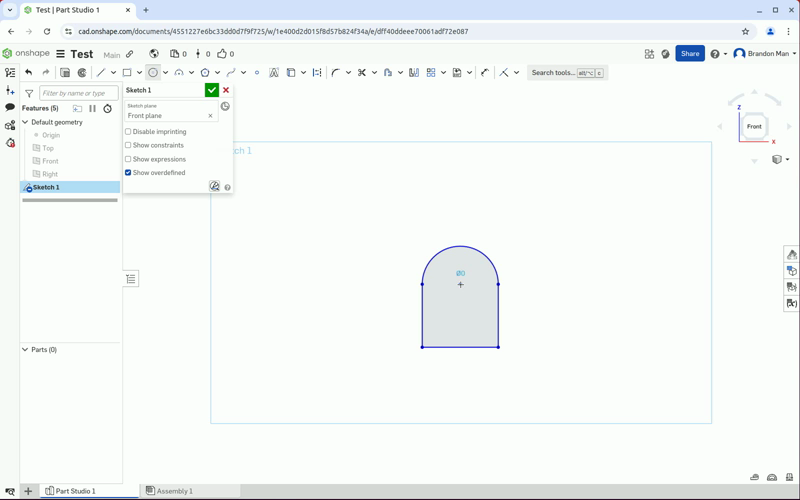
mouse_move(486, 284)
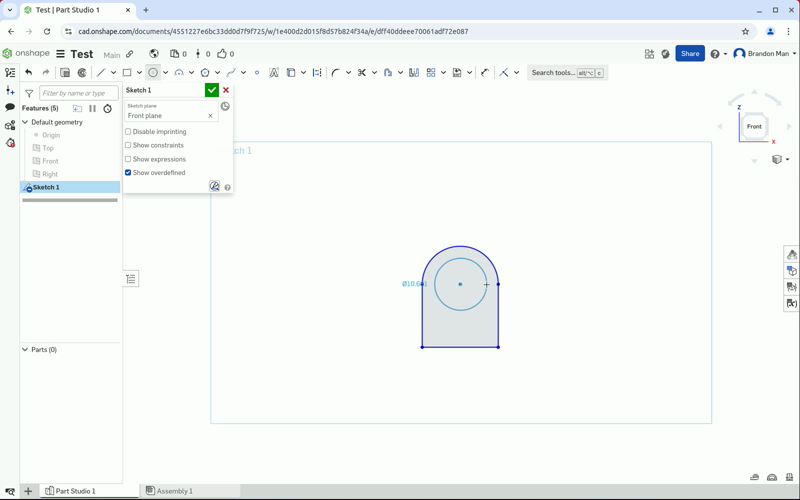
click(486, 284)
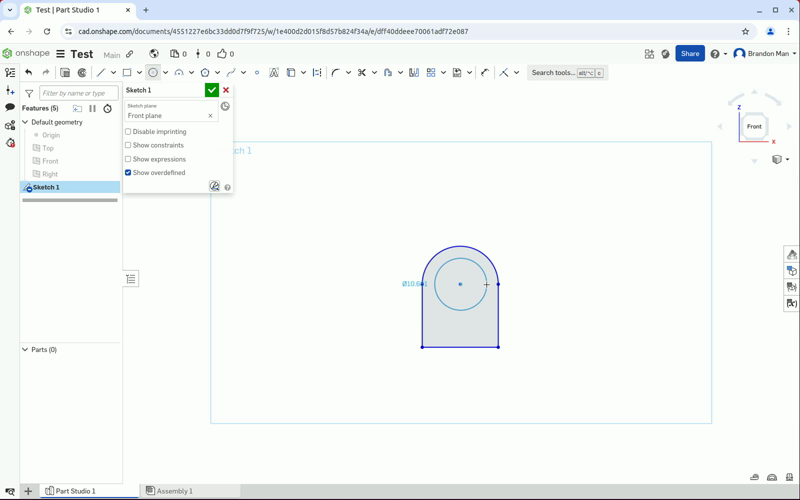
key(esc)
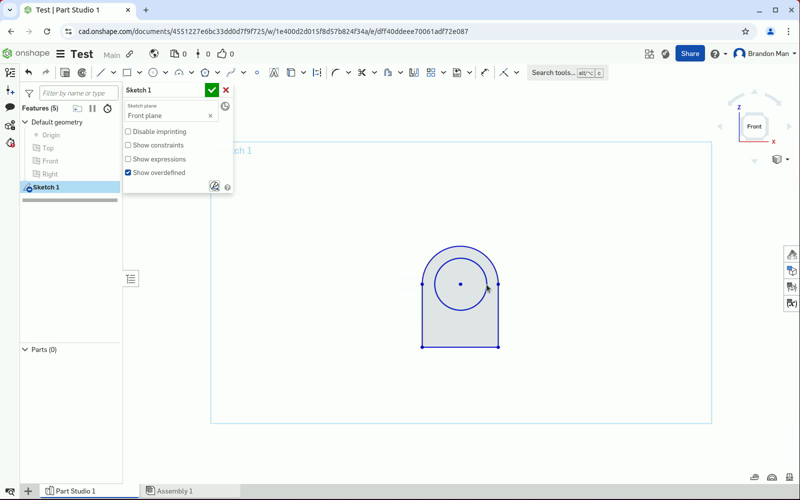
mouse_move(430, 300)
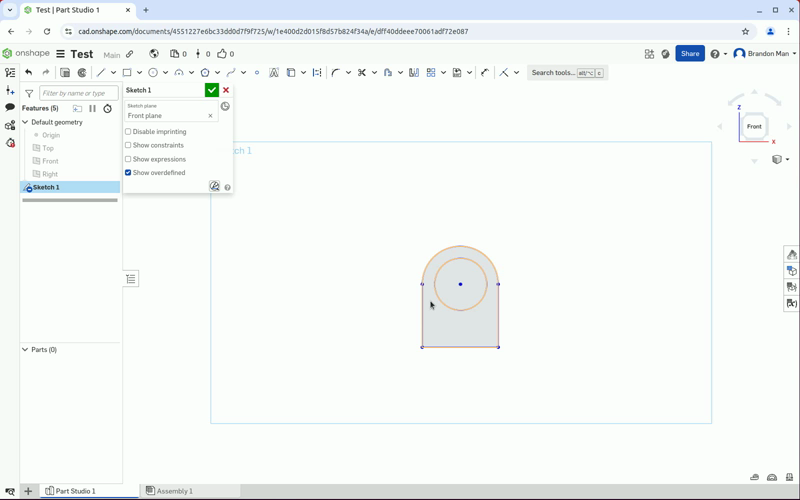
click(430, 300)
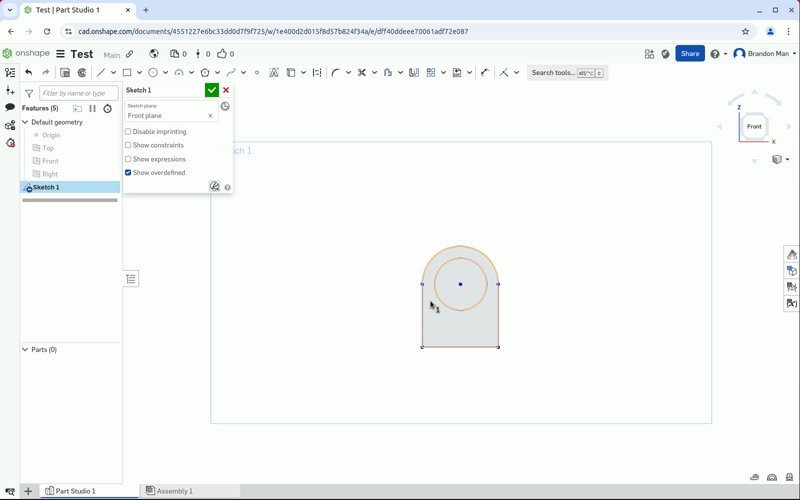
mouse_move(73, 352)
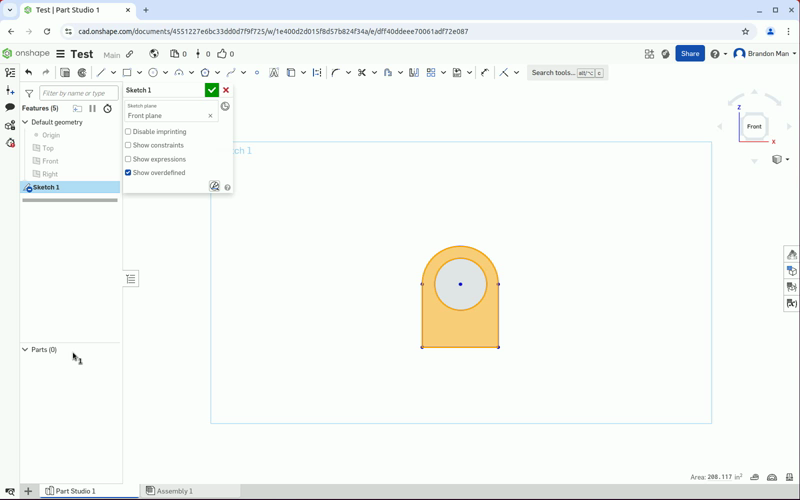
key(shift+y)
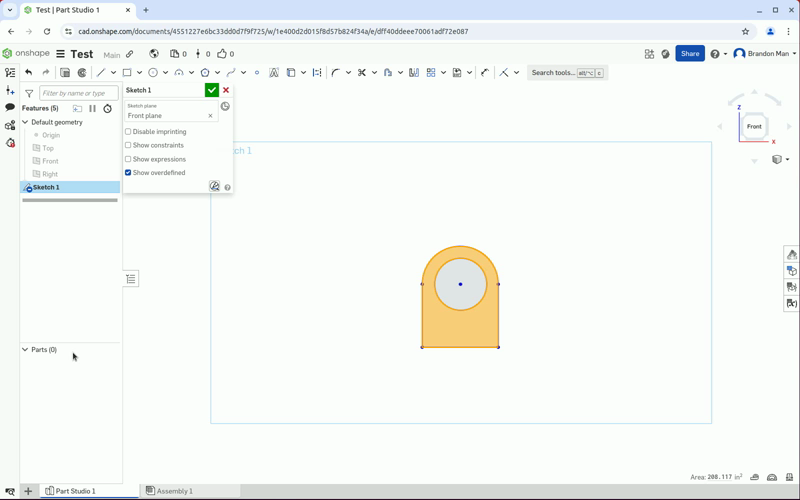
key(shift+e)
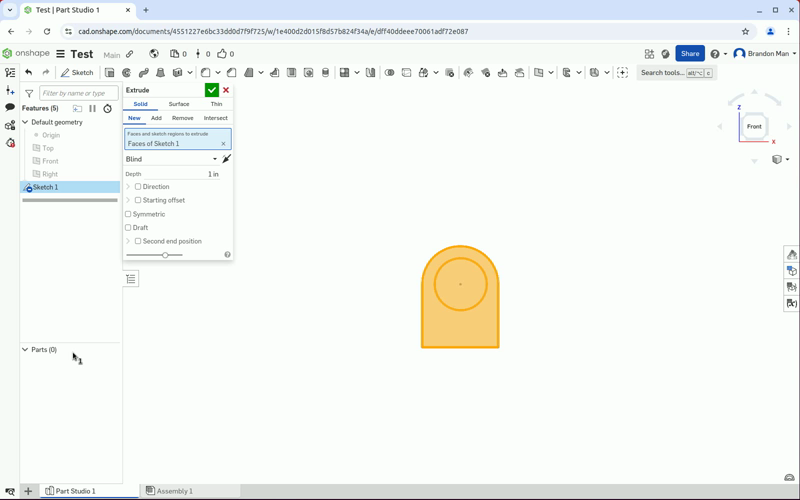
mouse_move(143, 106)
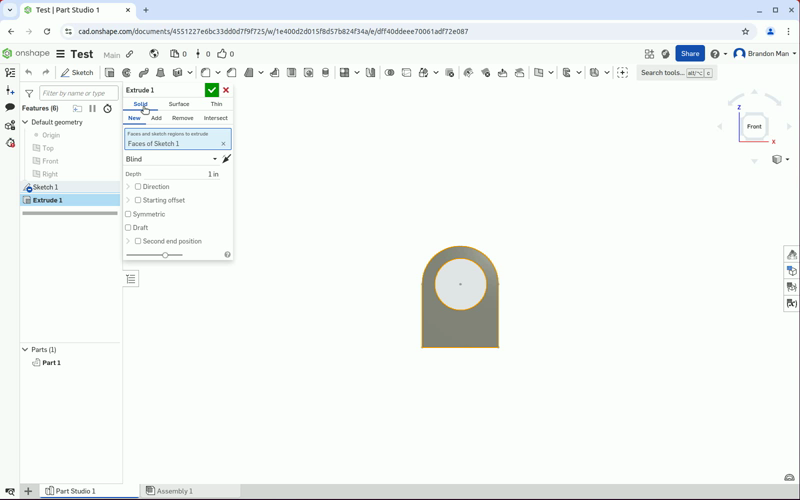
click(143, 106)
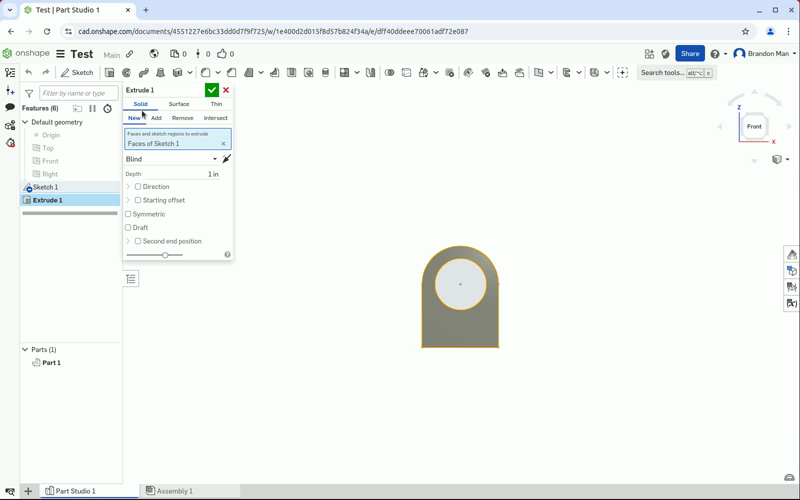
mouse_move(137, 120)
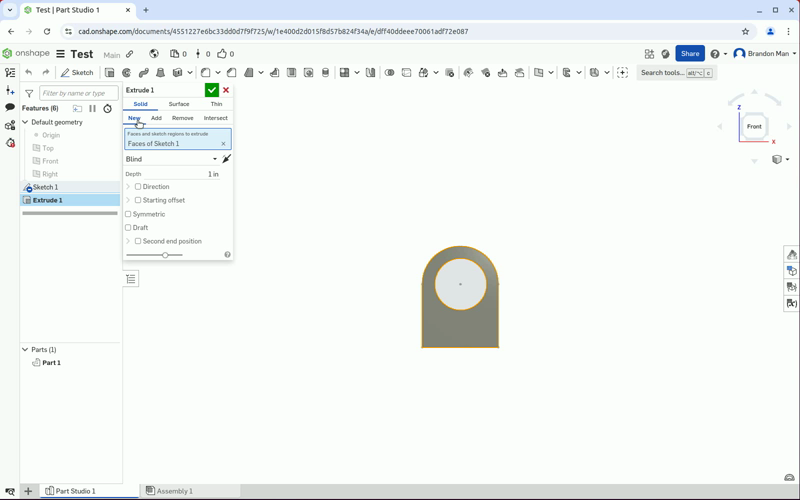
click(137, 120)
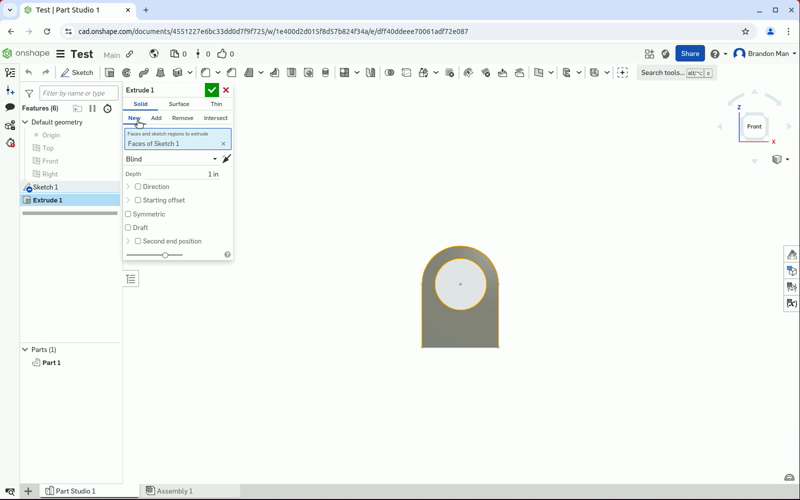
key(tab, 4)
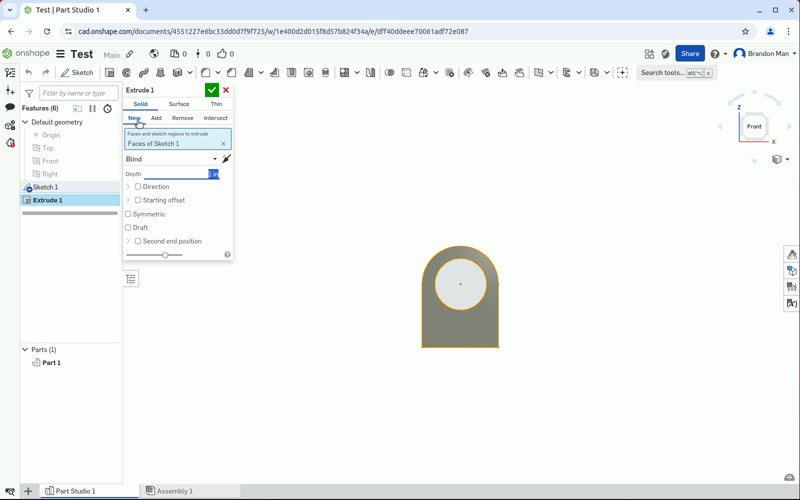
text(3.129)
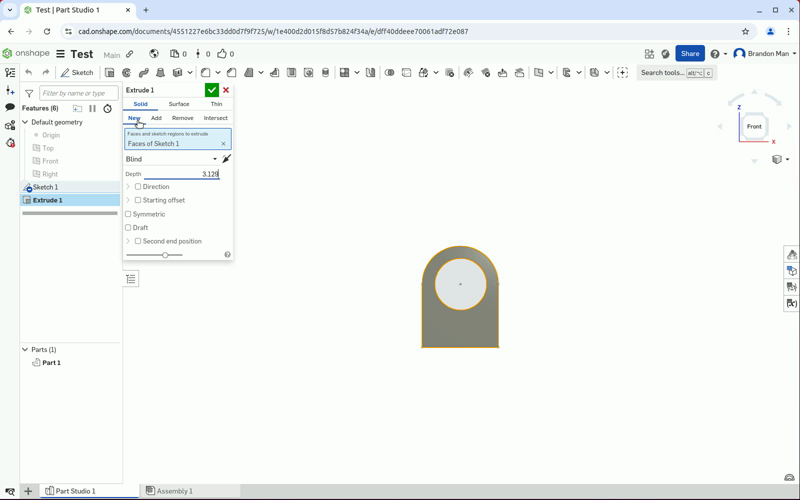
key(enter)
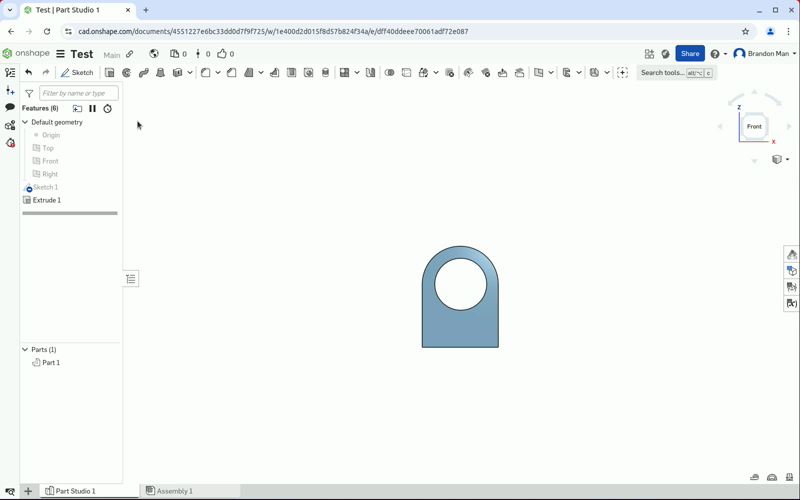
key(shift+h)
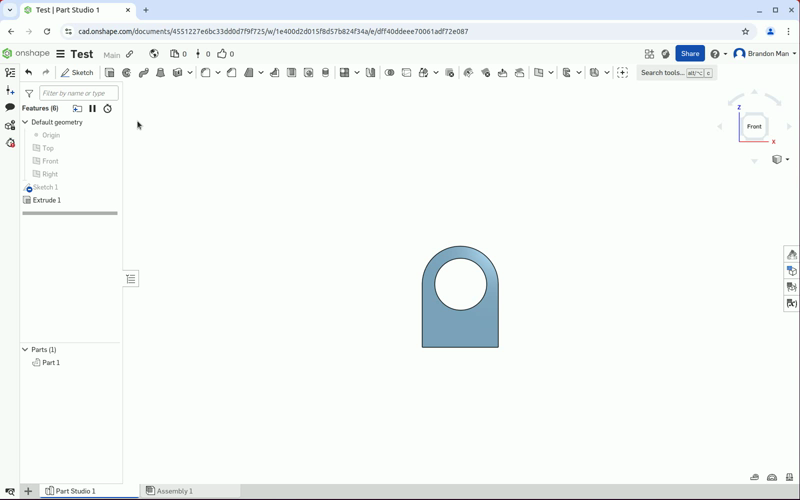
key(shift+h)
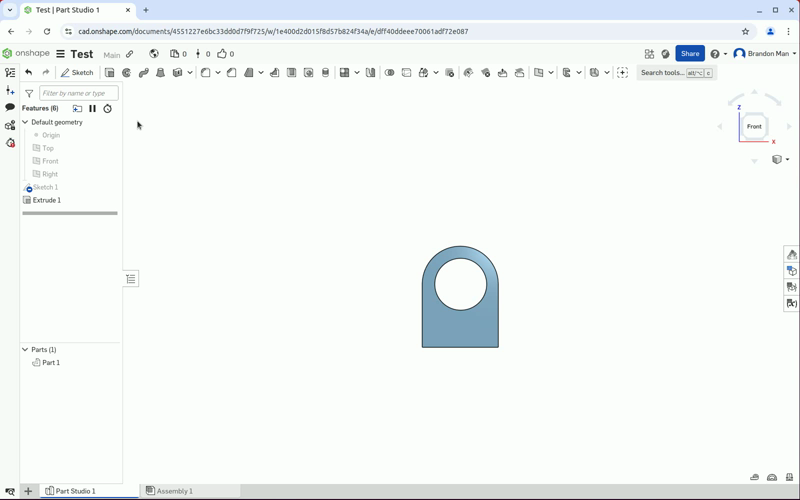
mouse_move(73, 189)
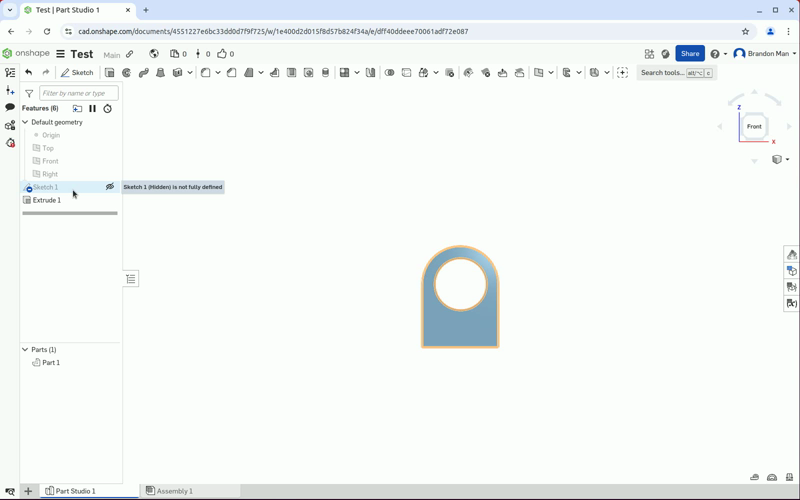
click(73, 189)
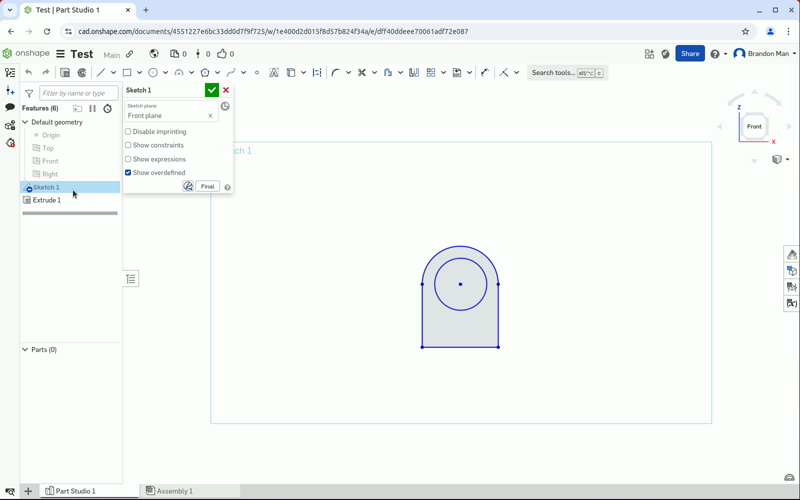
mouse_move(229, 92)
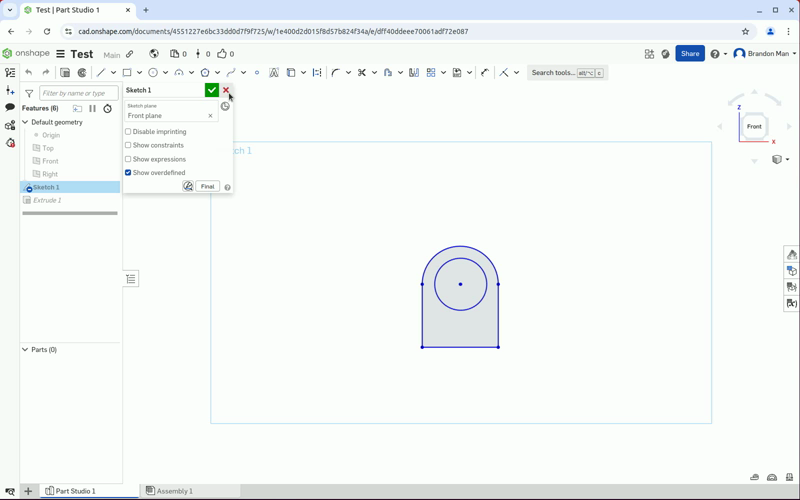
click(229, 92)
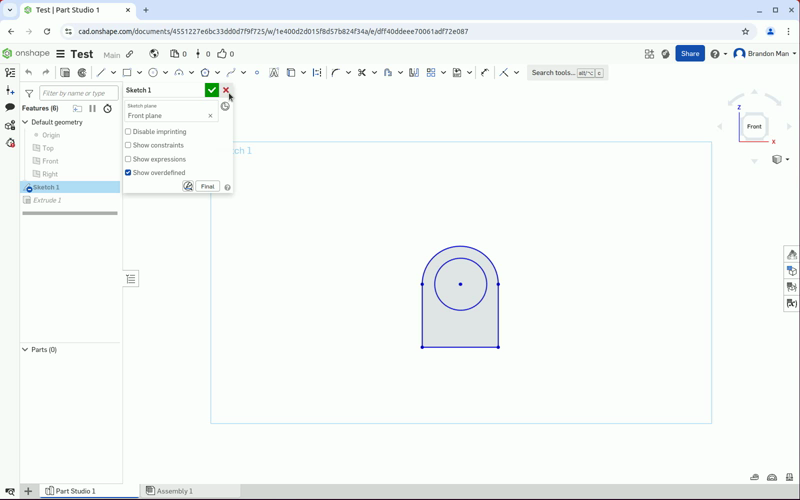
key(shift+s)
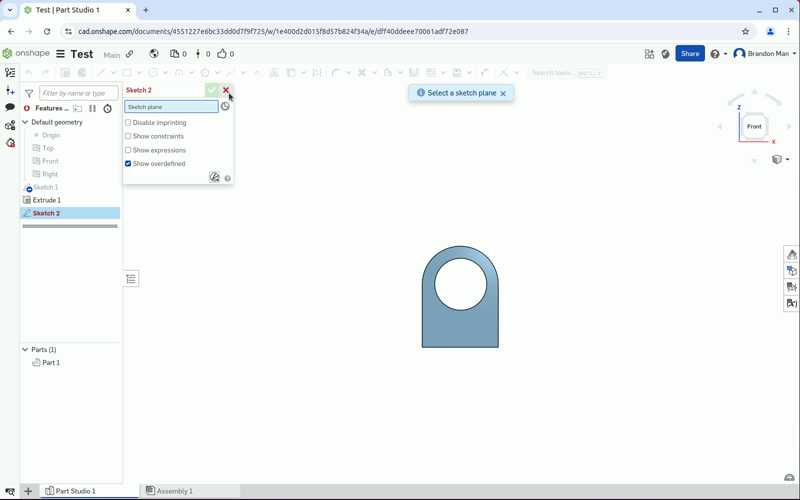
mouse_move(73, 163)
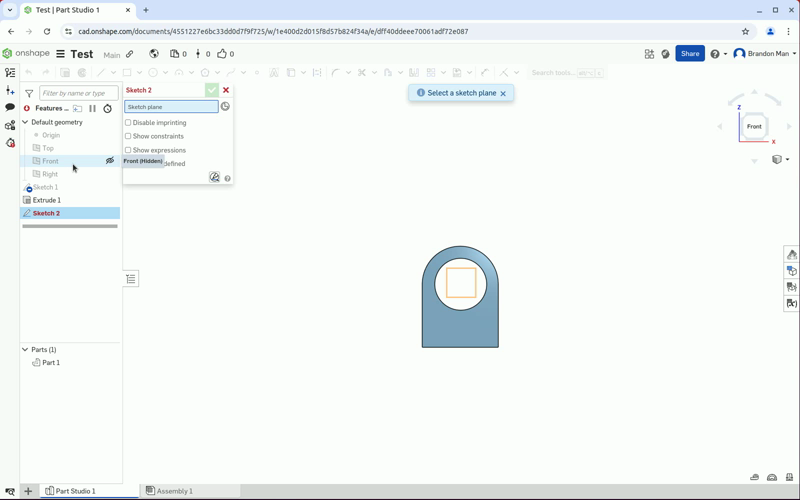
click(73, 163)
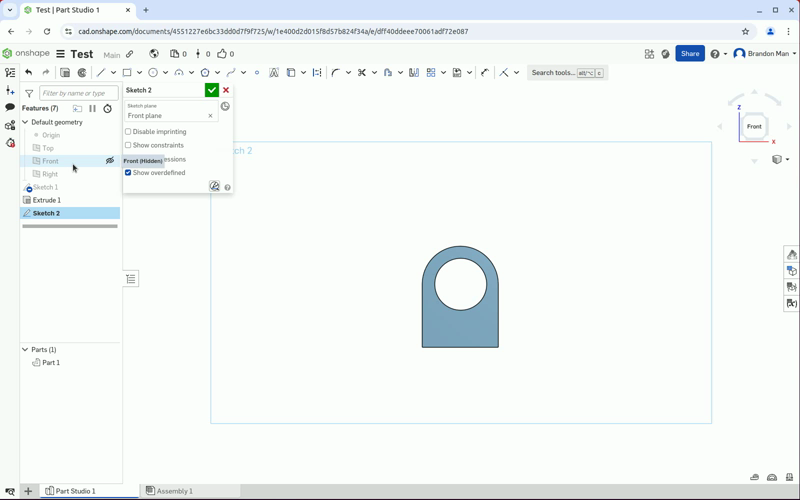
mouse_move(73, 352)
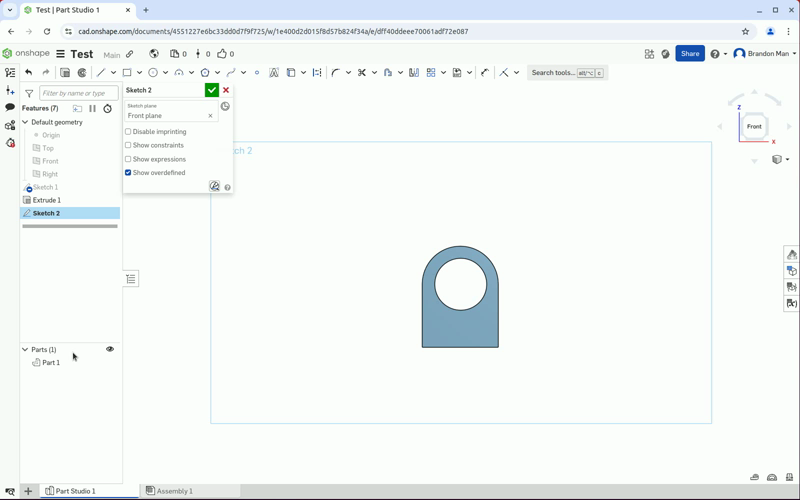
key(y)
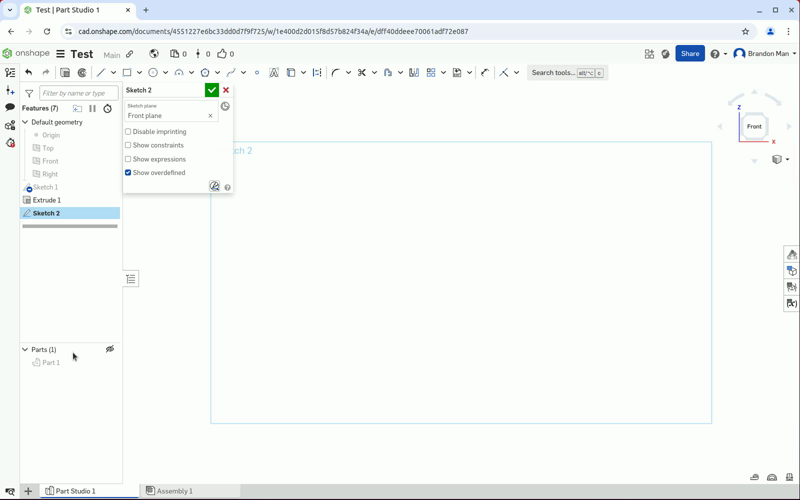
key(l)
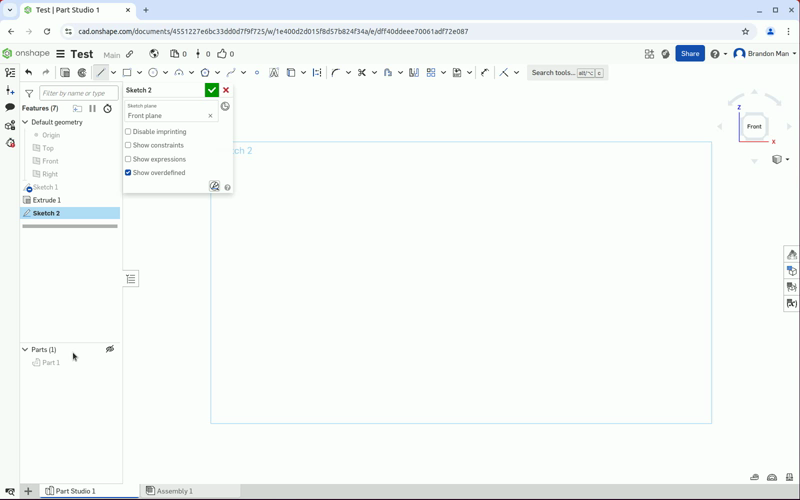
key_down(shift)
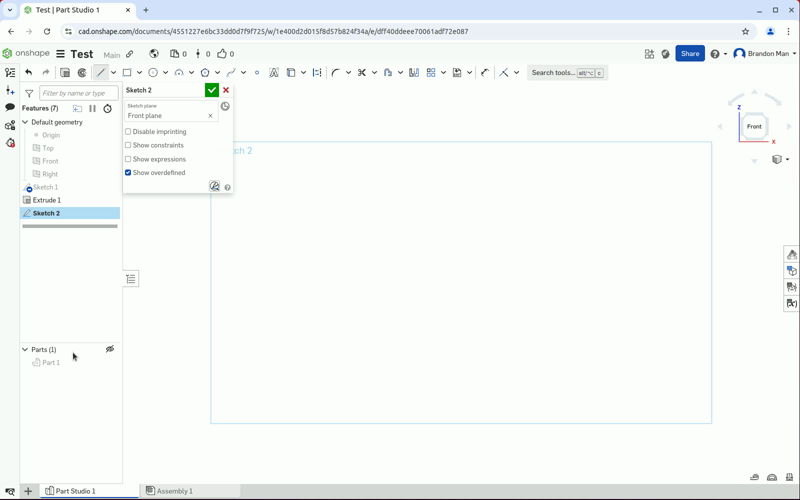
mouse_move(406, 347)
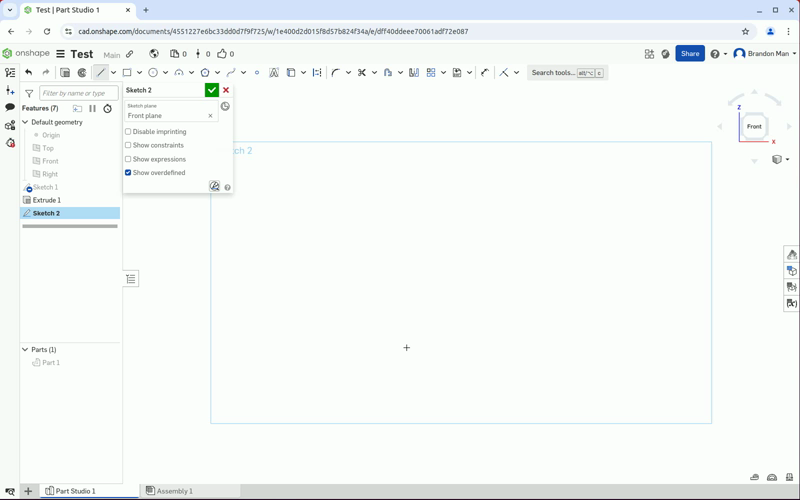
click(406, 347)
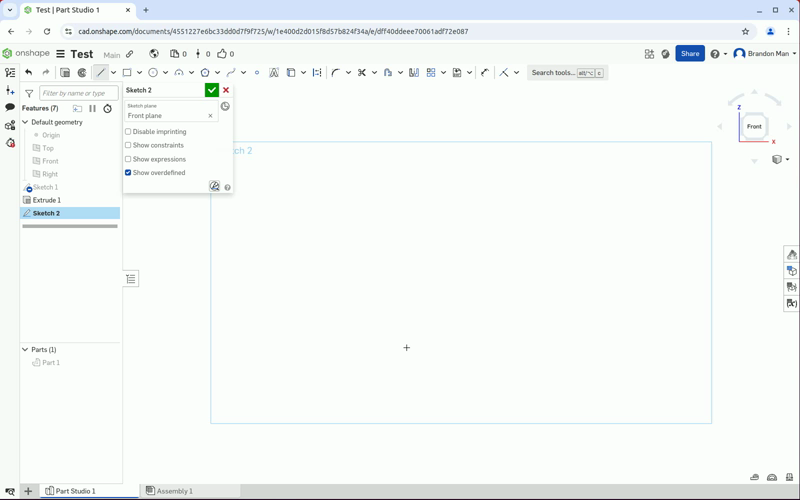
key_up(shift)
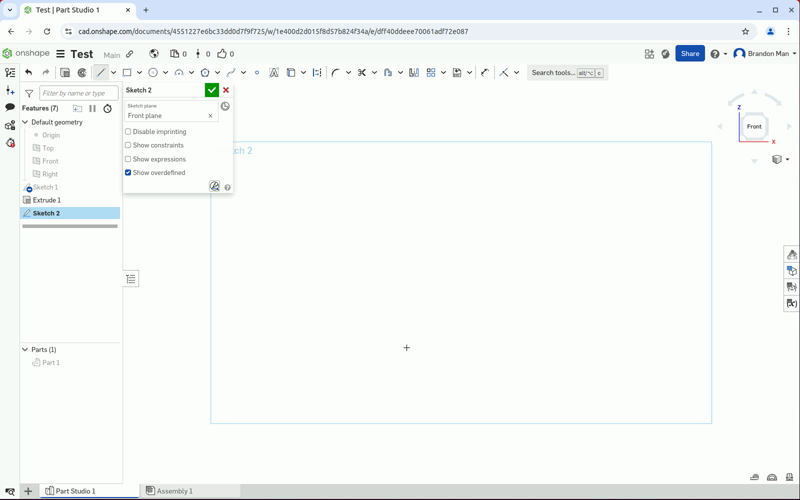
key_down(shift)
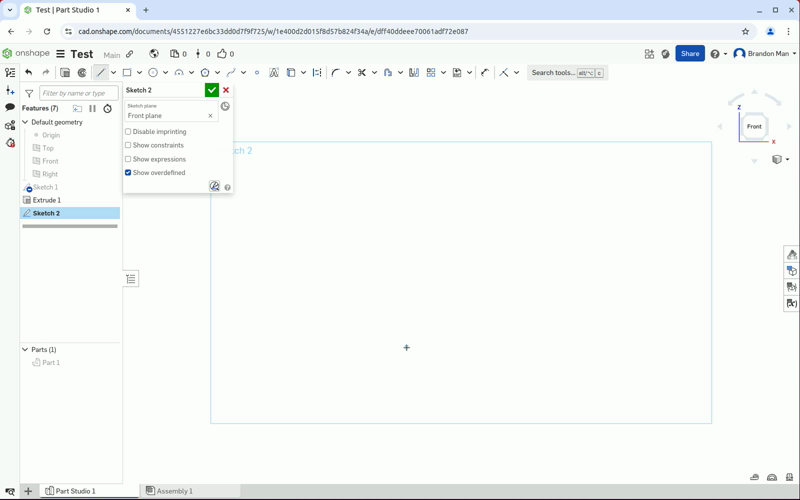
mouse_move(436, 347)
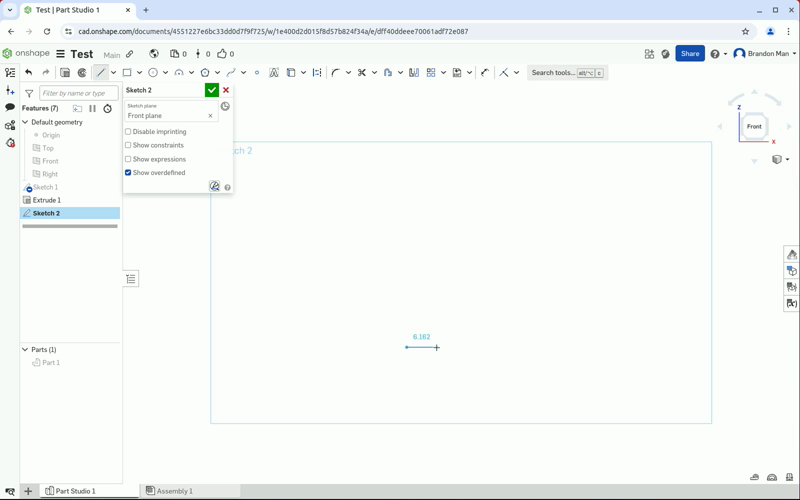
mouse_move(421, 347)
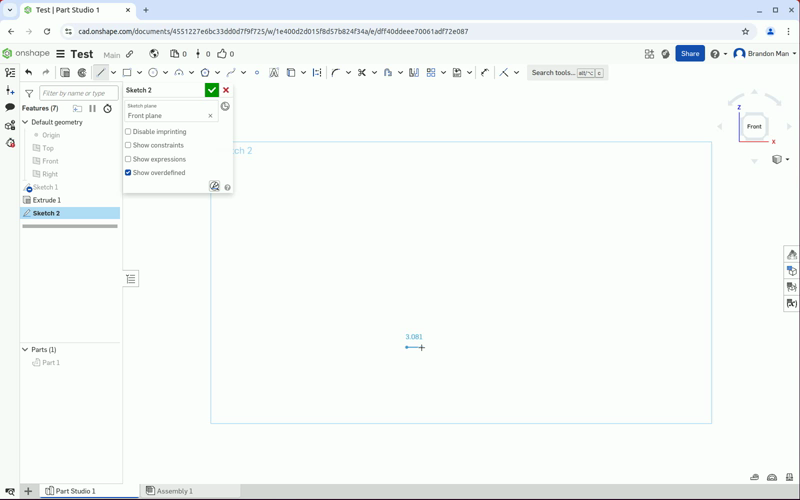
click(421, 347)
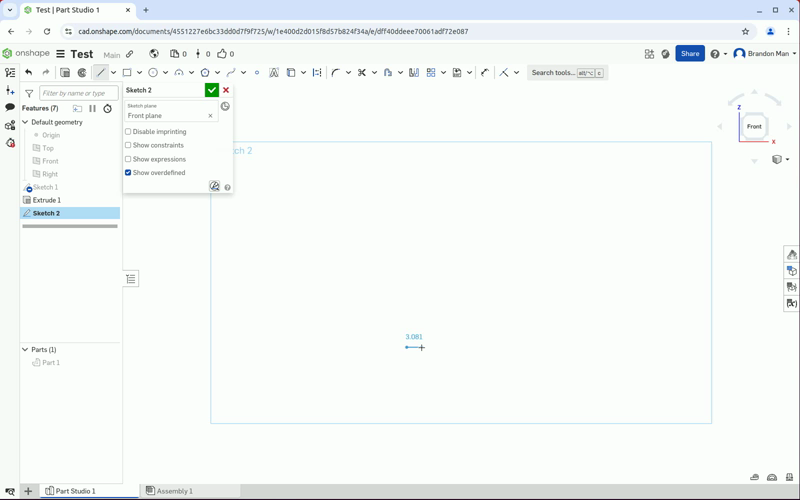
key_up(shift)
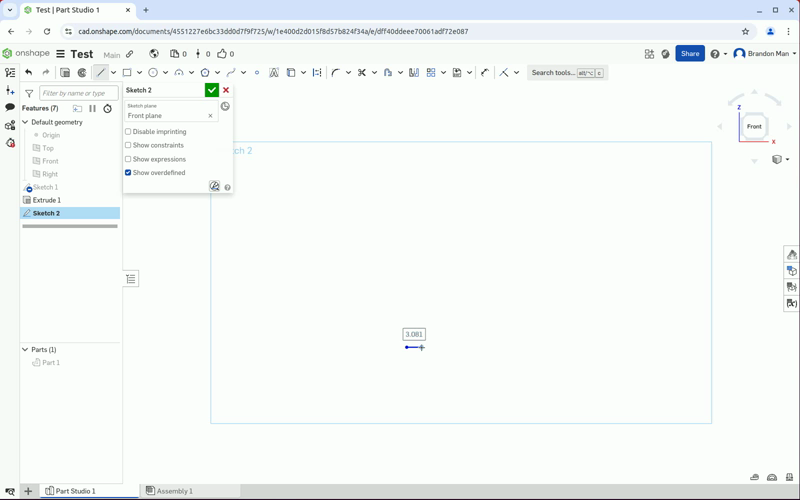
key_down(shift)
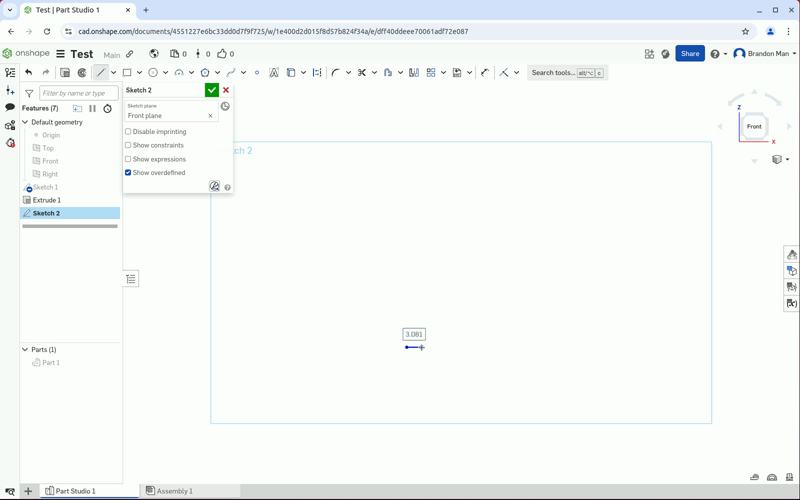
mouse_move(421, 283)
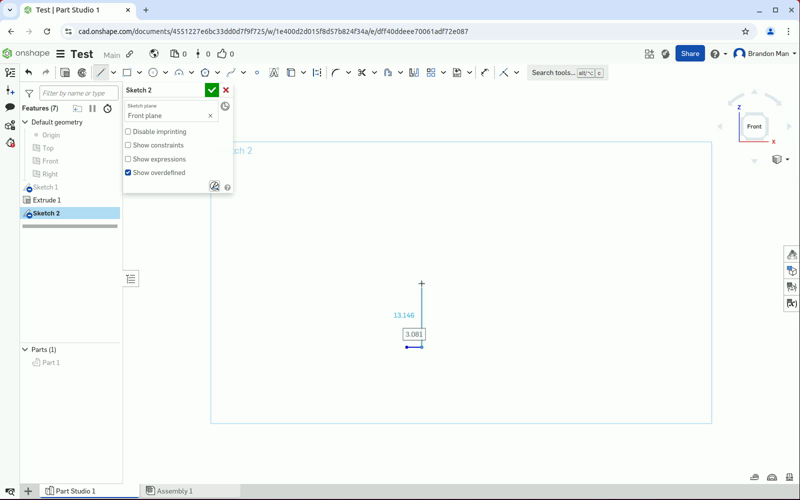
click(421, 283)
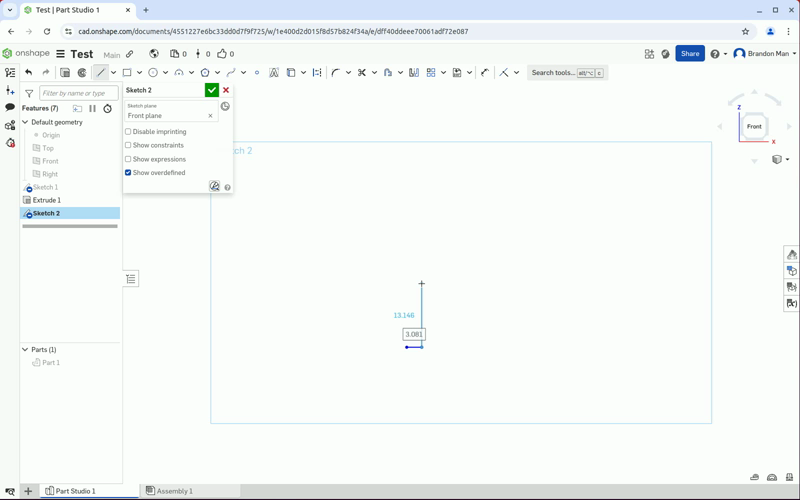
key_up(shift)
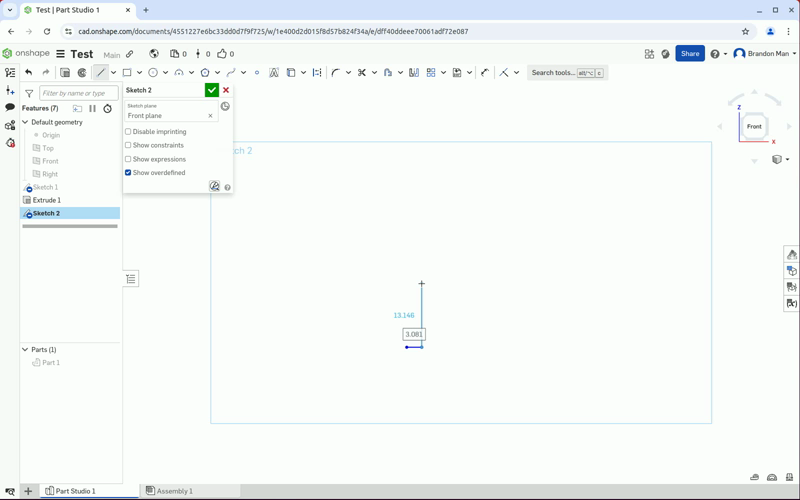
key(esc)
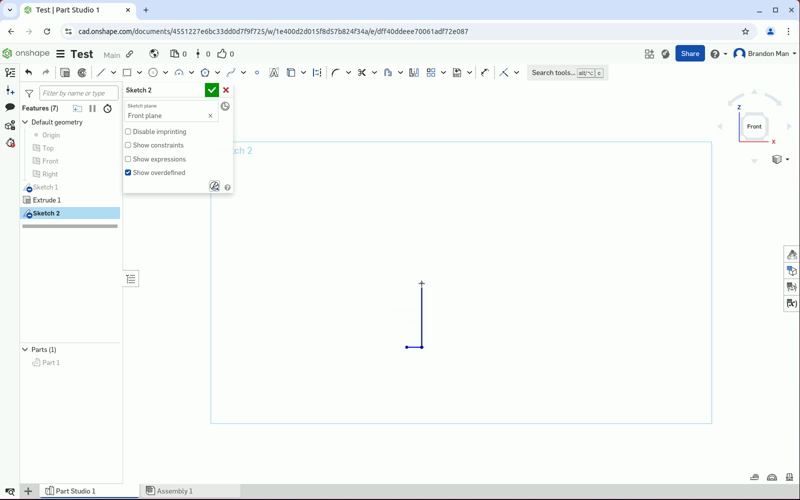
key(a)
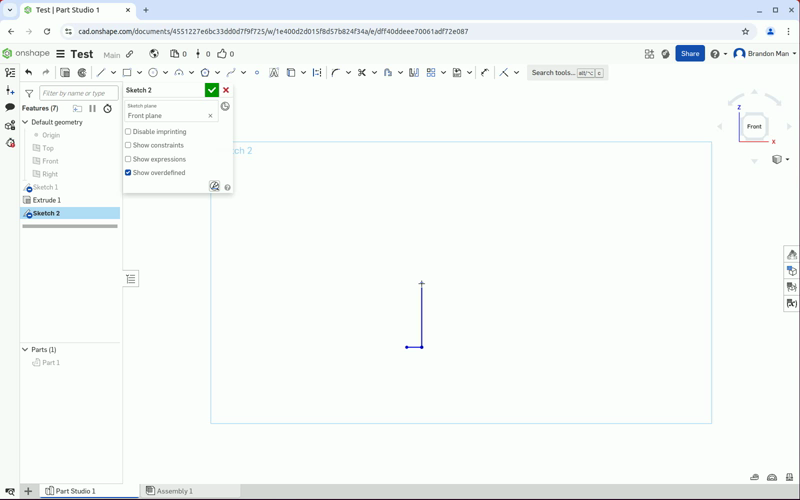
mouse_move(421, 283)
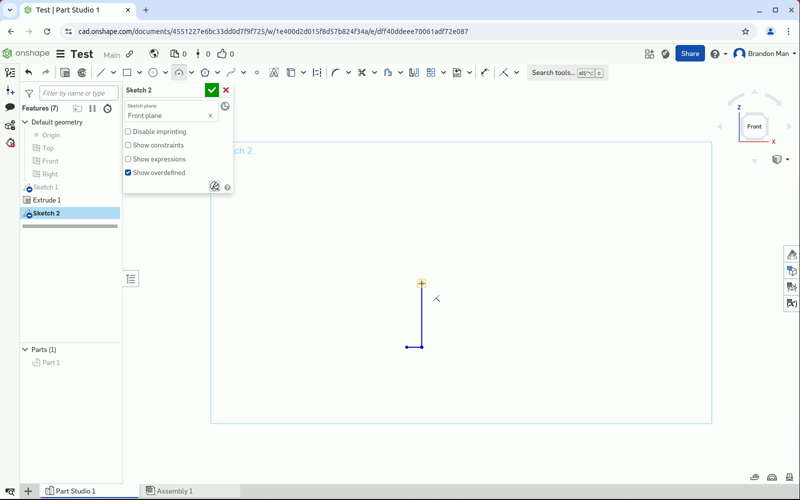
click(421, 283)
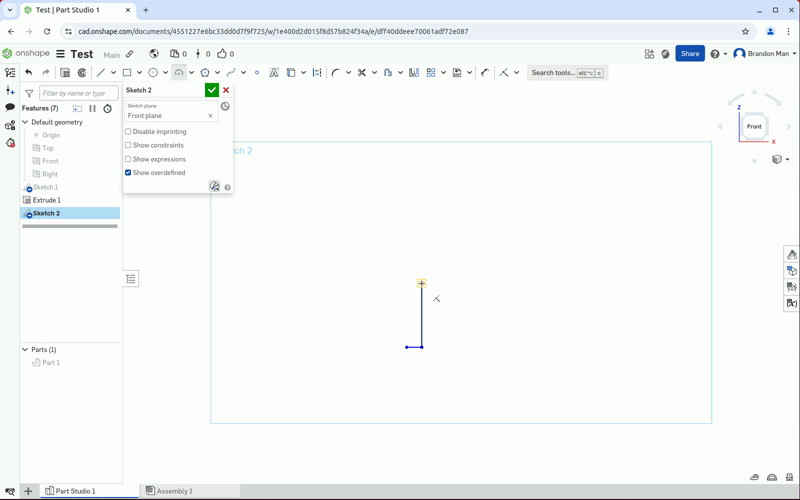
key_down(shift)
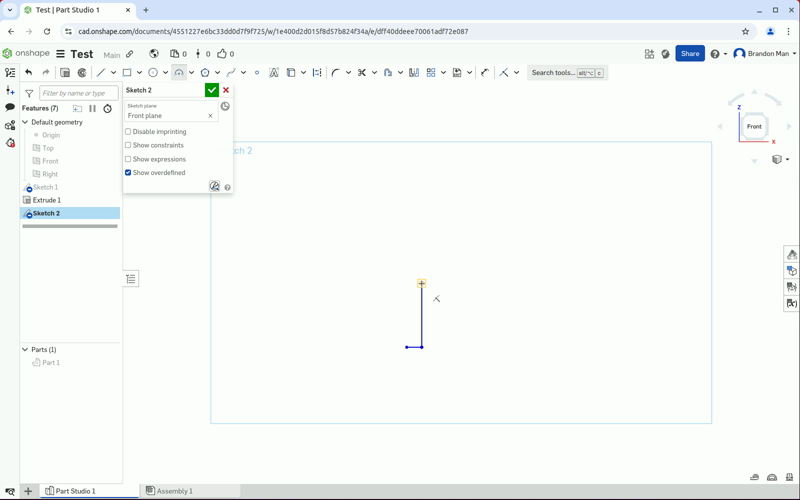
mouse_move(498, 283)
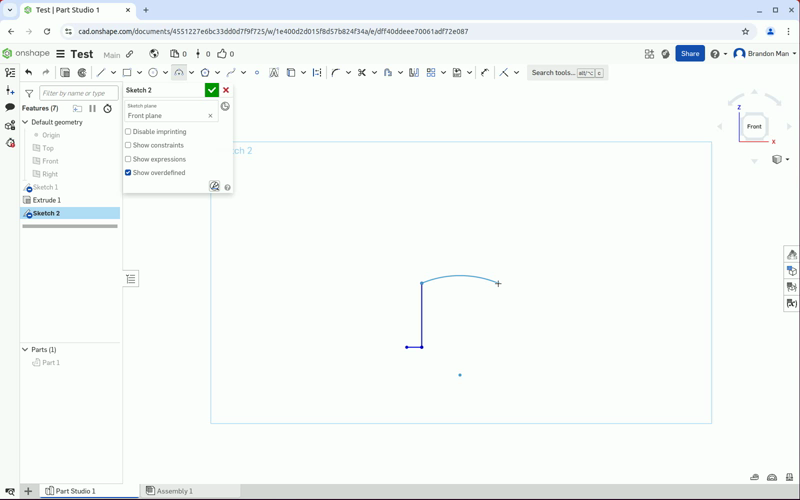
click(498, 283)
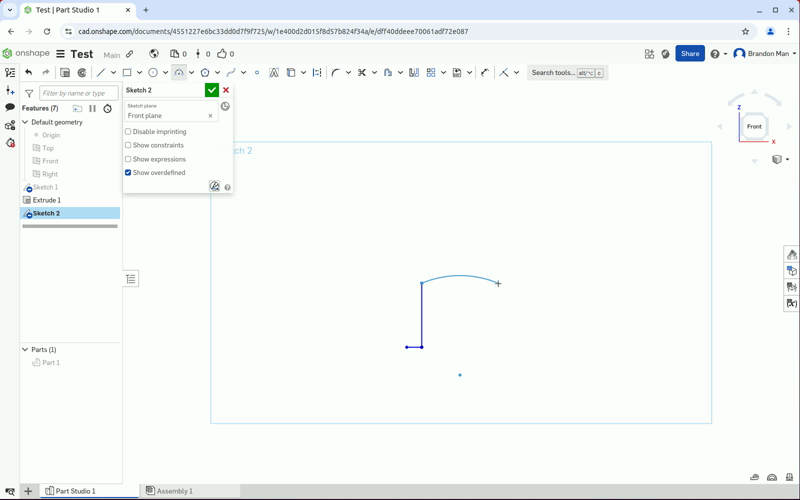
mouse_move(459, 245)
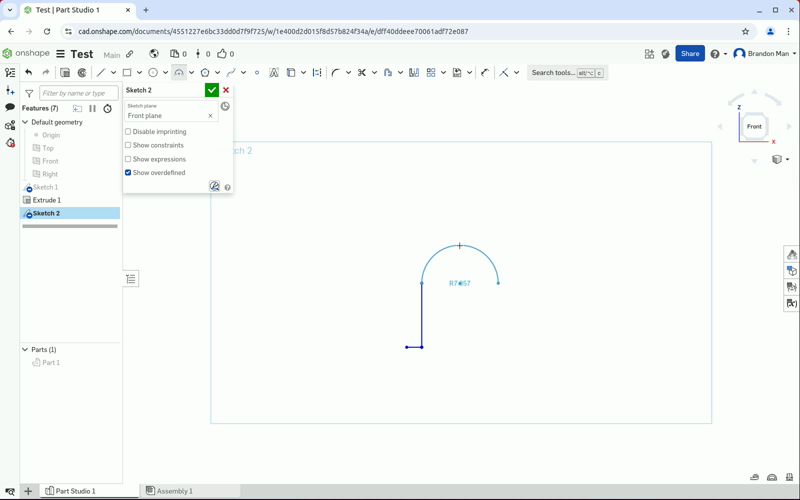
click(459, 245)
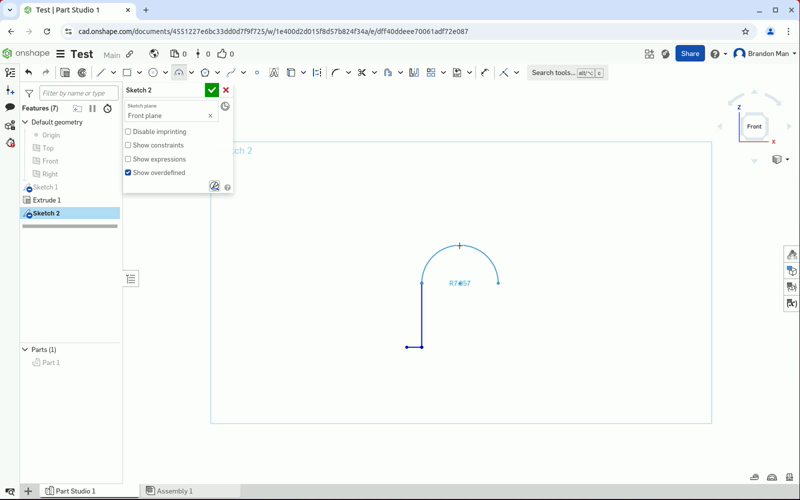
key_up(shift)
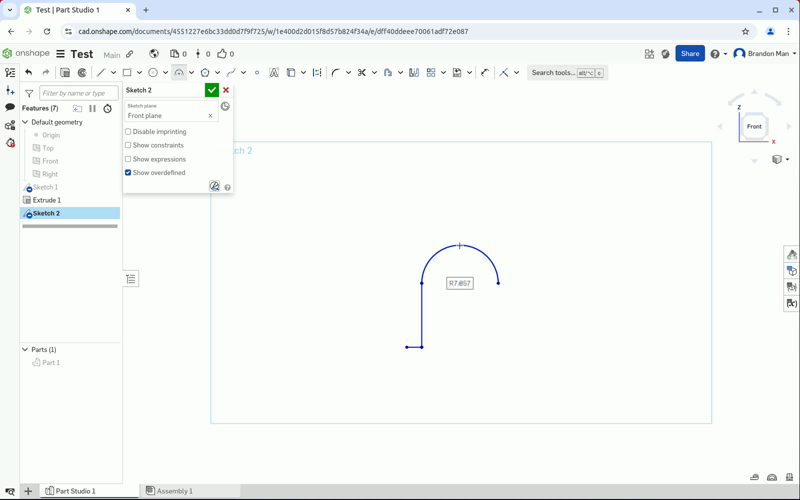
key(esc)
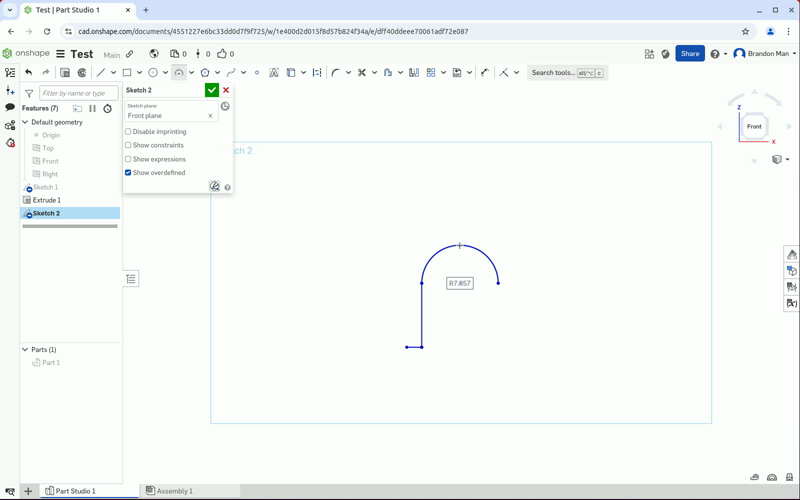
key(l)
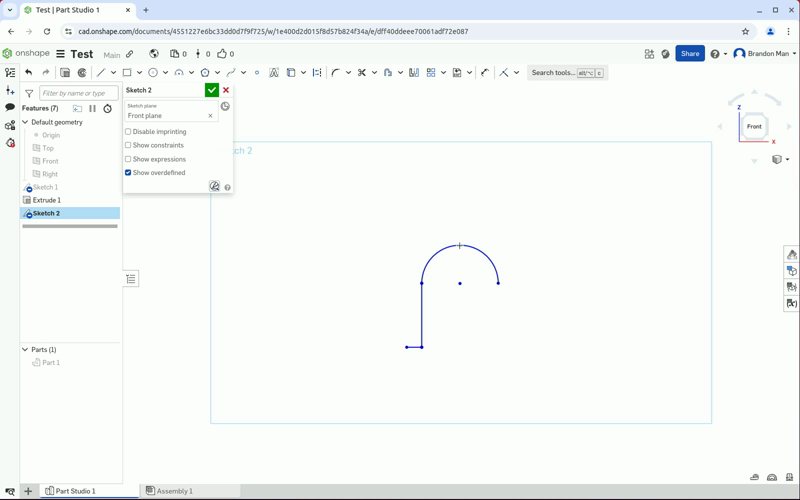
mouse_move(498, 283)
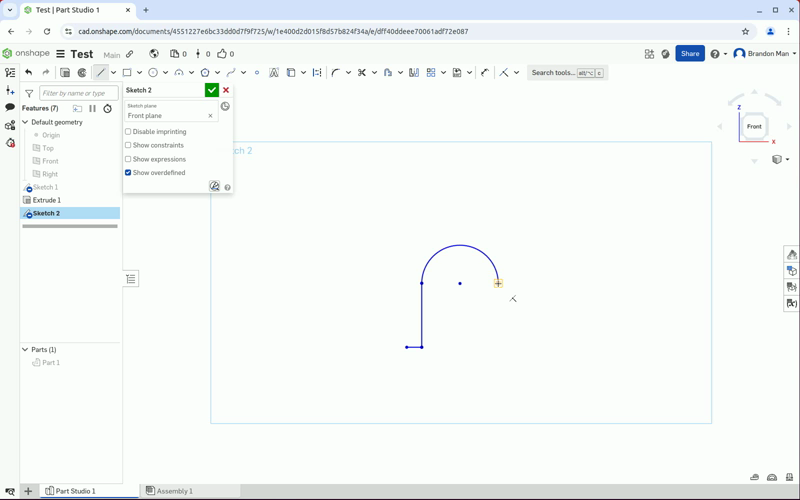
click(498, 283)
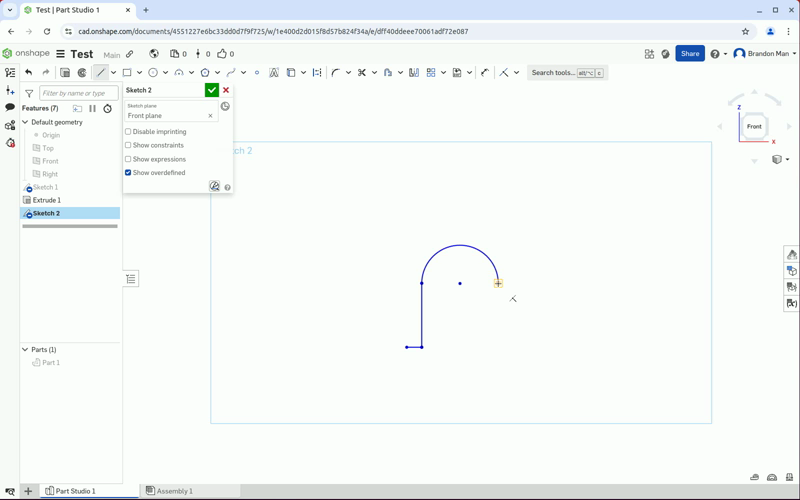
key_down(shift)
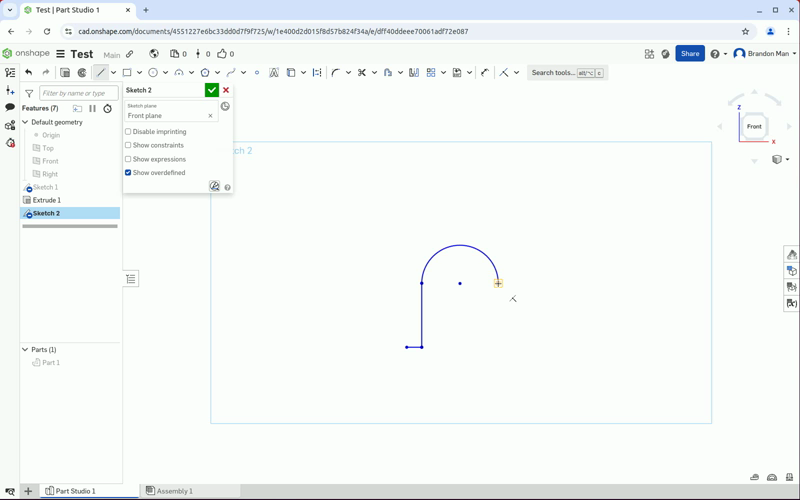
mouse_move(498, 347)
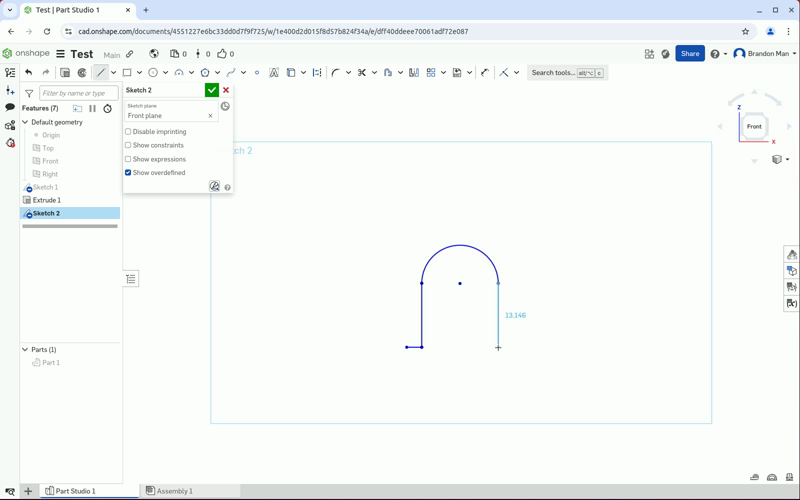
click(498, 347)
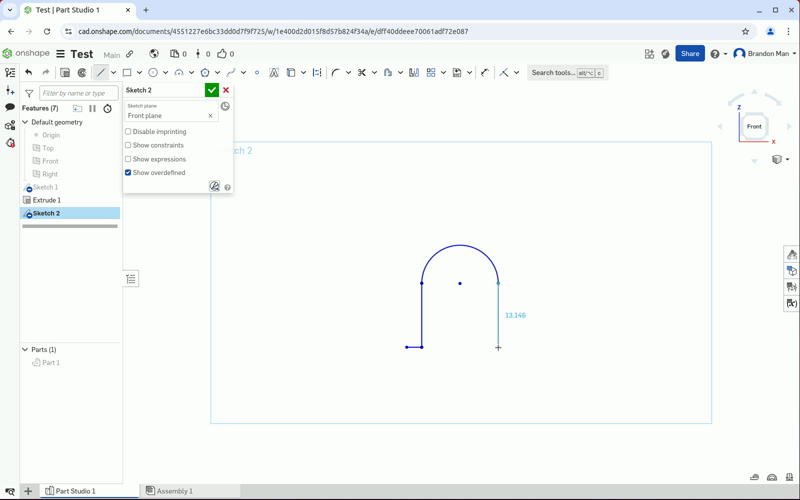
key_up(shift)
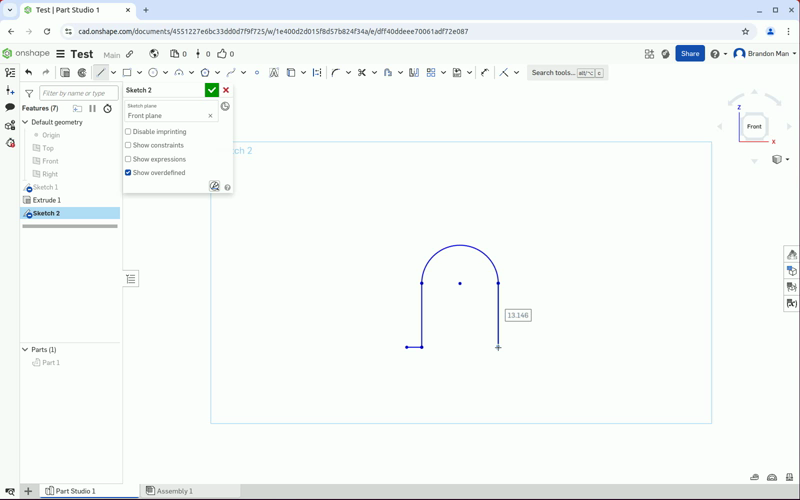
key_down(shift)
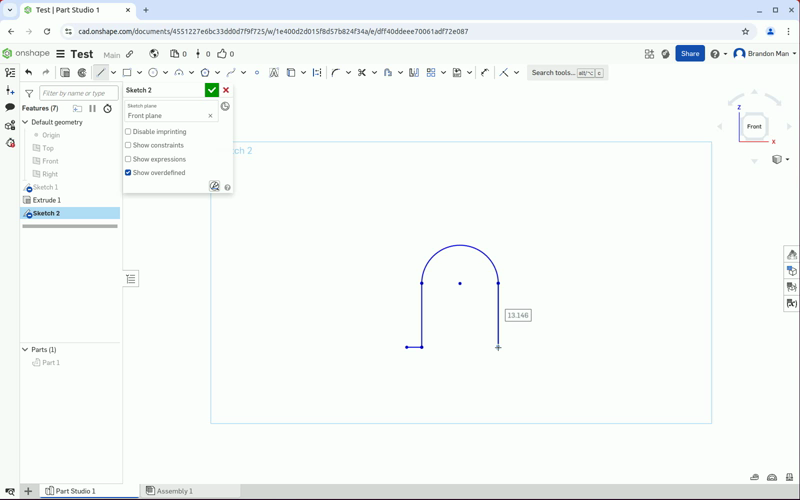
mouse_move(528, 347)
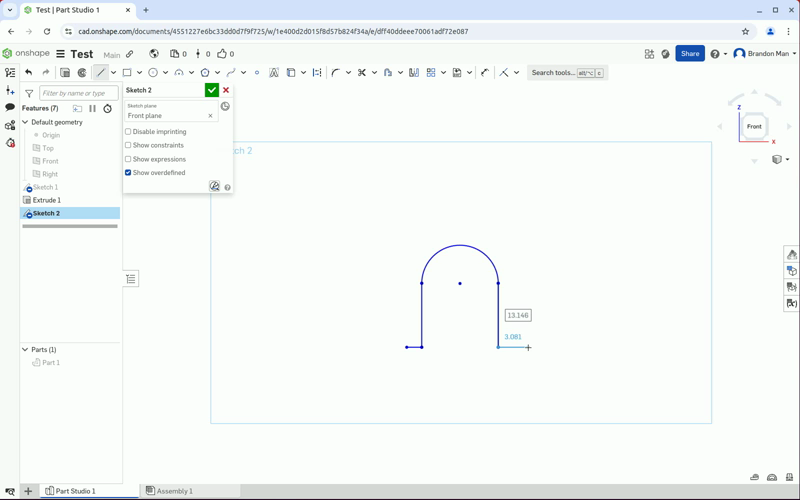
mouse_move(514, 347)
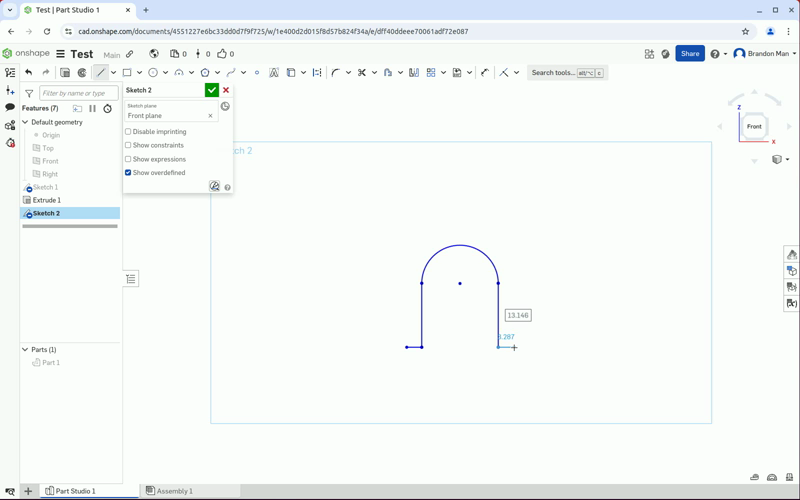
click(514, 347)
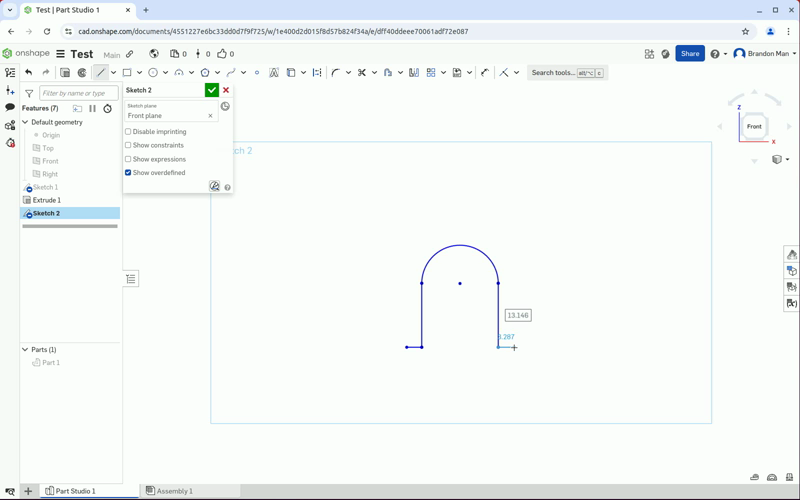
key_up(shift)
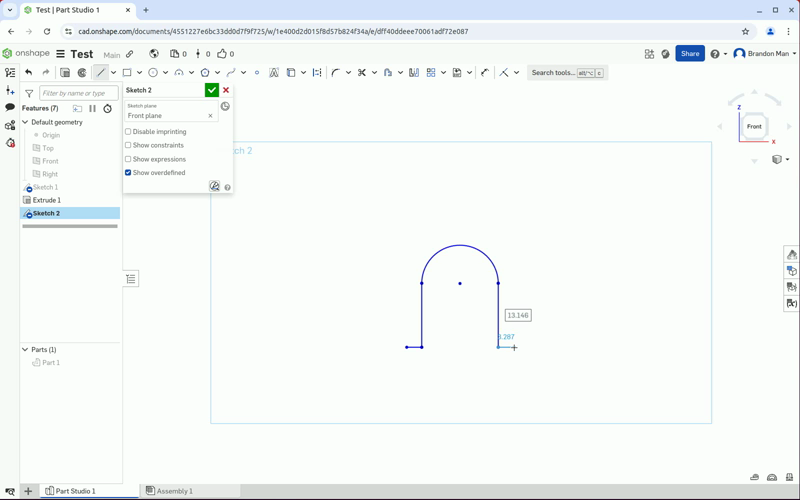
key_down(shift)
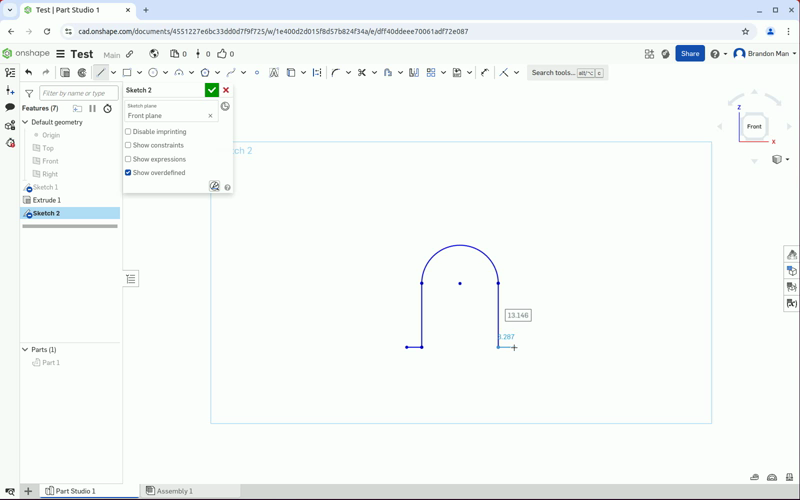
mouse_move(514, 283)
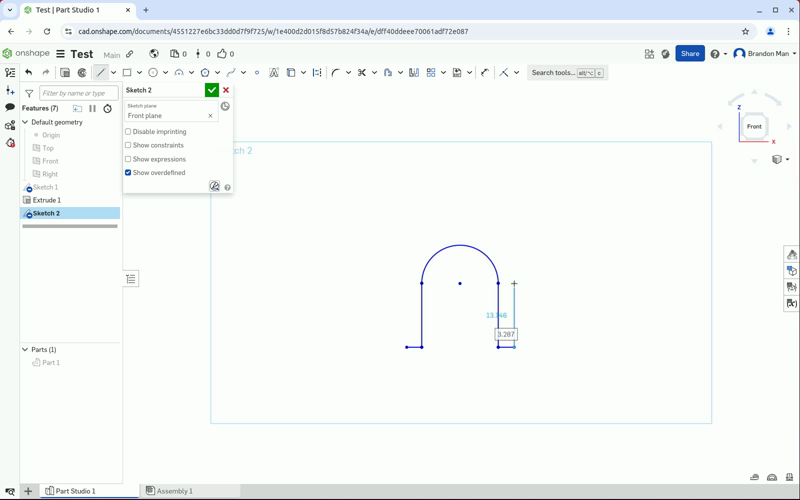
click(514, 283)
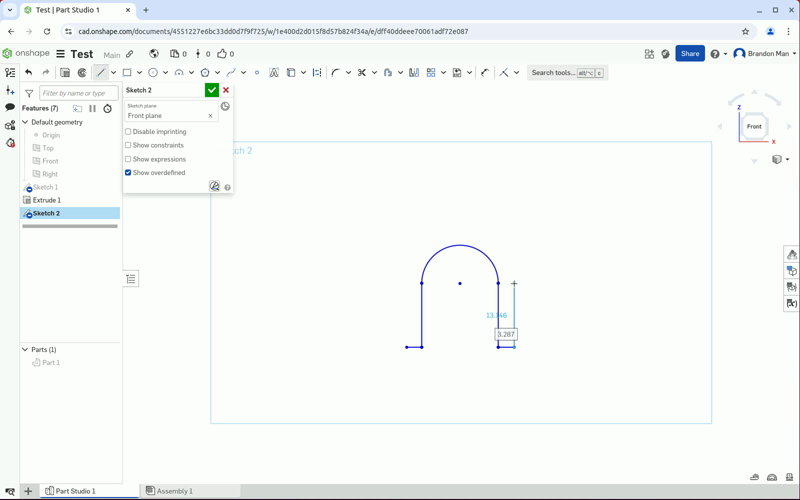
key_up(shift)
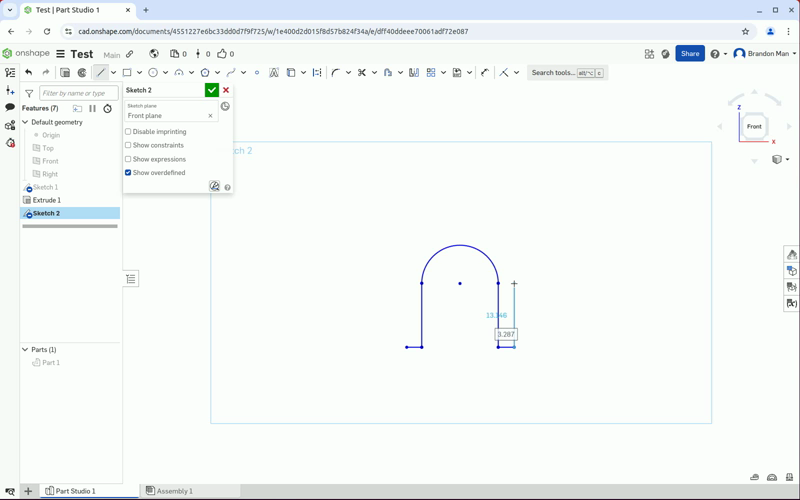
key(esc)
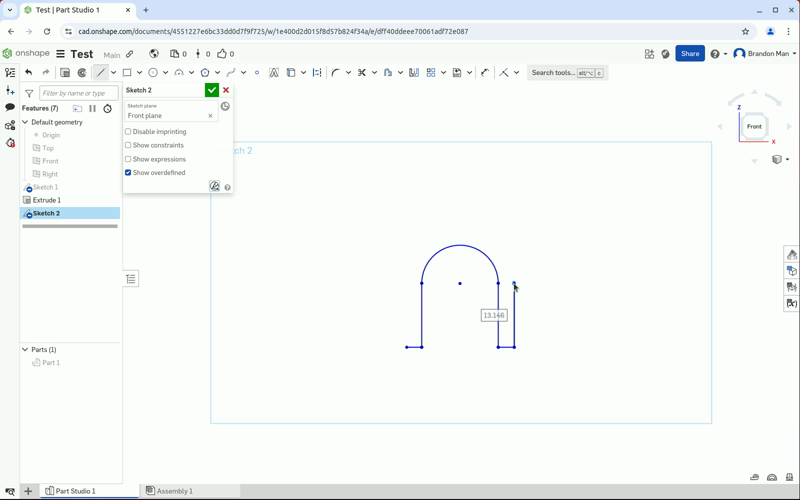
key(a)
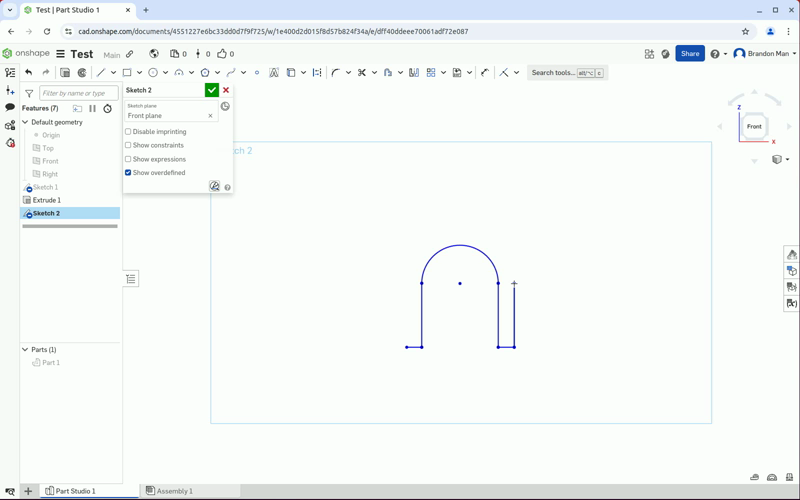
mouse_move(514, 283)
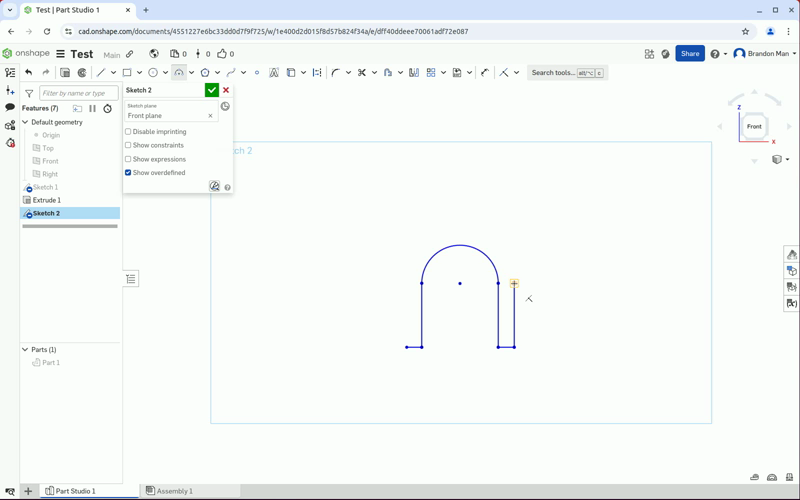
click(514, 283)
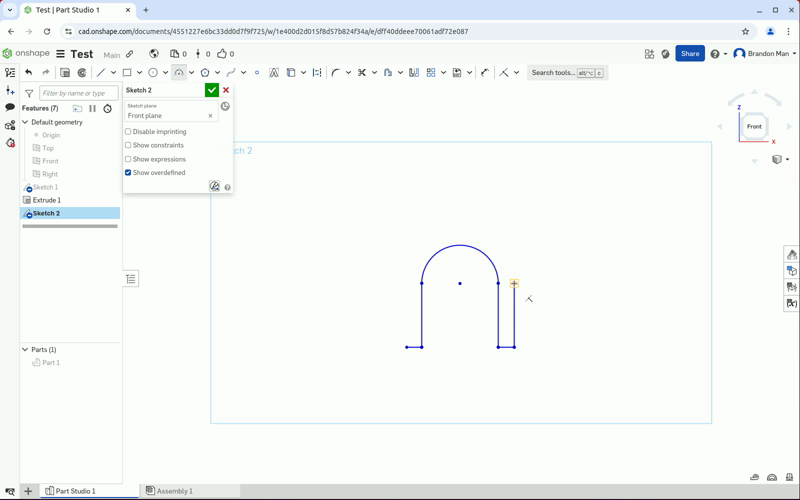
key_down(shift)
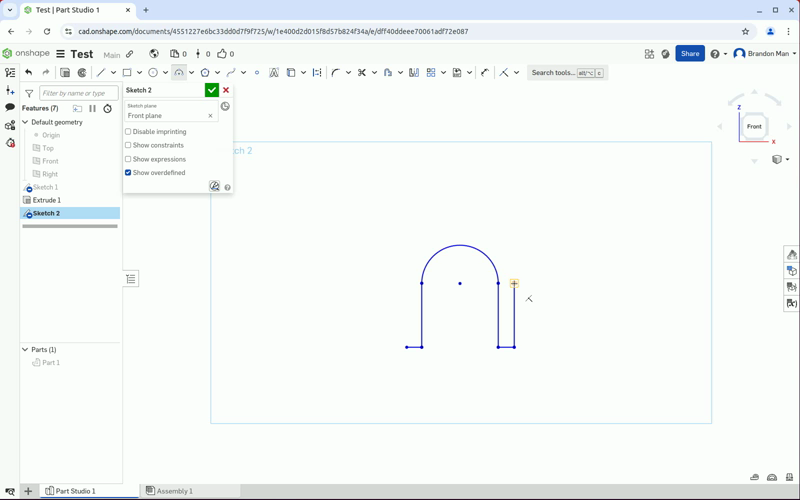
mouse_move(406, 283)
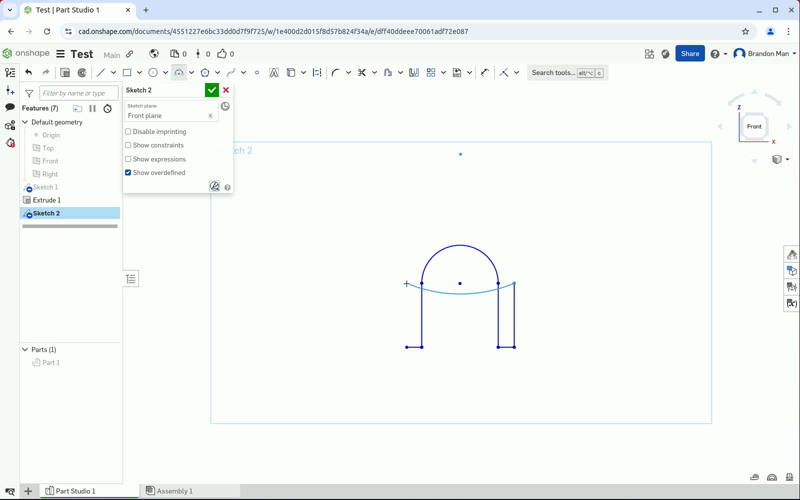
click(406, 283)
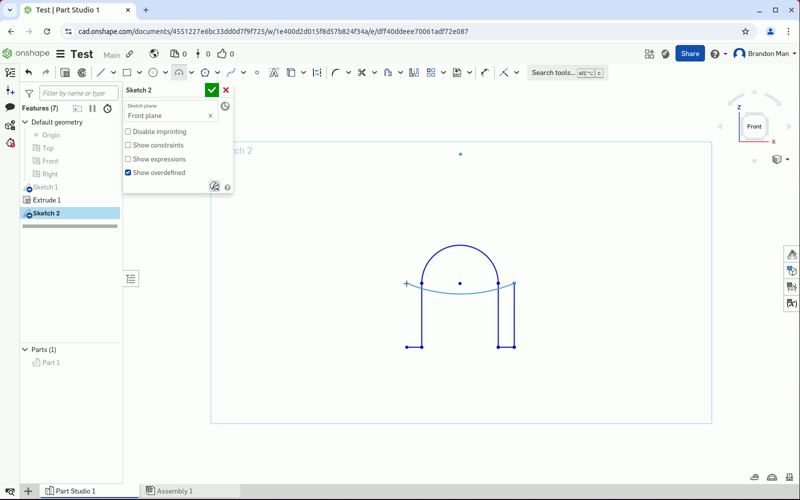
mouse_move(460, 229)
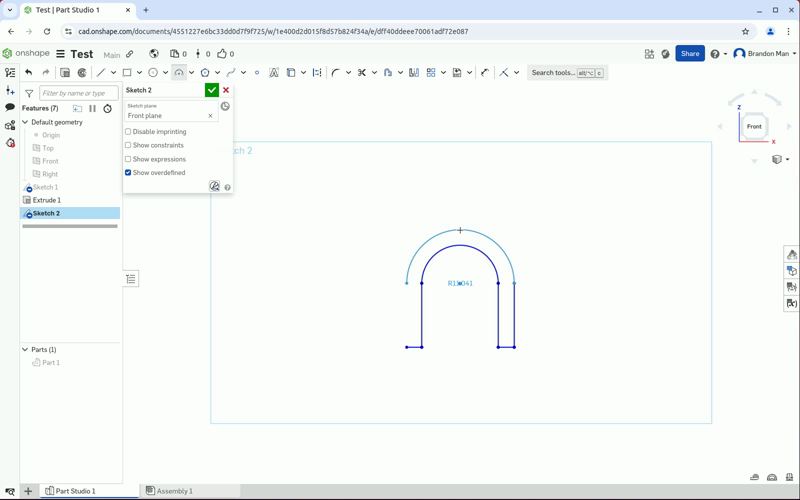
click(460, 229)
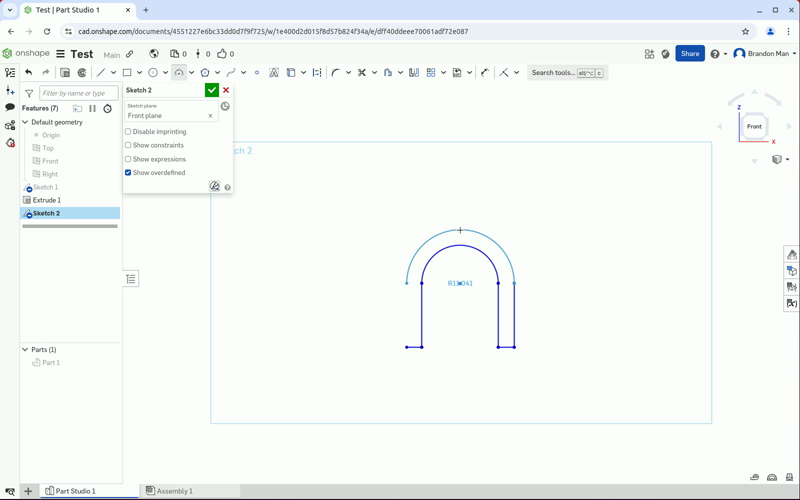
key_up(shift)
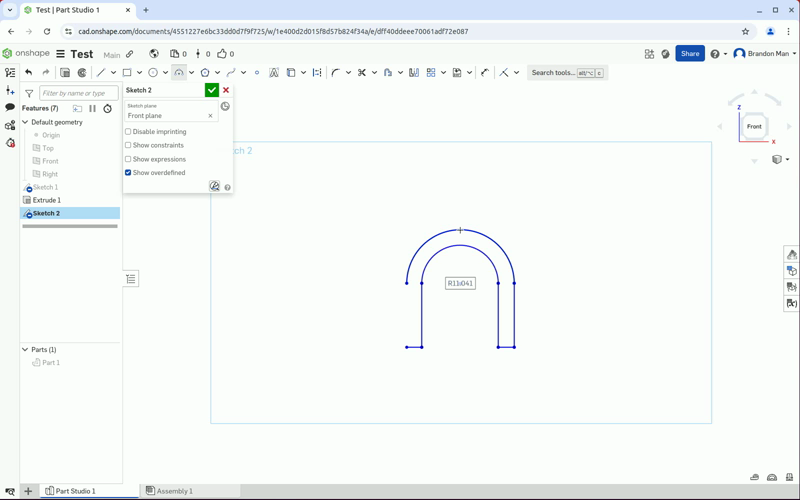
key(esc)
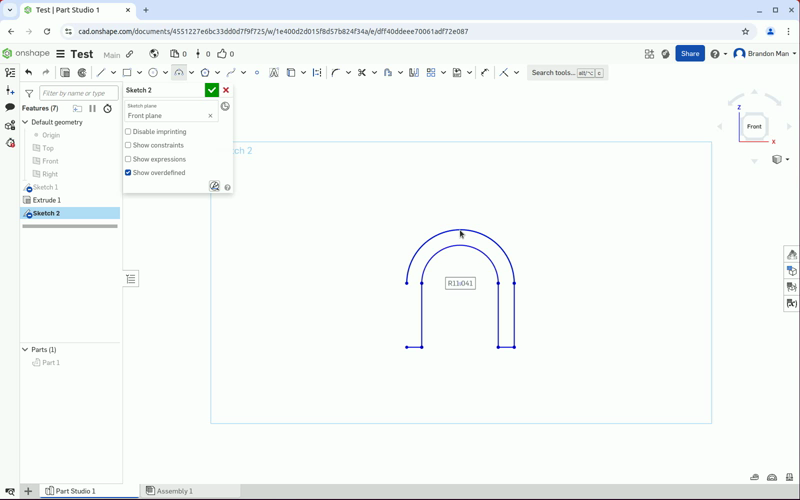
key(l)
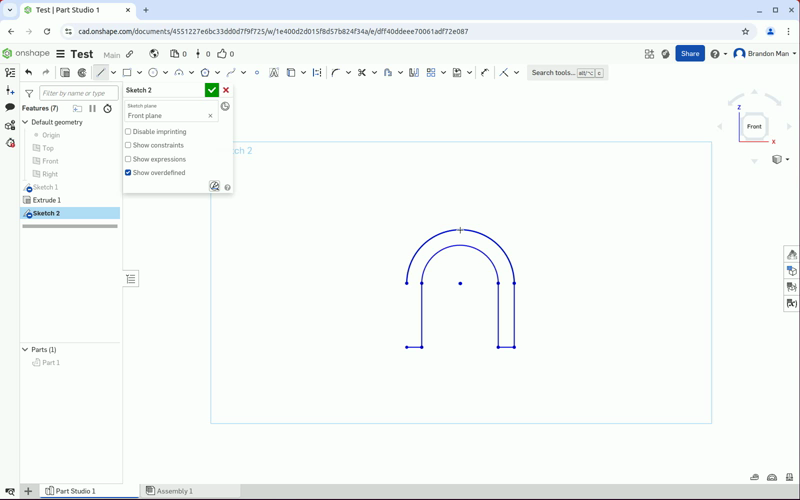
mouse_move(406, 283)
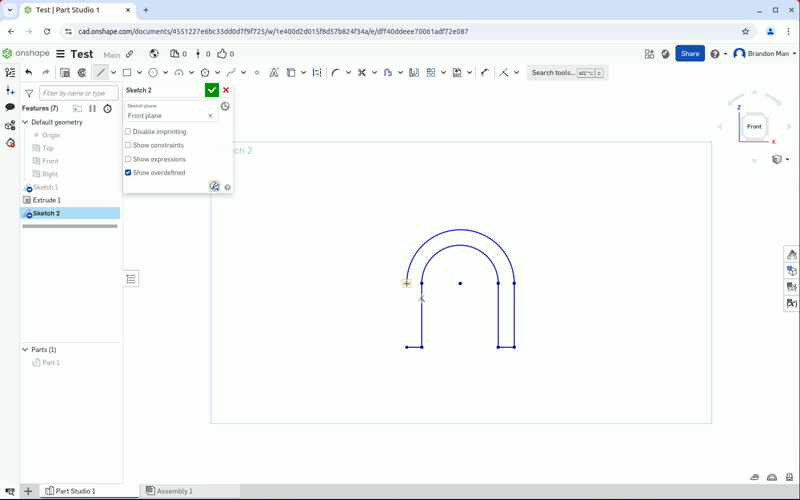
click(406, 283)
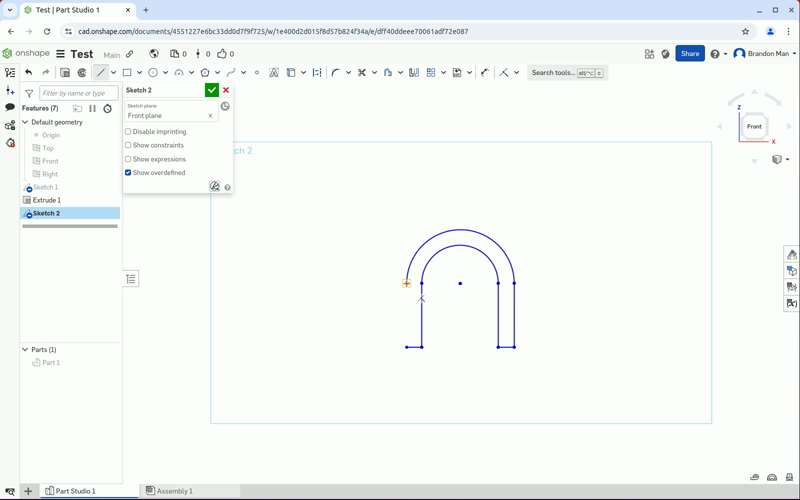
key_down(shift)
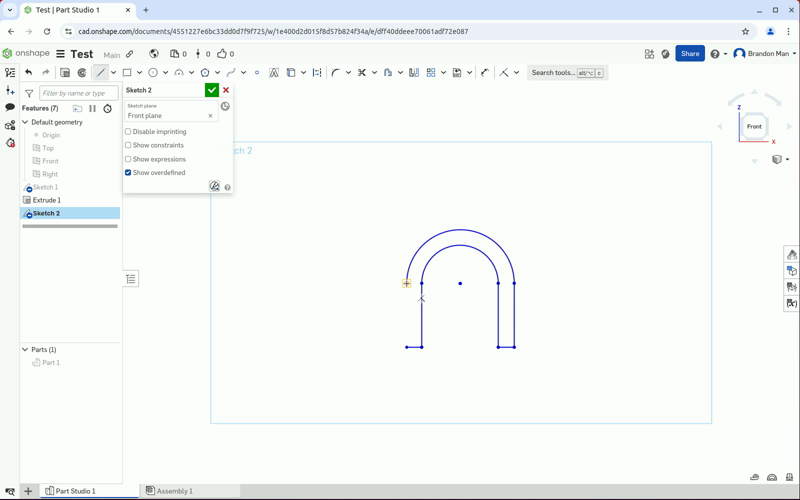
mouse_move(406, 347)
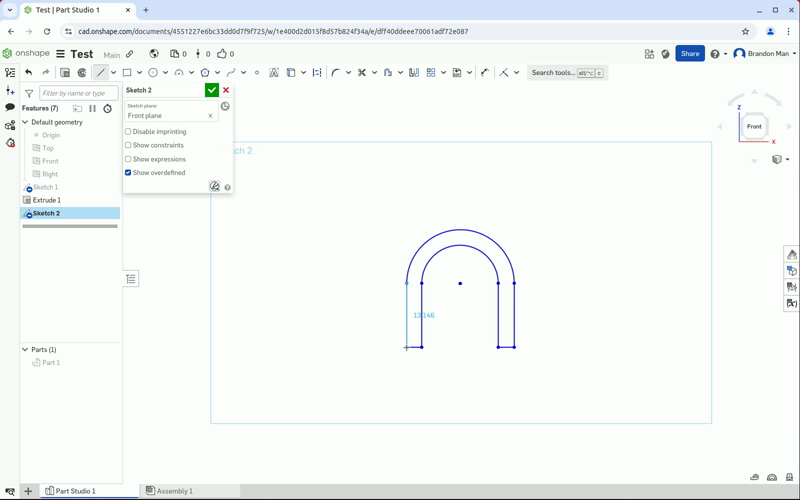
key_up(shift)
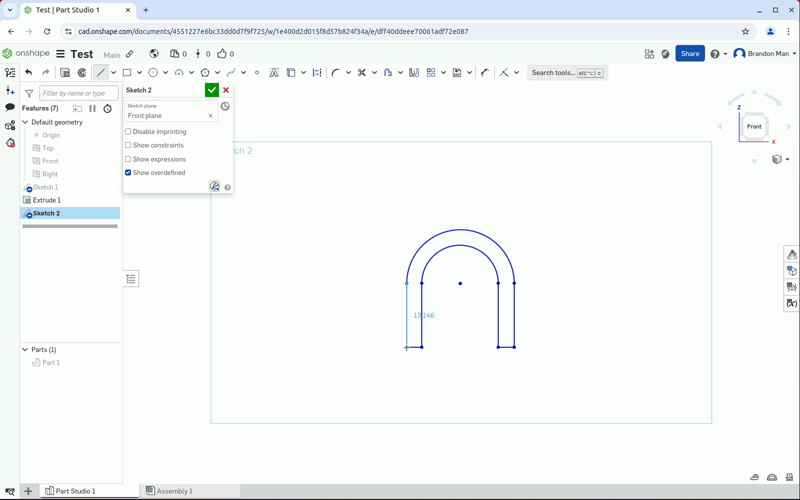
click(406, 347)
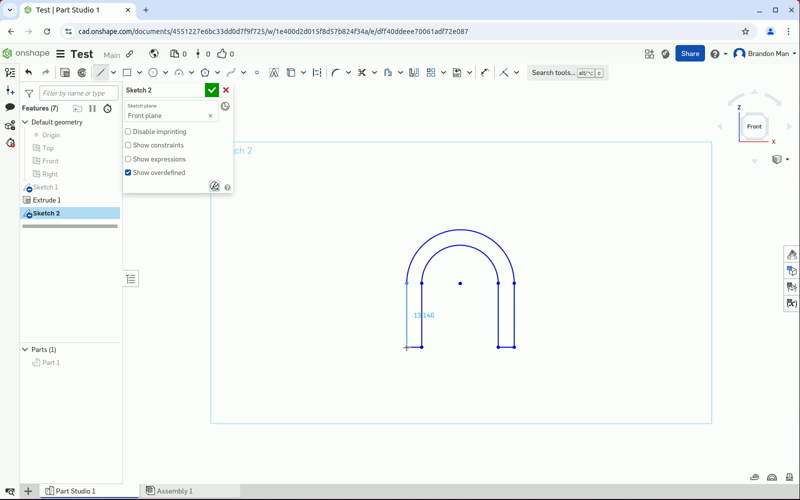
key(esc)
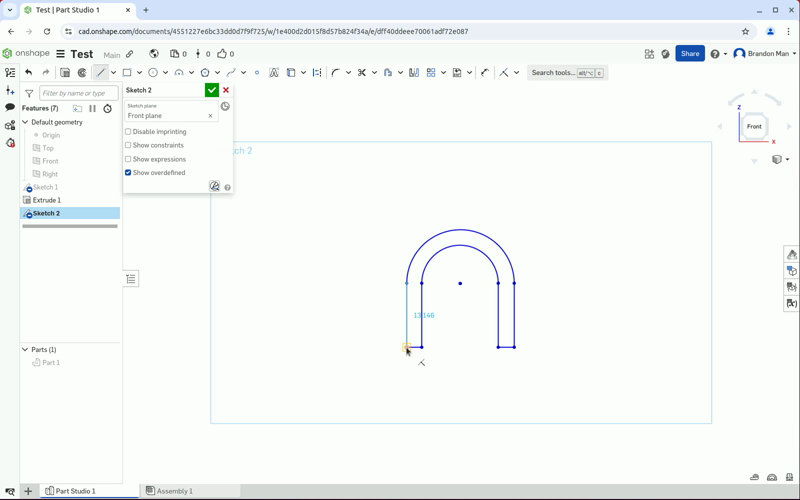
mouse_move(505, 314)
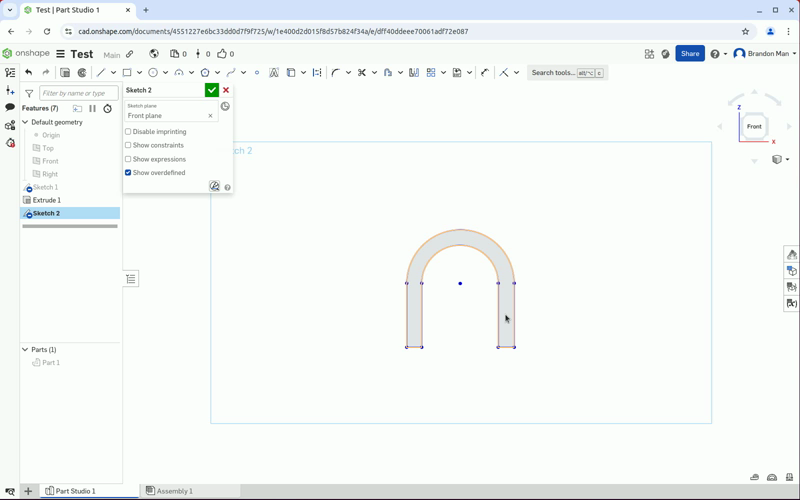
scroll(6)
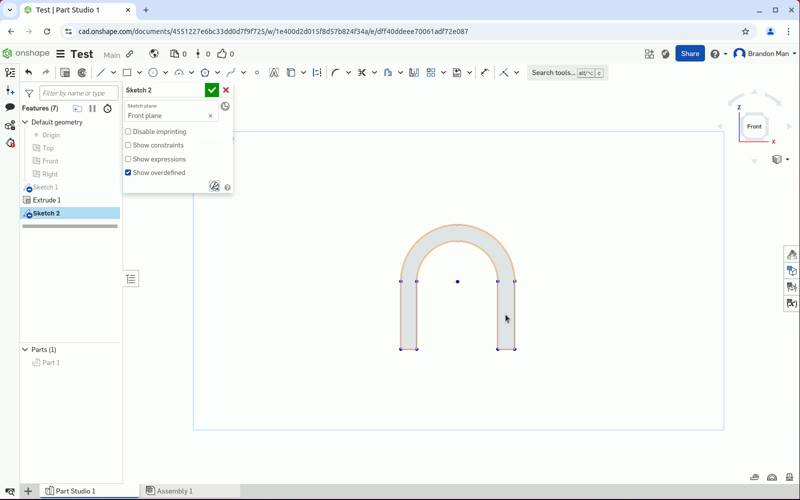
scroll(6)
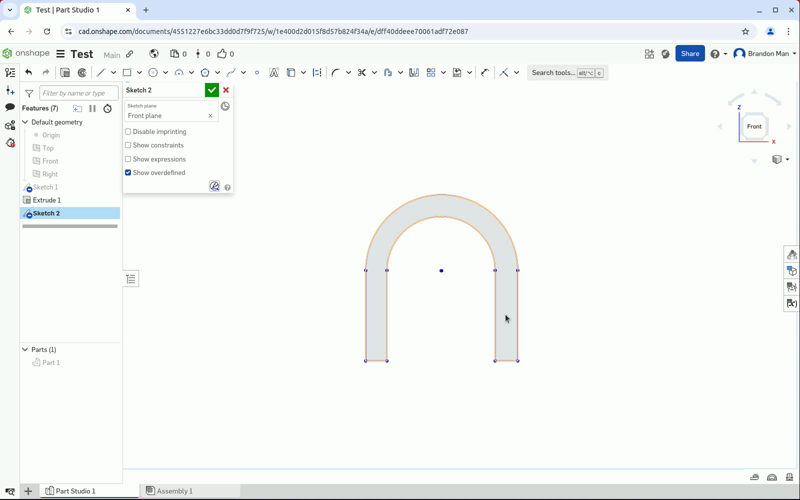
scroll(6)
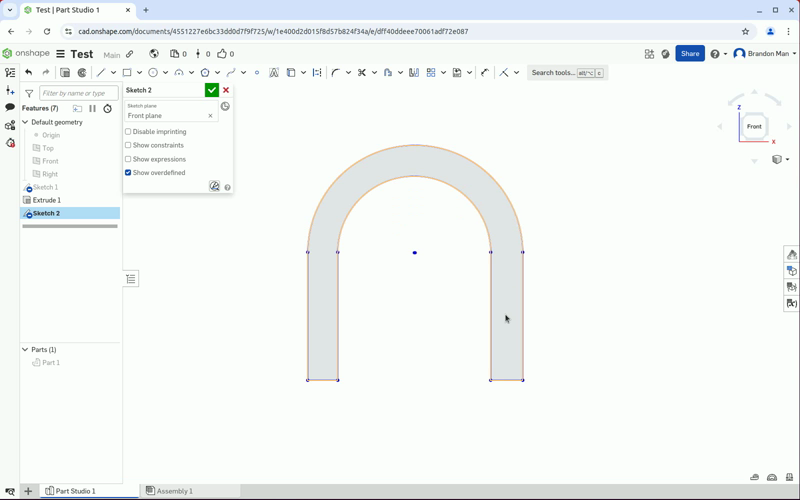
scroll(6)
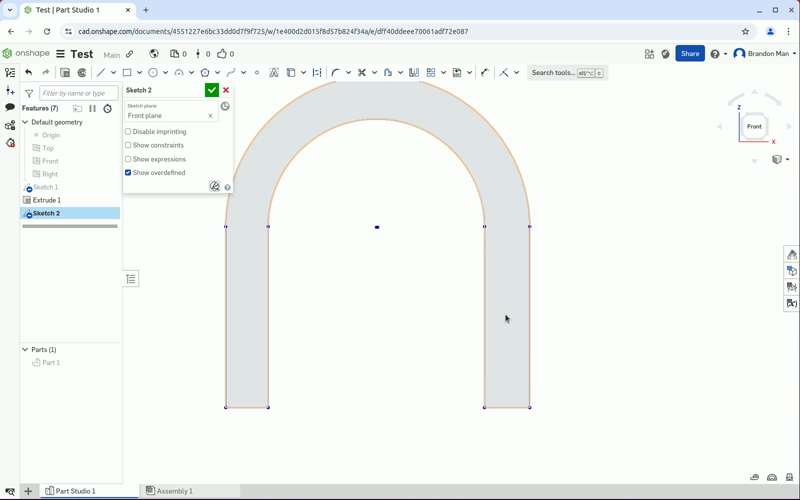
scroll(6)
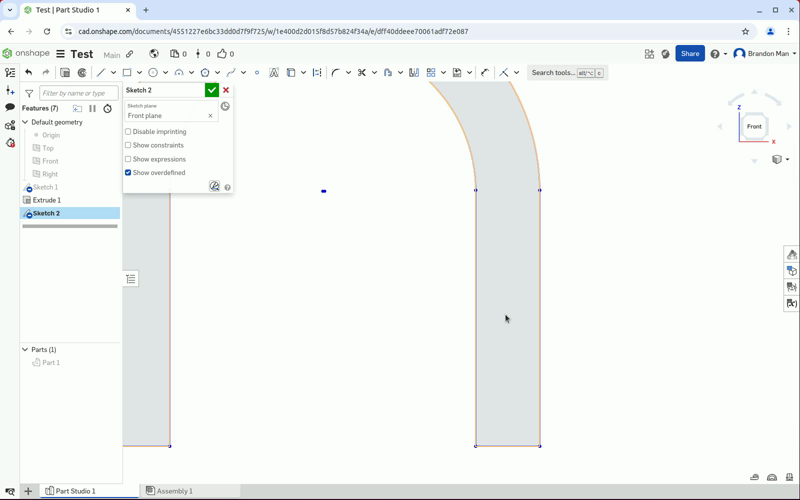
scroll(6)
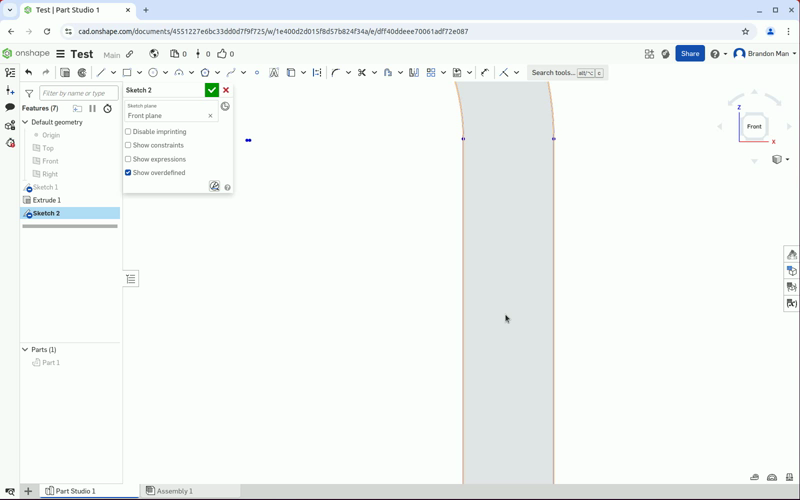
scroll(6)
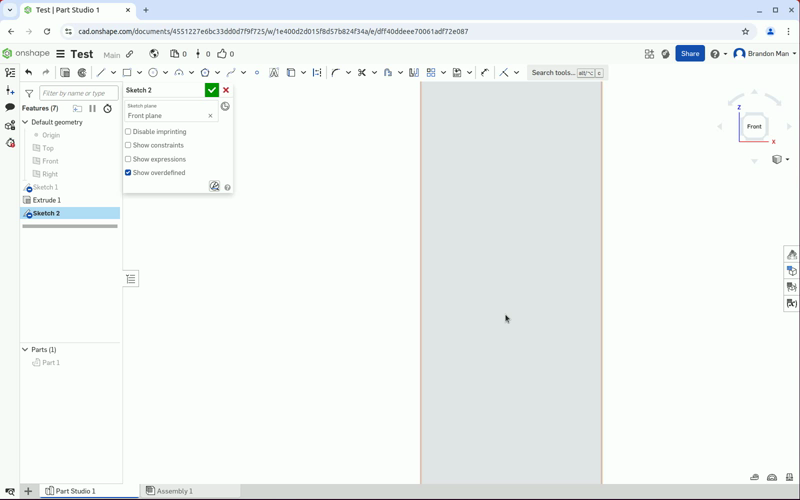
click(505, 314)
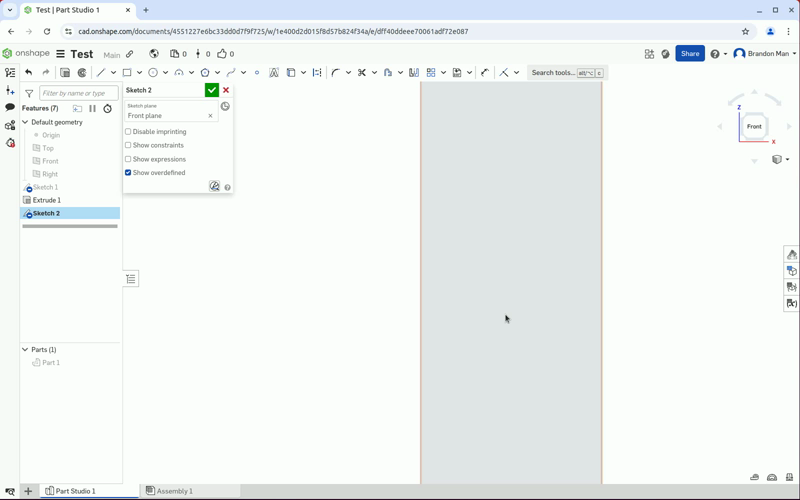
scroll(-6)
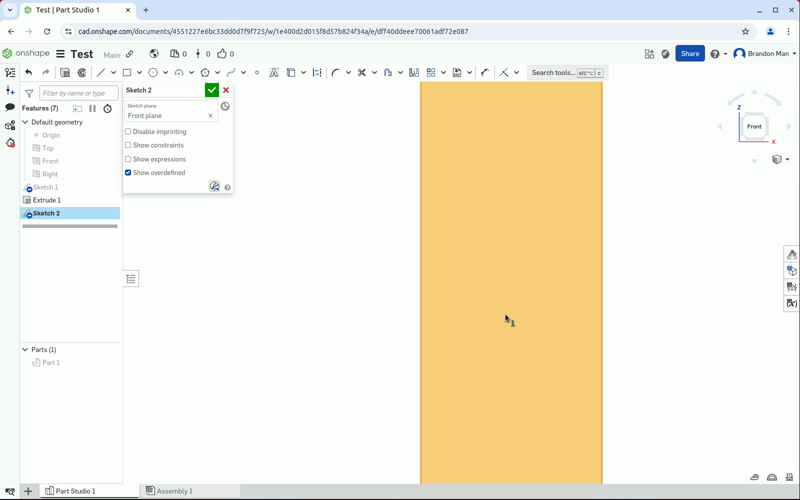
scroll(-6)
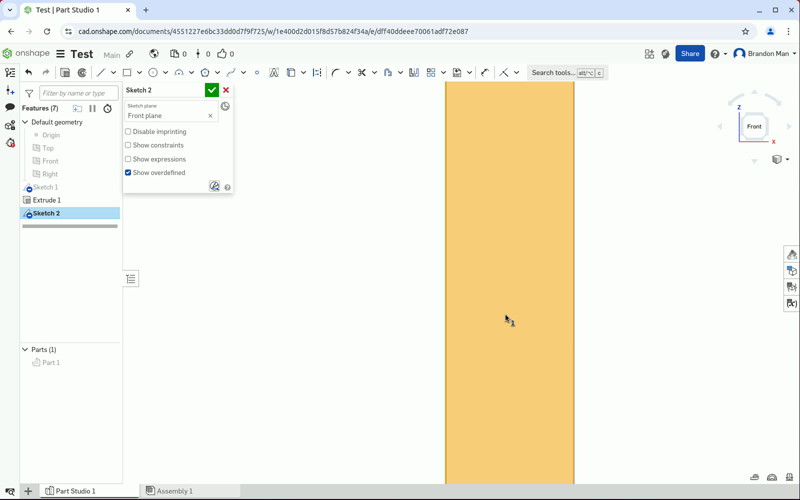
scroll(-6)
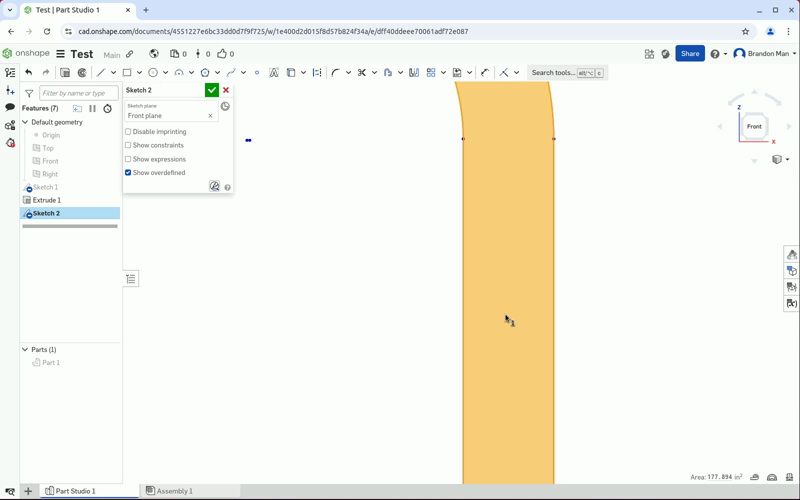
scroll(-6)
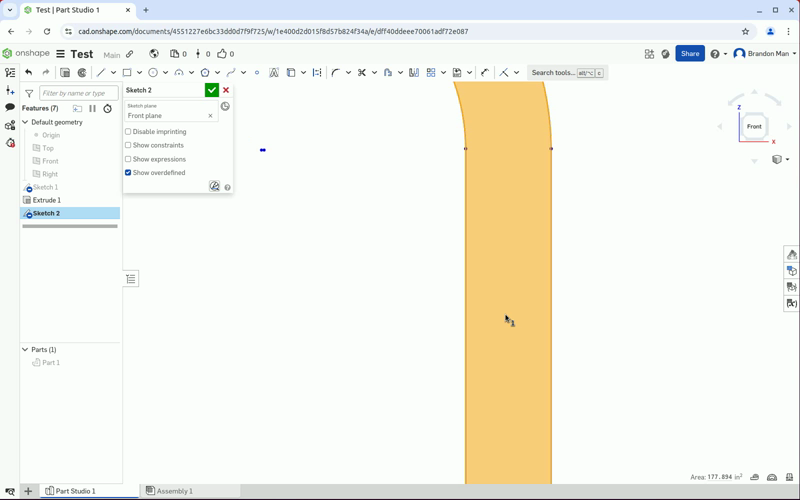
scroll(-6)
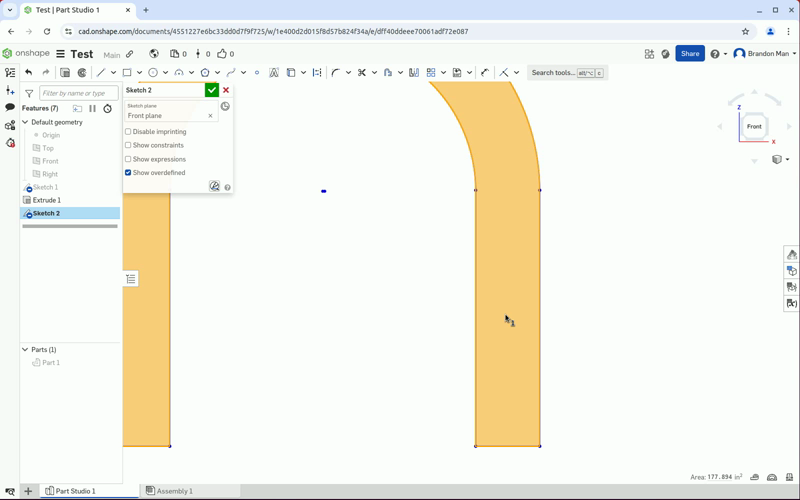
scroll(-6)
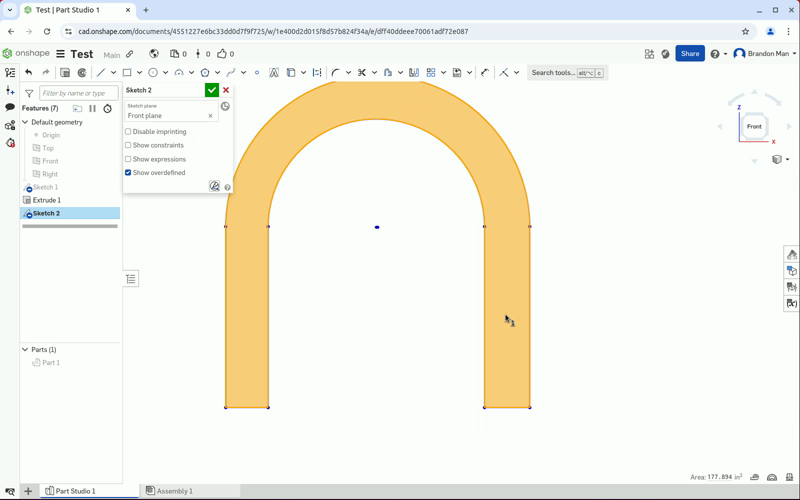
scroll(-6)
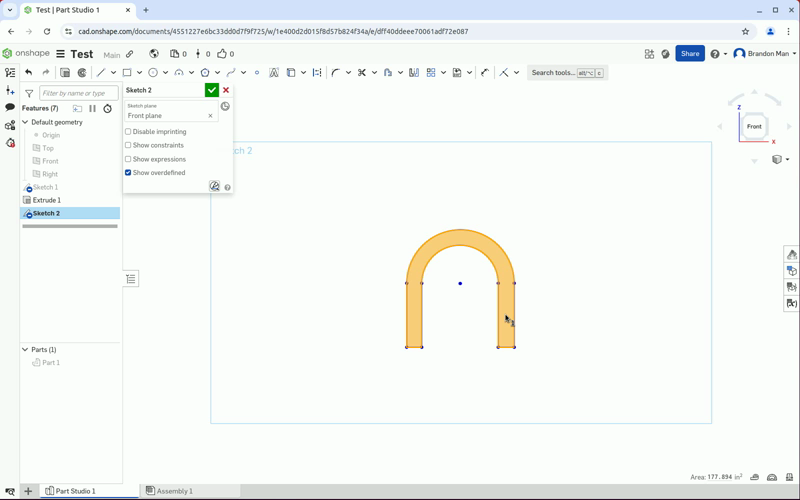
mouse_move(73, 352)
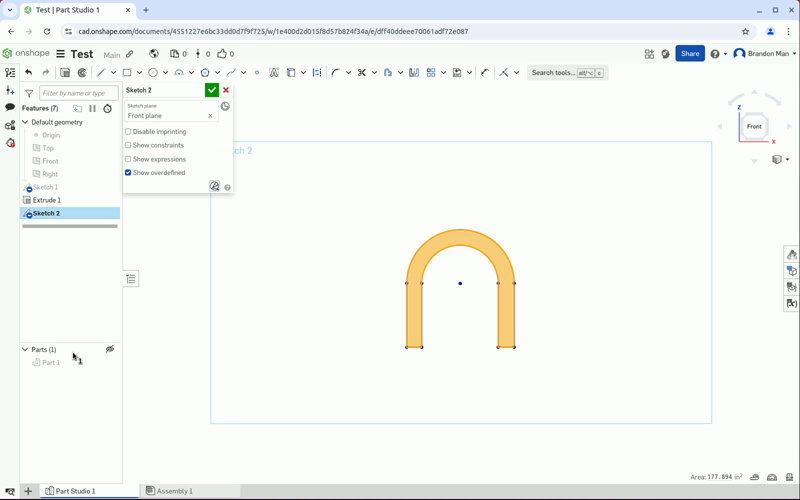
key(shift+y)
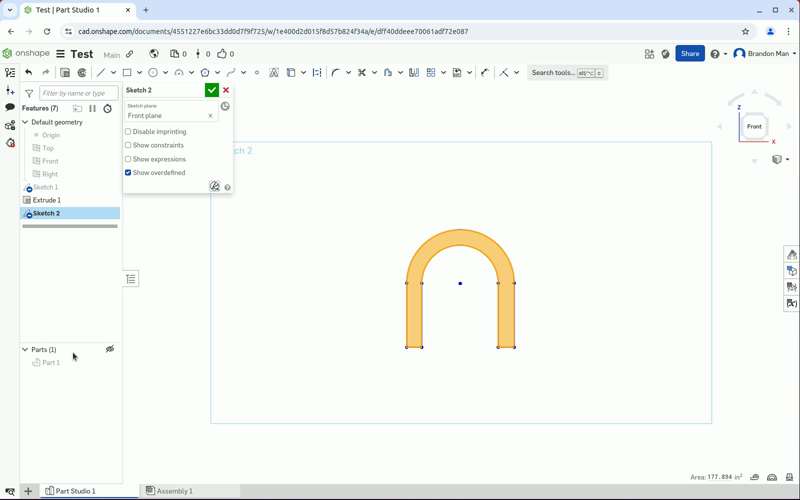
key(shift+e)
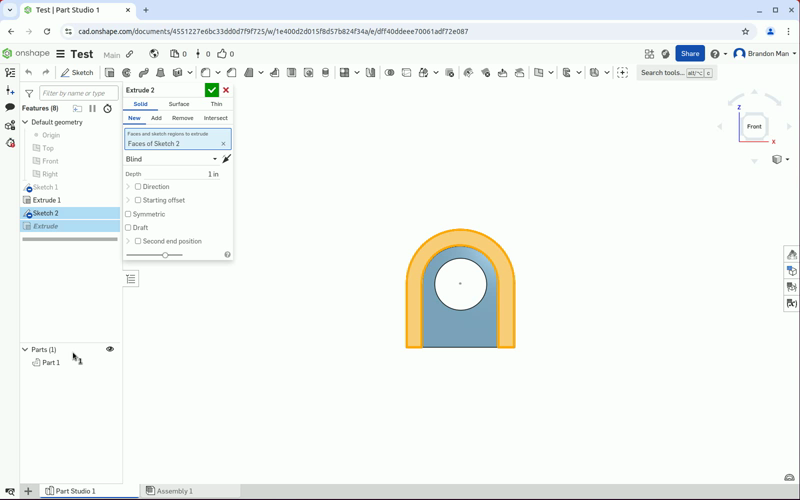
mouse_move(143, 106)
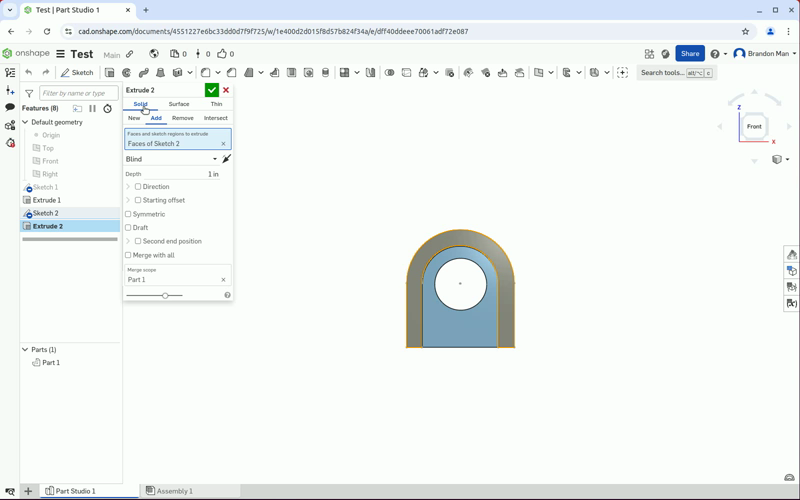
click(143, 106)
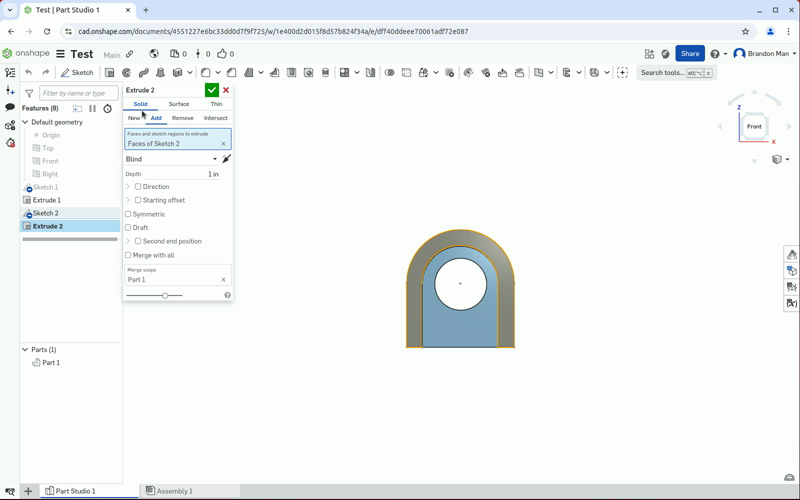
mouse_move(137, 120)
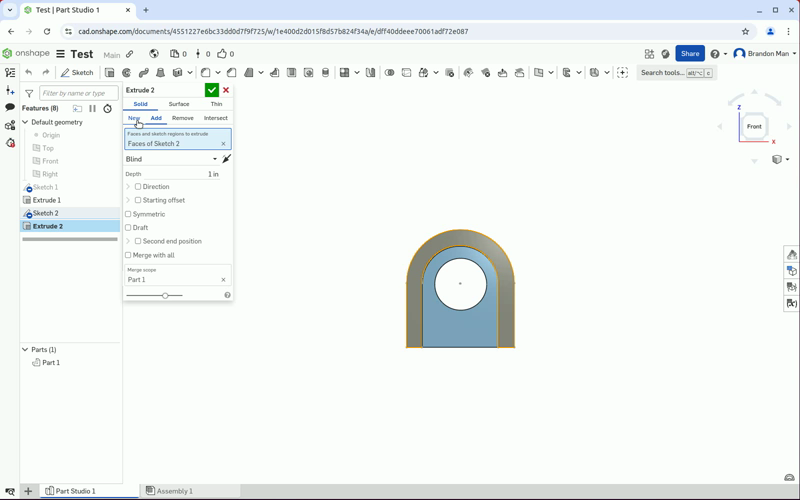
click(137, 120)
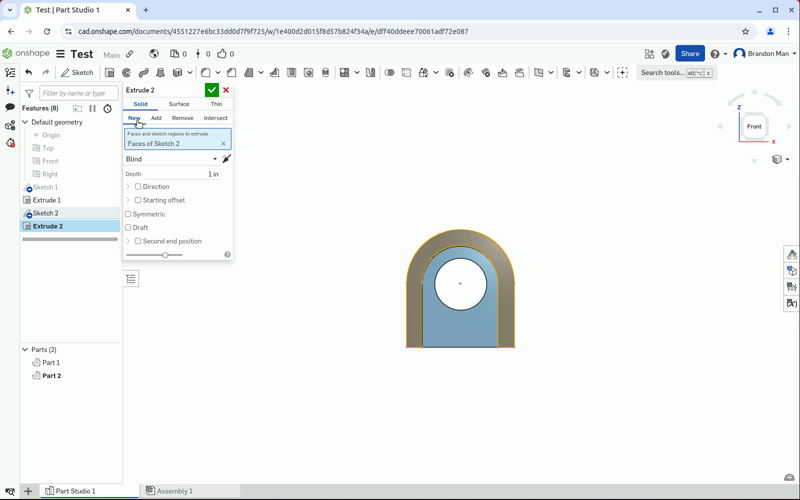
key(tab, 4)
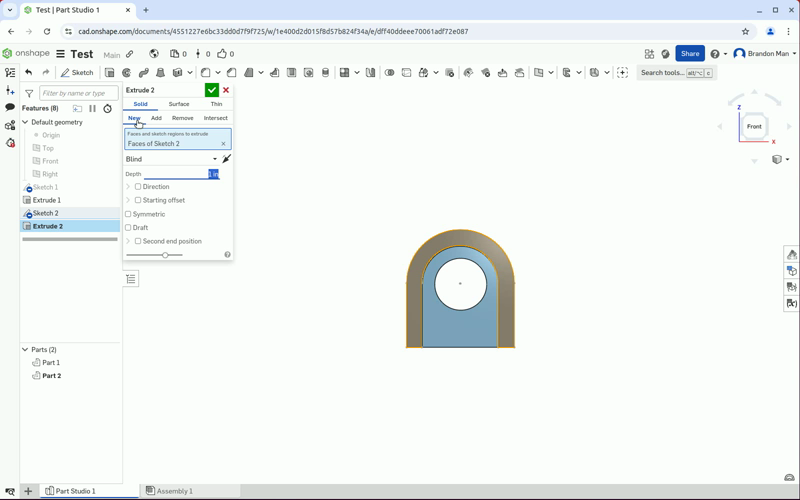
text(20.942)
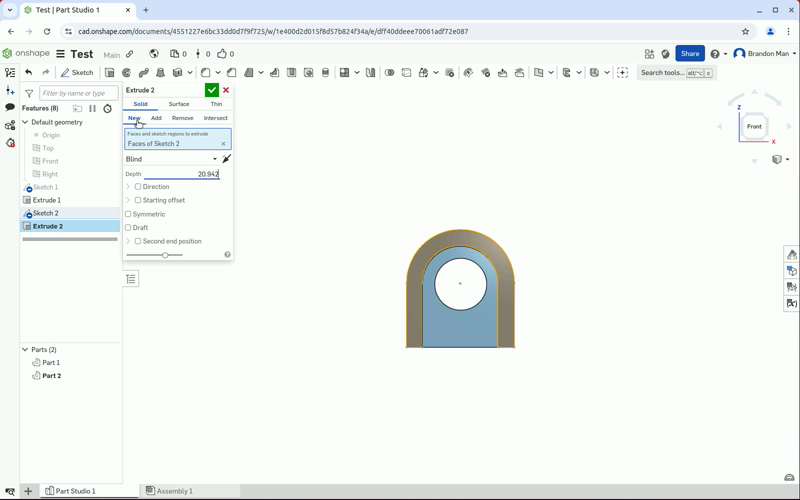
key(enter)
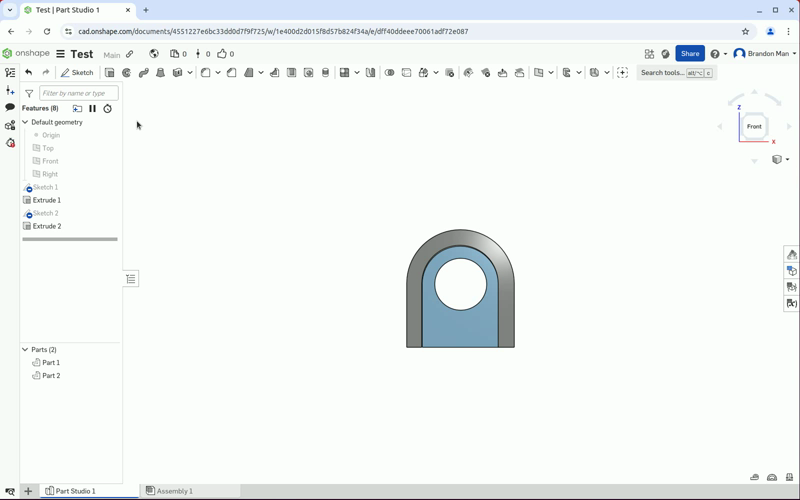
key(shift+h)
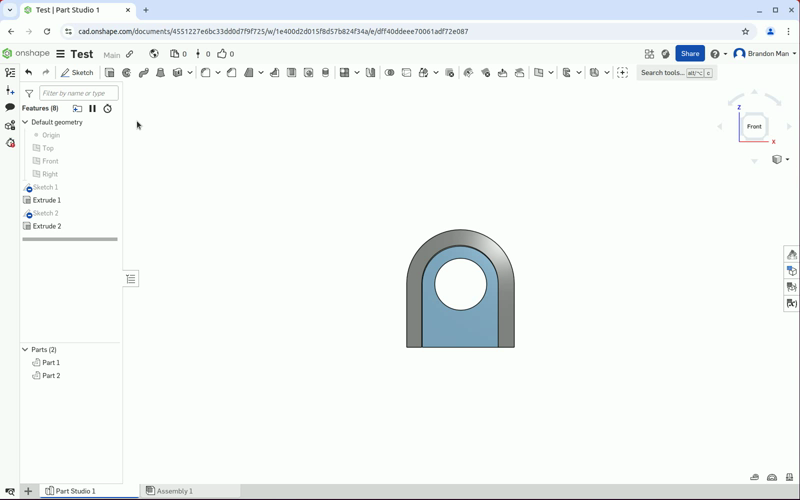
key(shift+h)
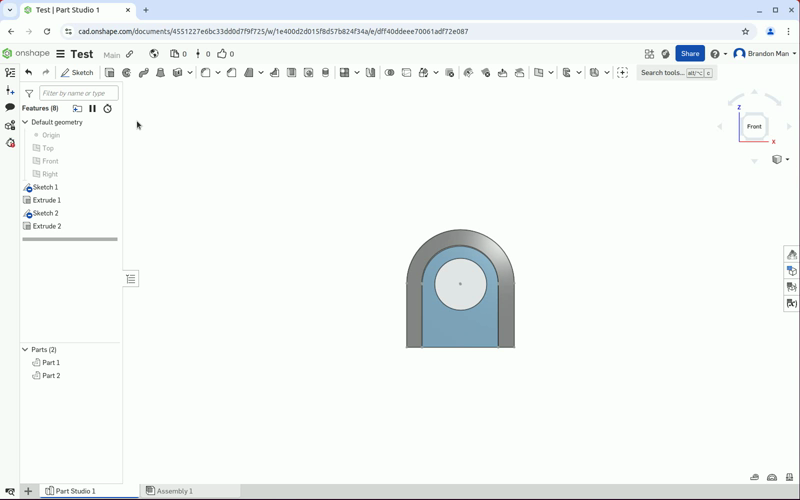
key(shift+7)
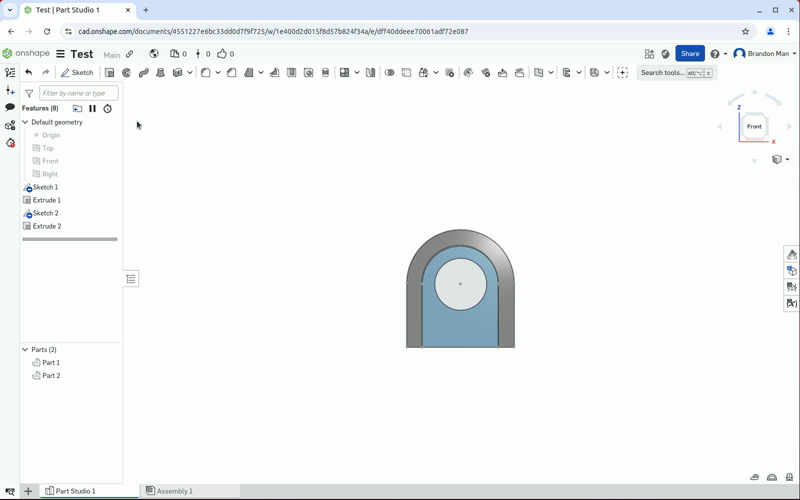
key(left, 2)
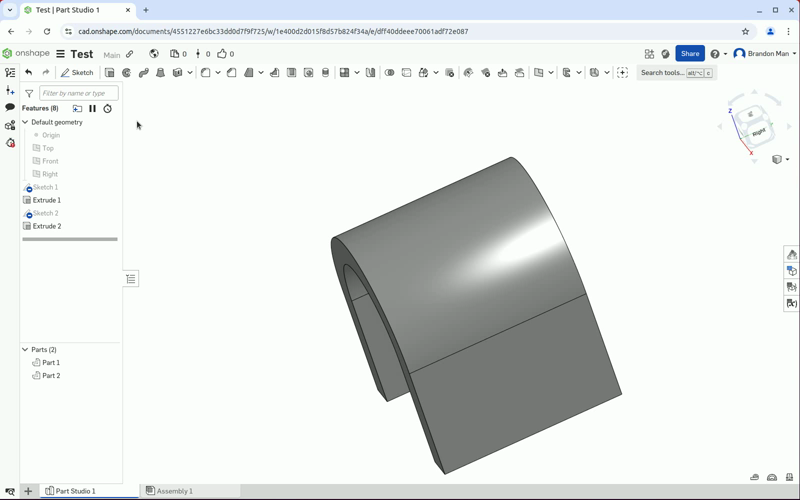
key(down, 2)
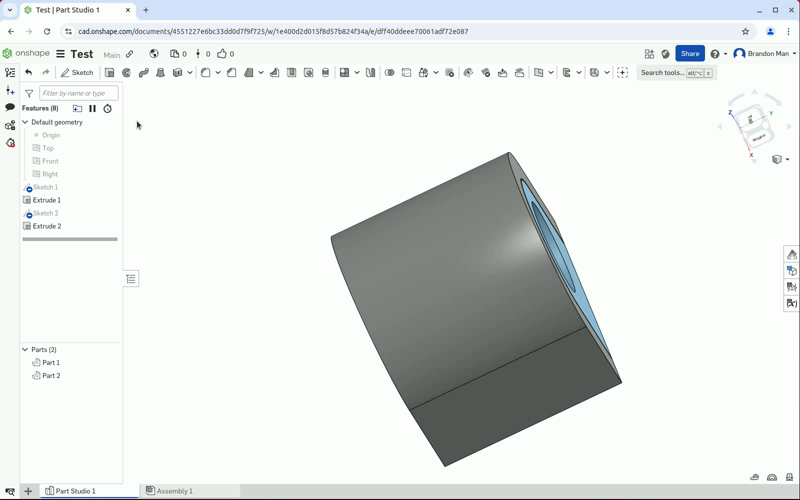
key(up, 2)
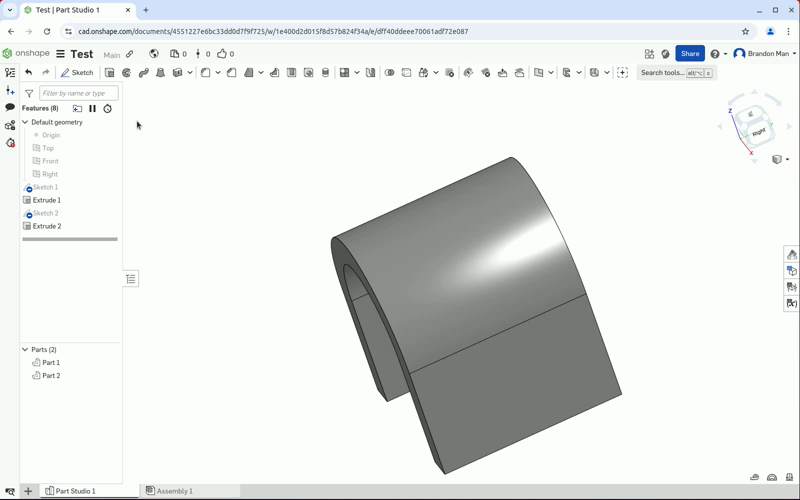
key(right, 2)
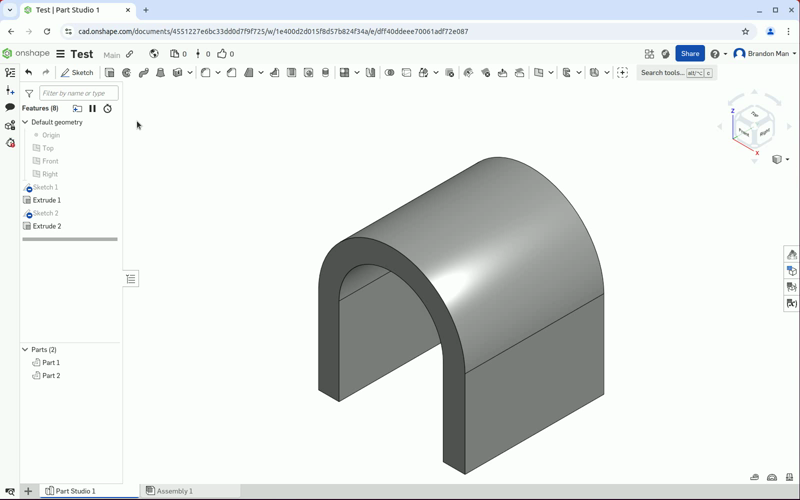
mouse_move(73, 189)
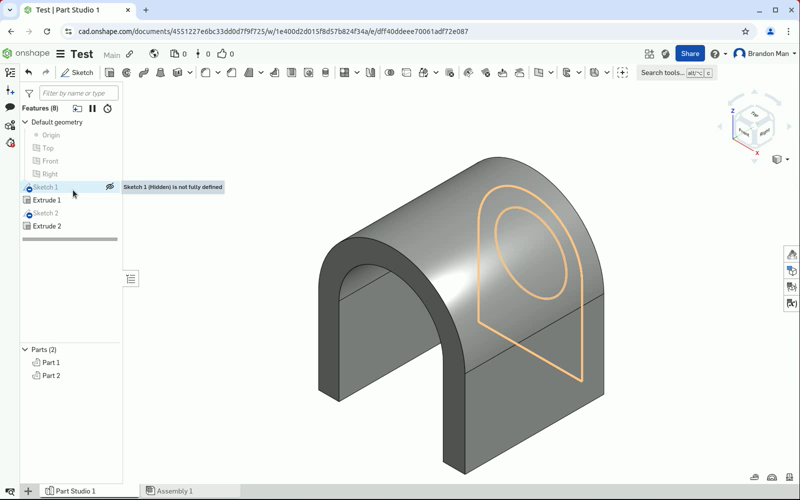
click(73, 189)